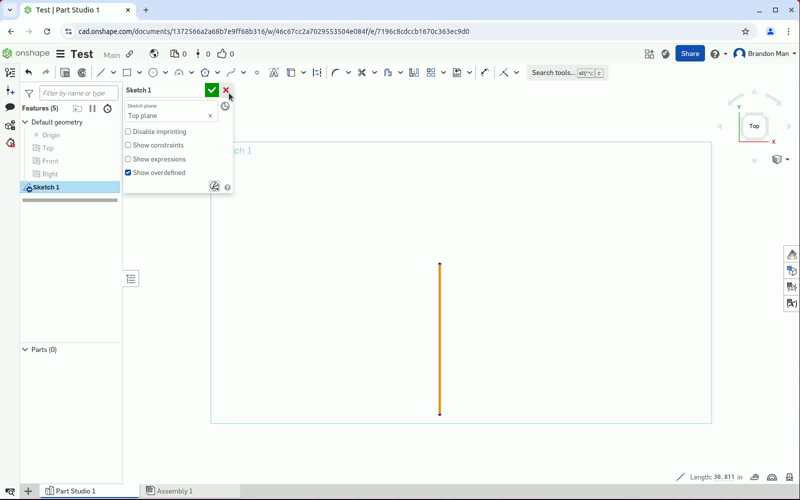
key(shift+h)
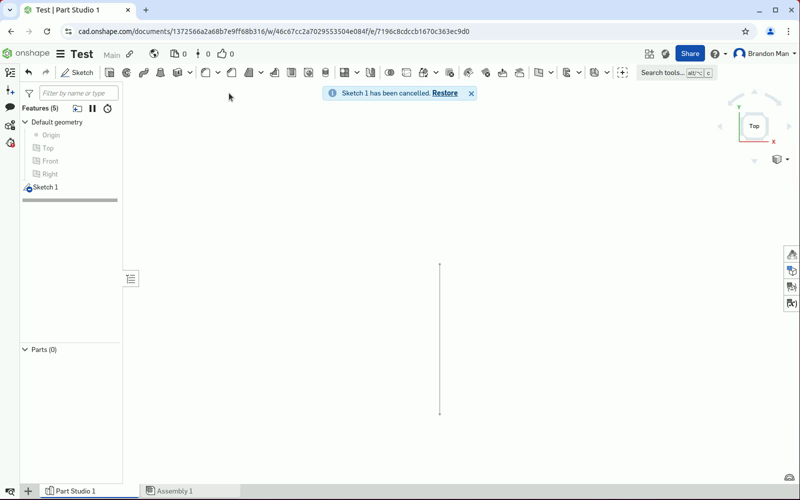
mouse_move(73, 352)
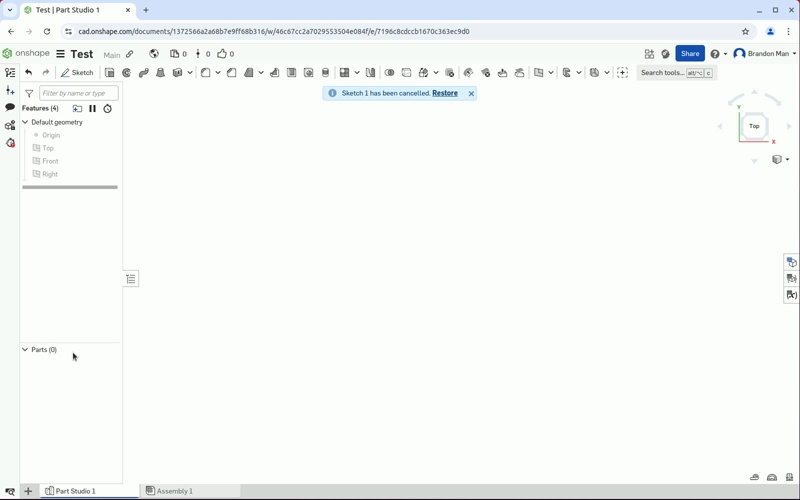
key(y)
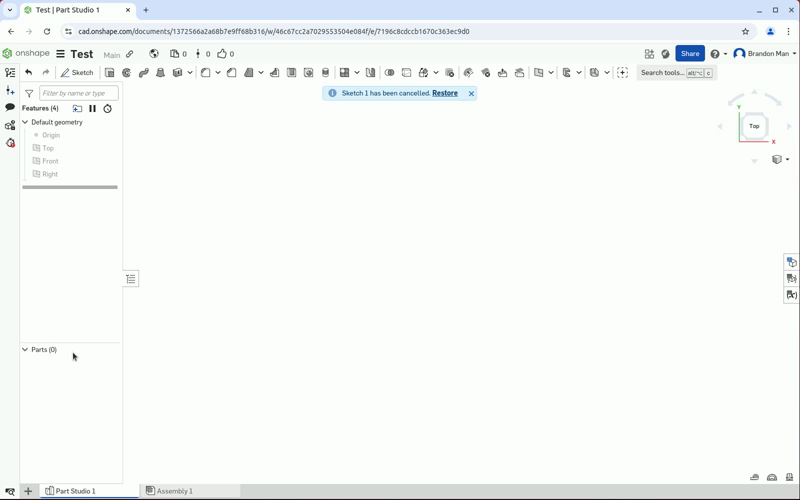
key(shift+p)
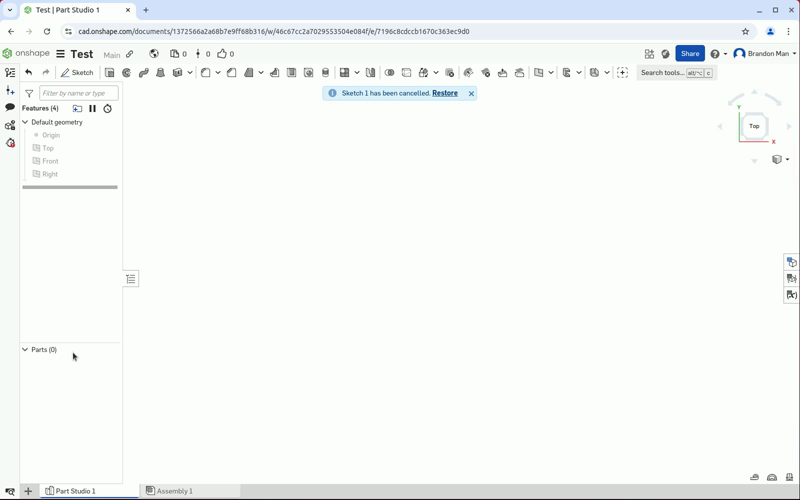
key(space)
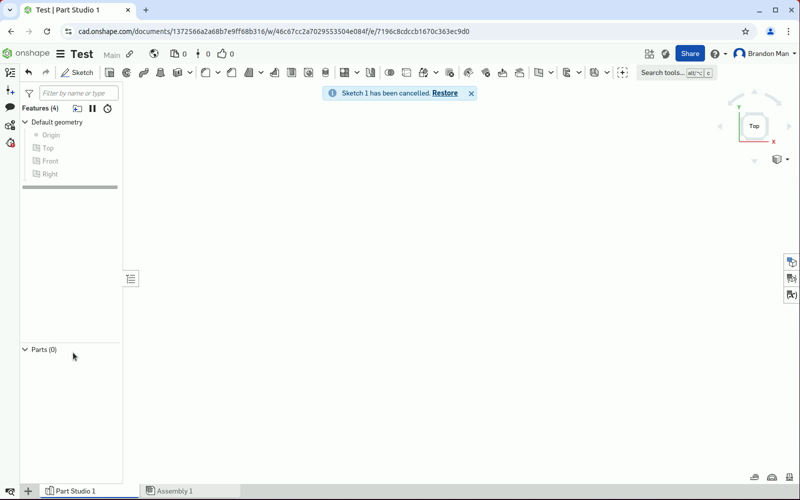
key_down(shift)
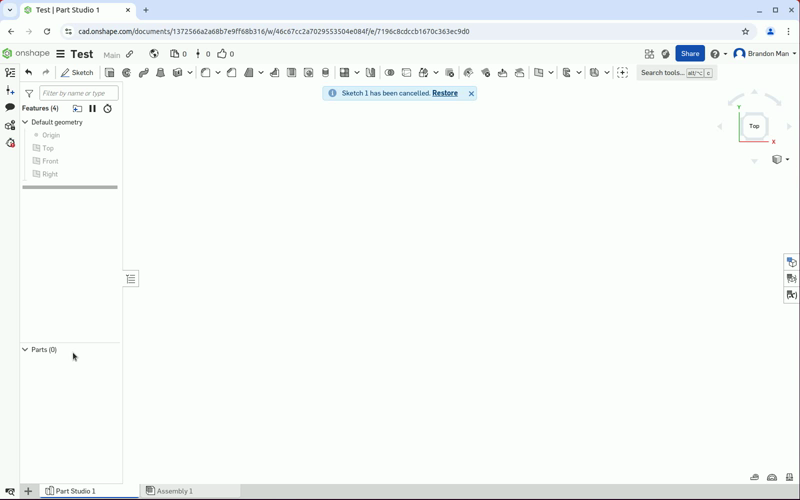
key(up)
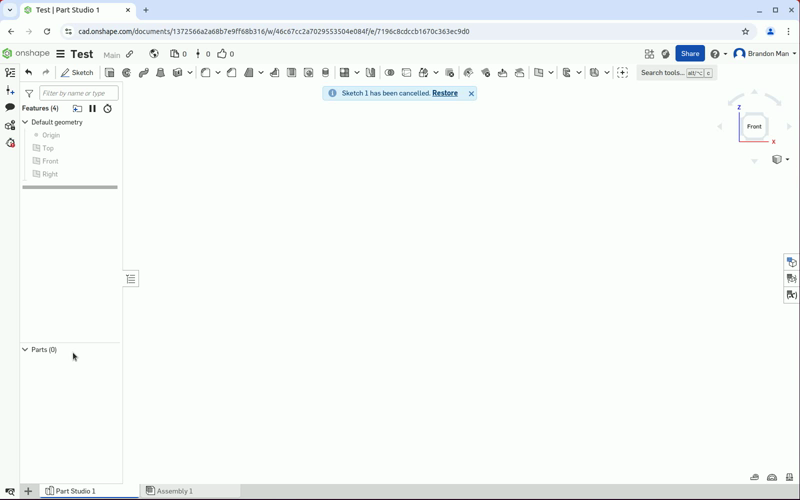
key_up(shift)
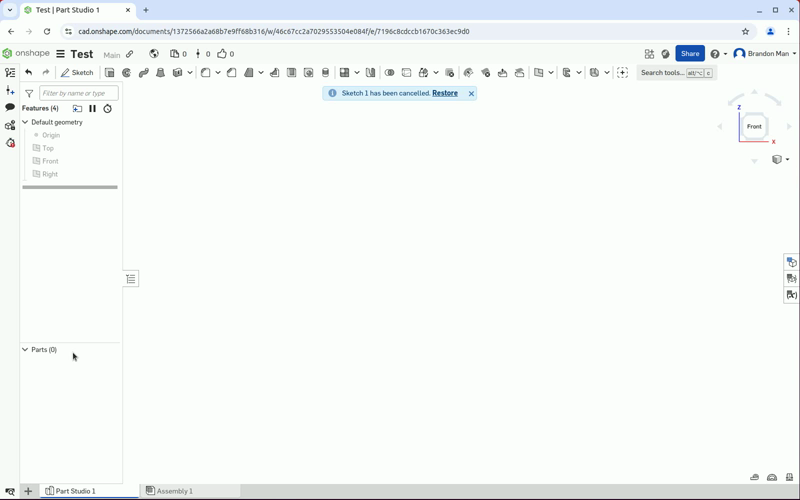
mouse_move(73, 352)
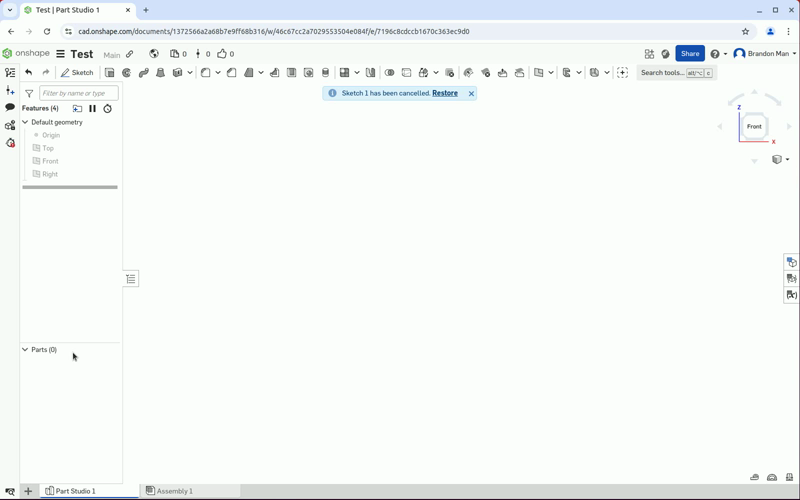
key(shift+y)
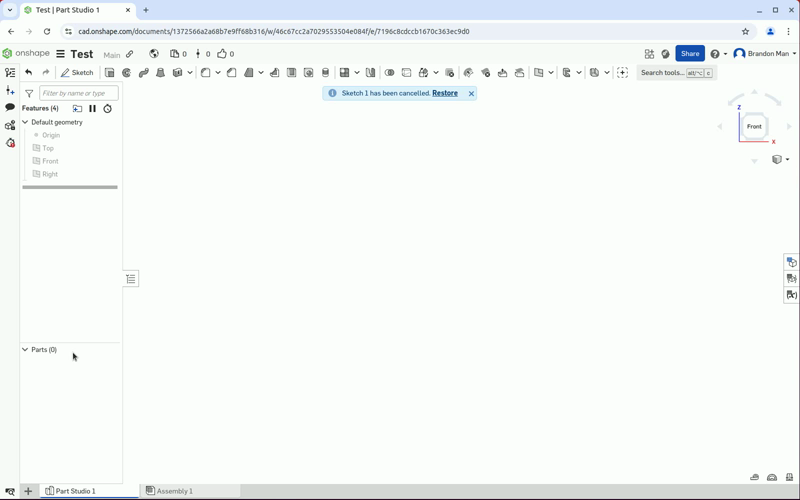
key(shift+s)
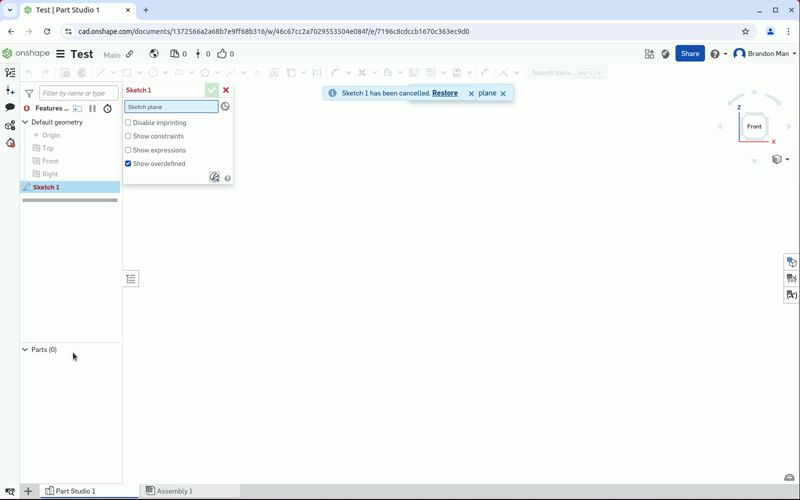
mouse_move(73, 163)
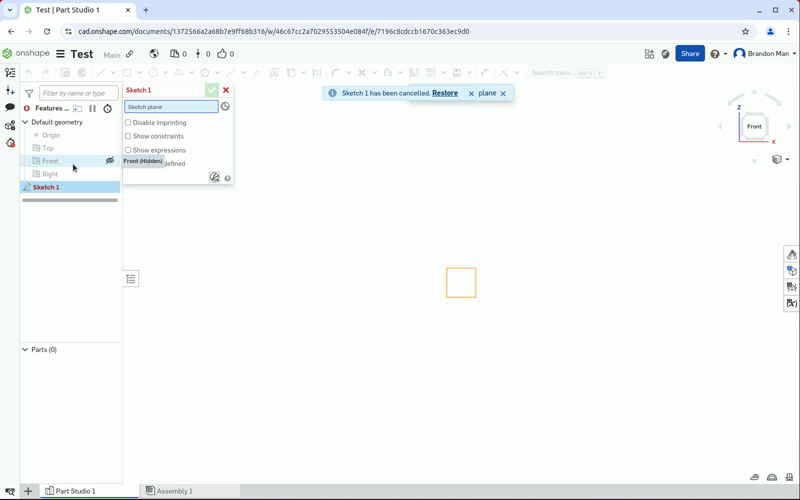
click(73, 163)
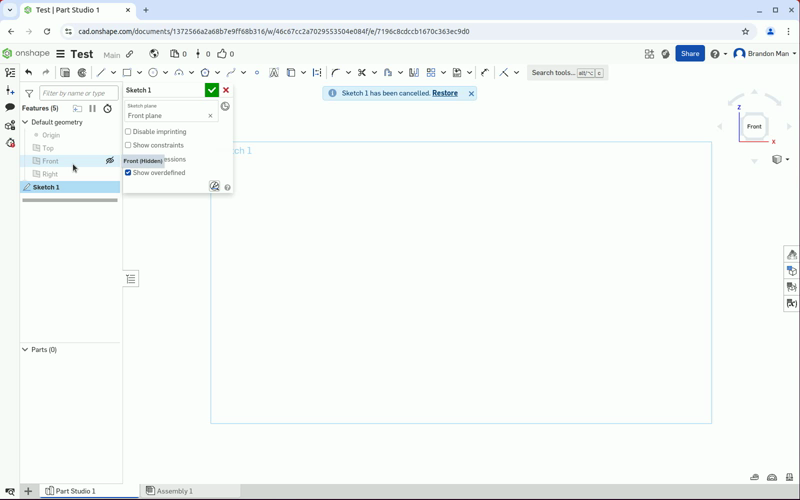
mouse_move(73, 352)
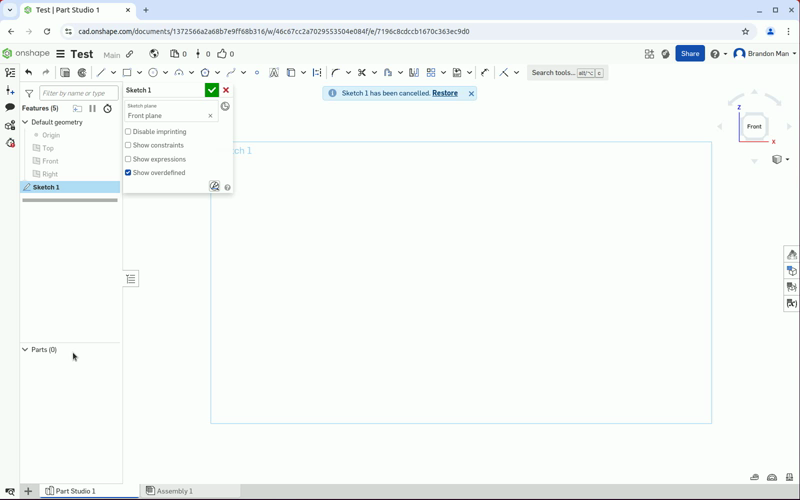
key(y)
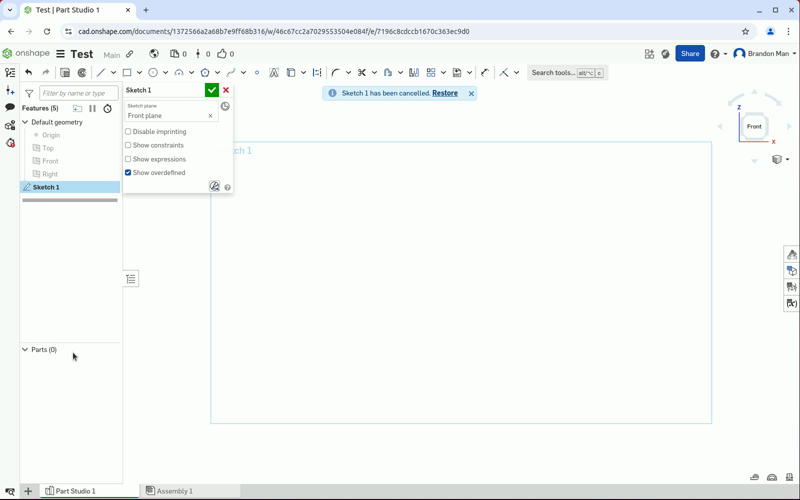
key(l)
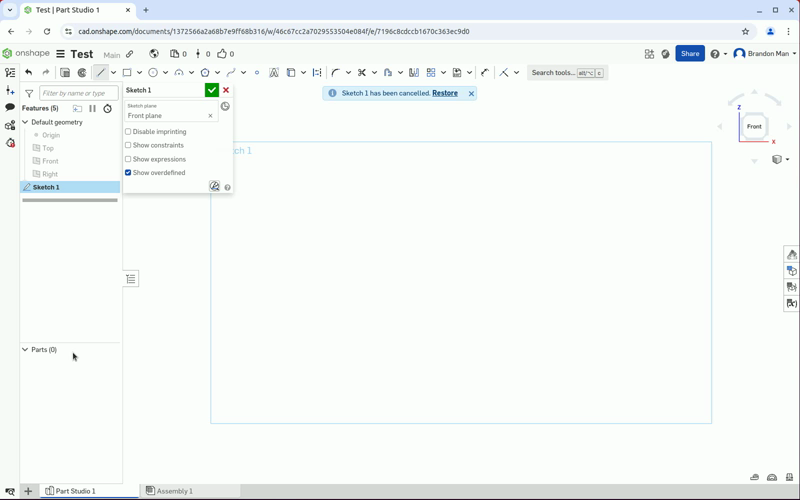
key_down(shift)
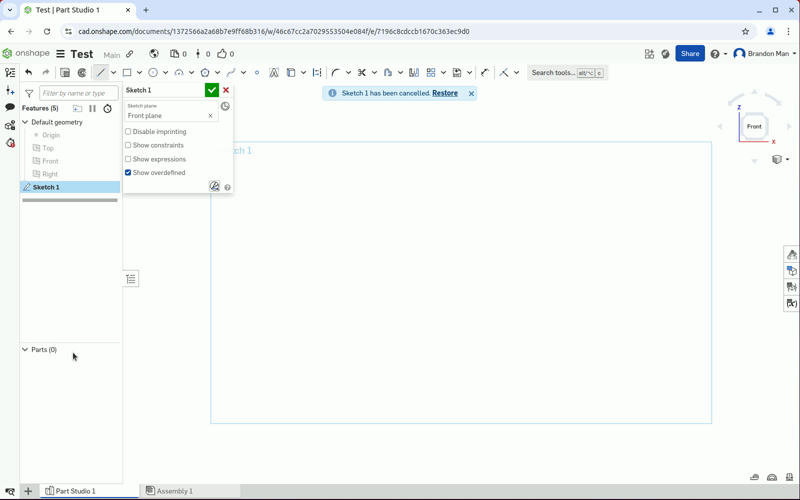
mouse_move(397, 395)
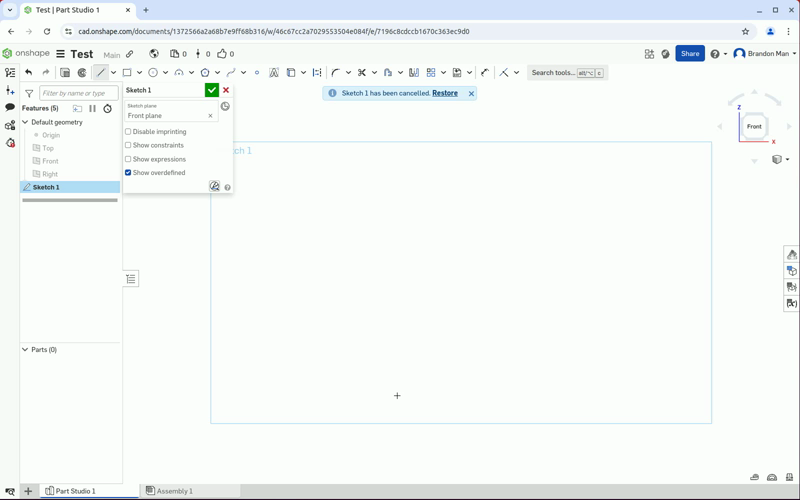
click(397, 395)
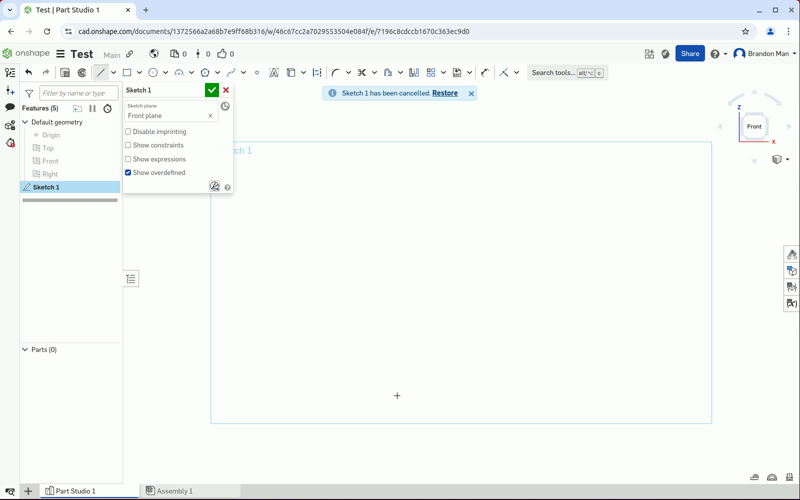
key_up(shift)
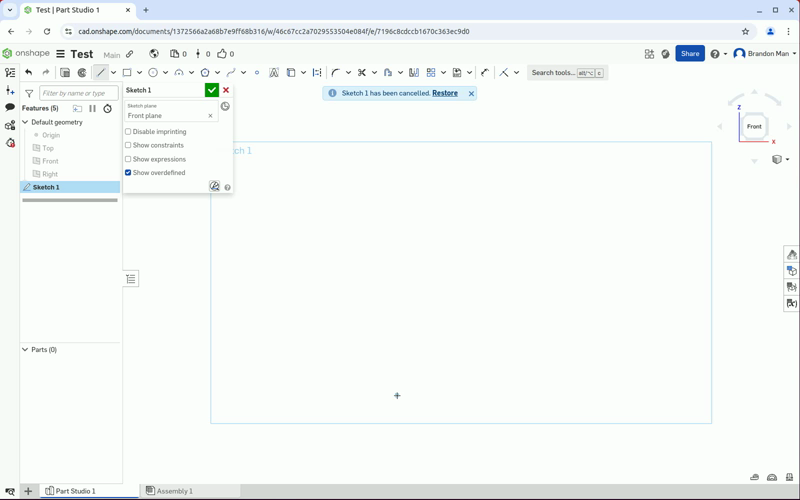
key_down(shift)
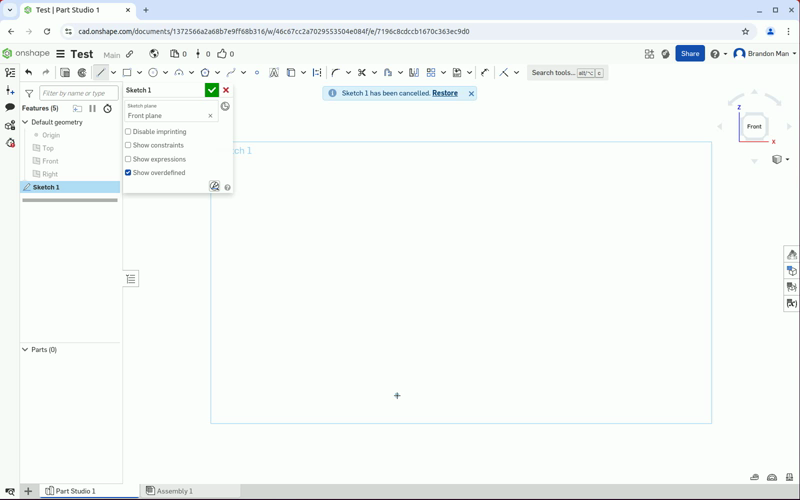
mouse_move(503, 395)
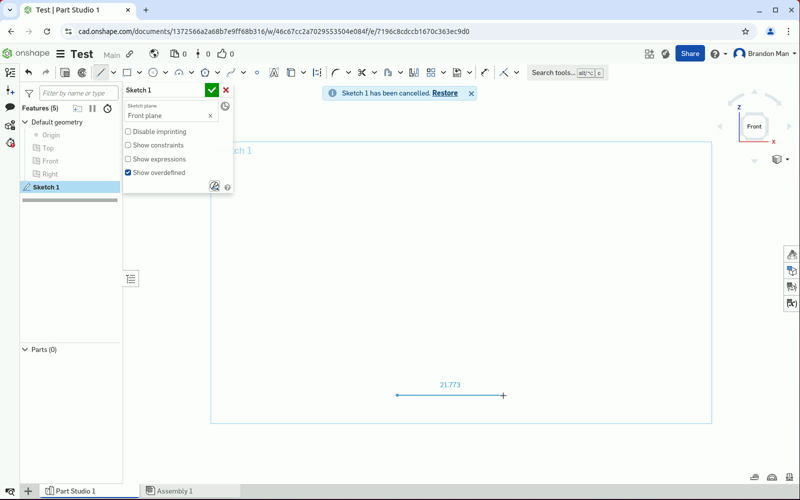
click(503, 395)
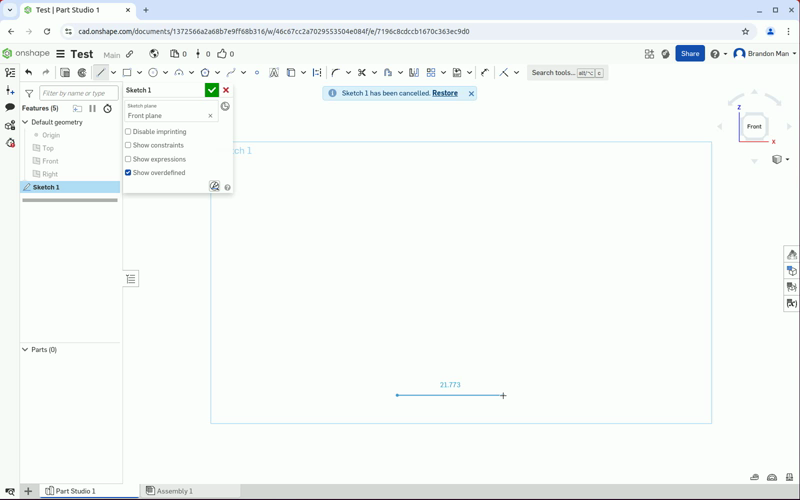
key_up(shift)
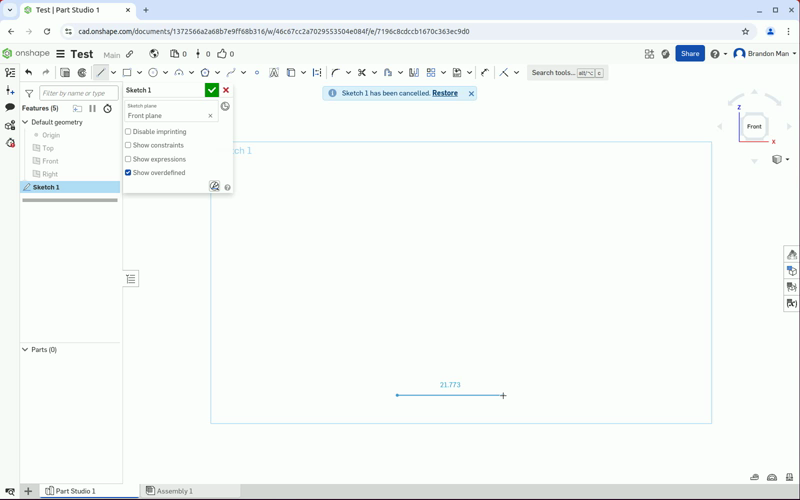
key_down(shift)
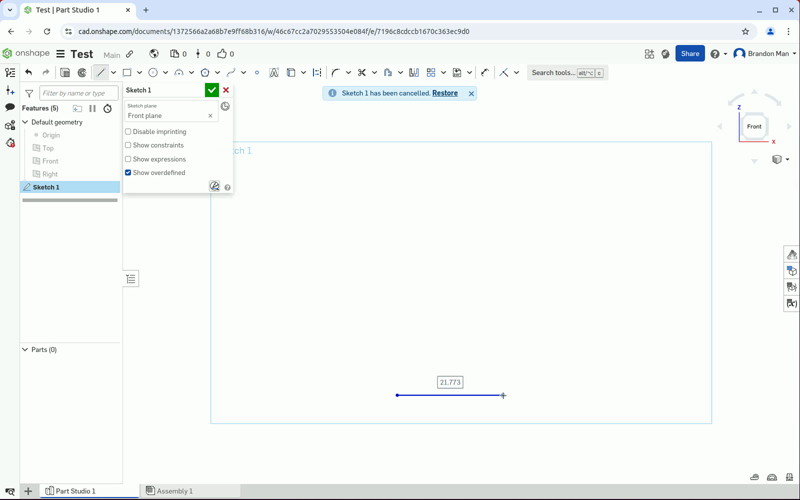
mouse_move(503, 186)
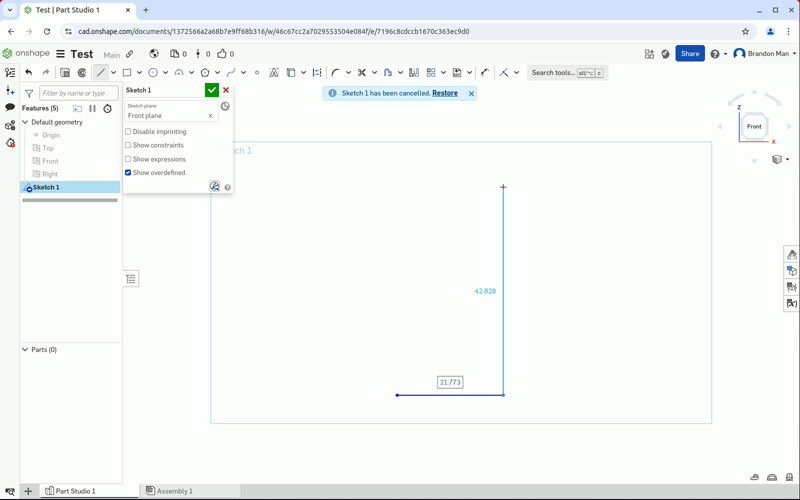
click(503, 186)
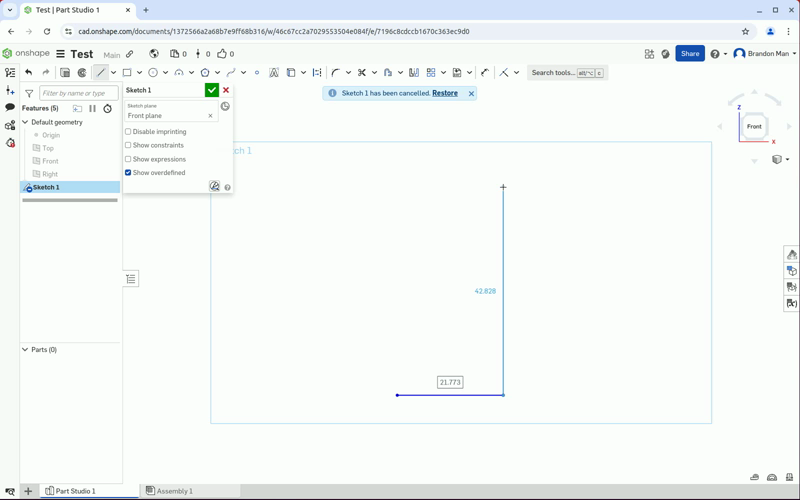
key_up(shift)
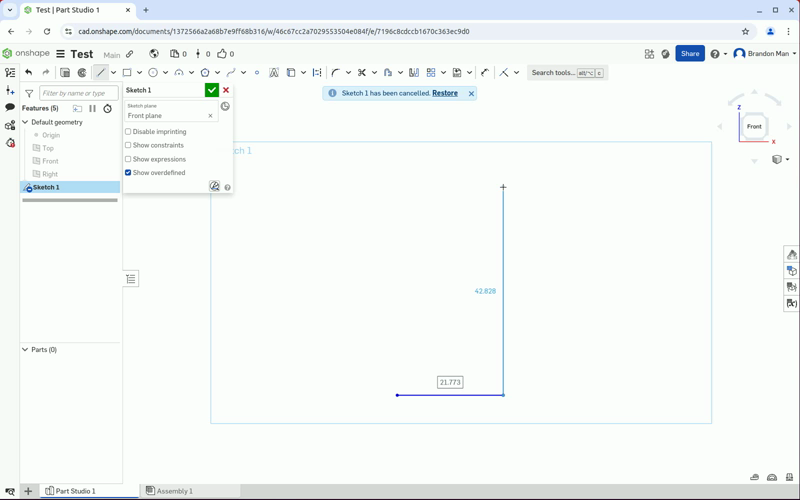
key_down(shift)
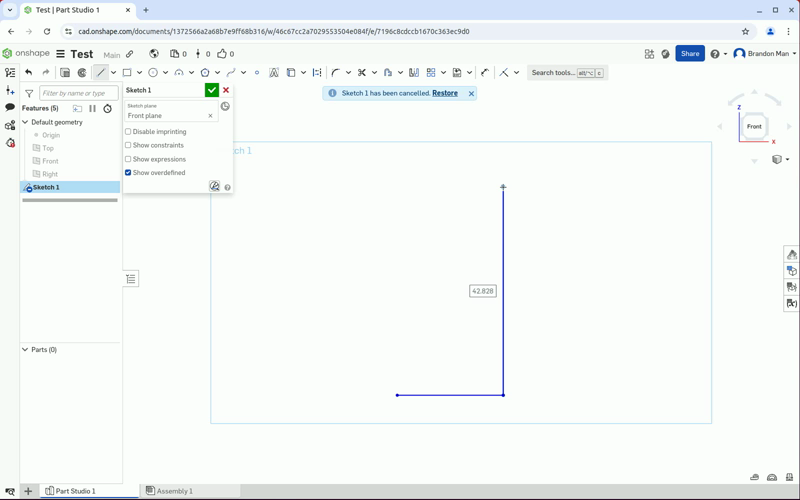
mouse_move(397, 186)
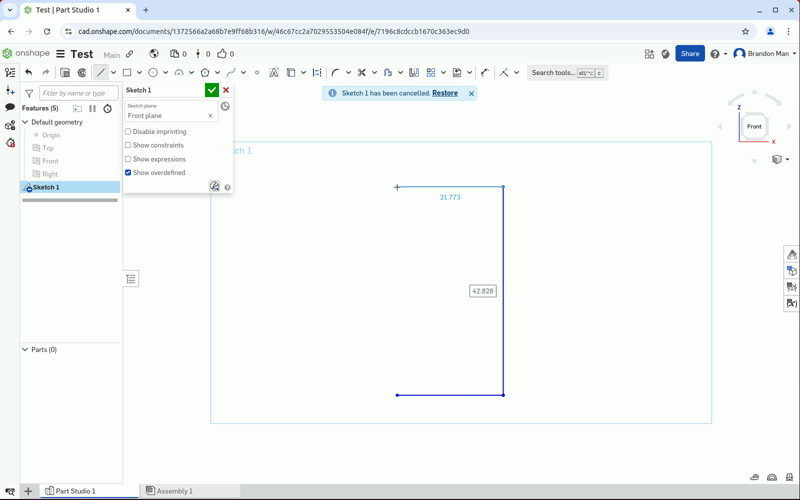
click(397, 186)
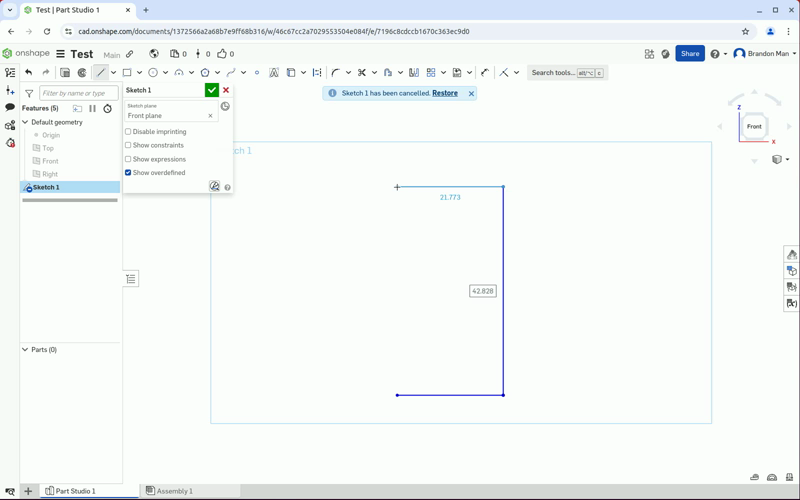
key_up(shift)
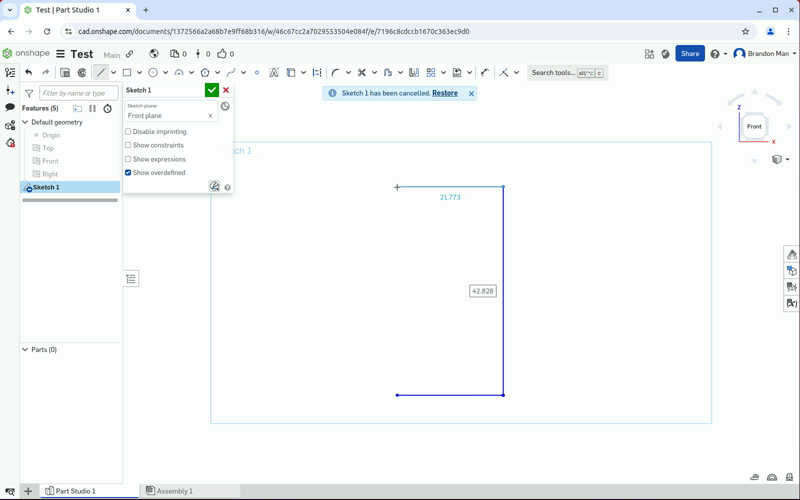
key_down(shift)
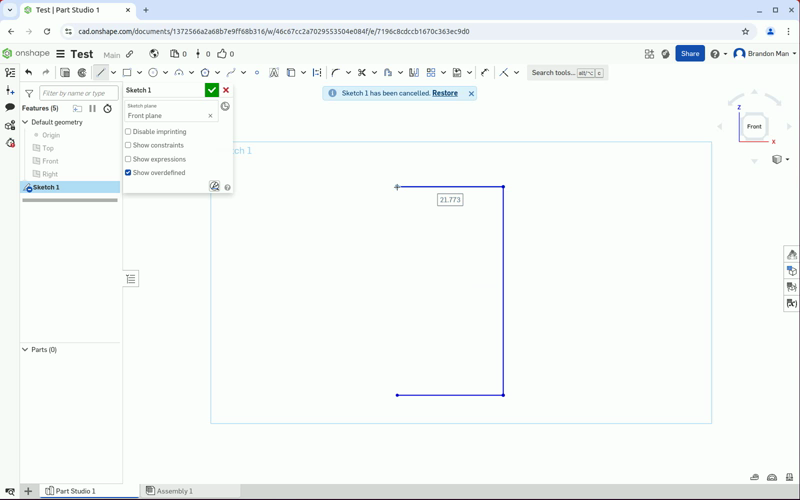
mouse_move(397, 395)
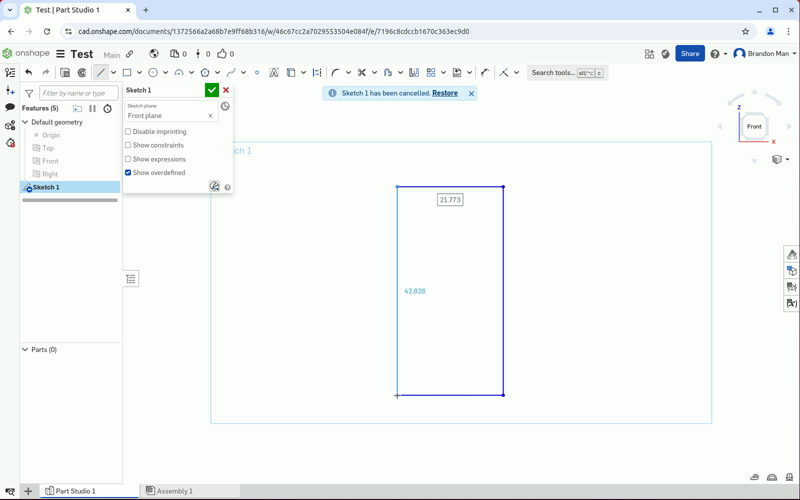
key_up(shift)
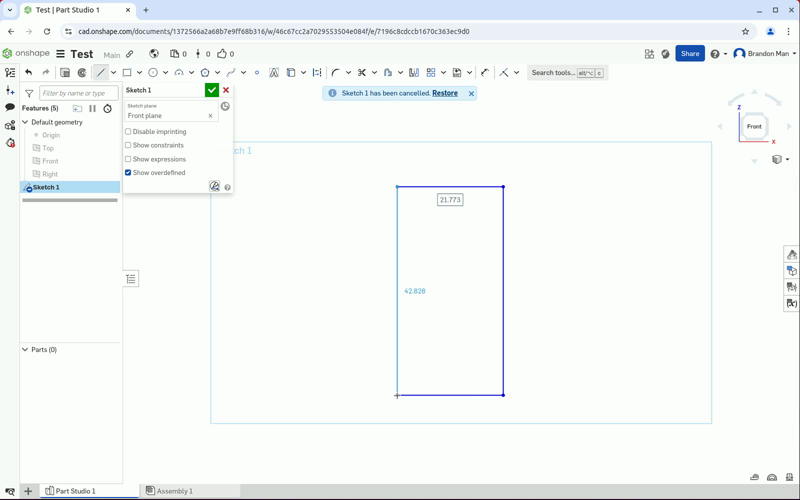
click(397, 395)
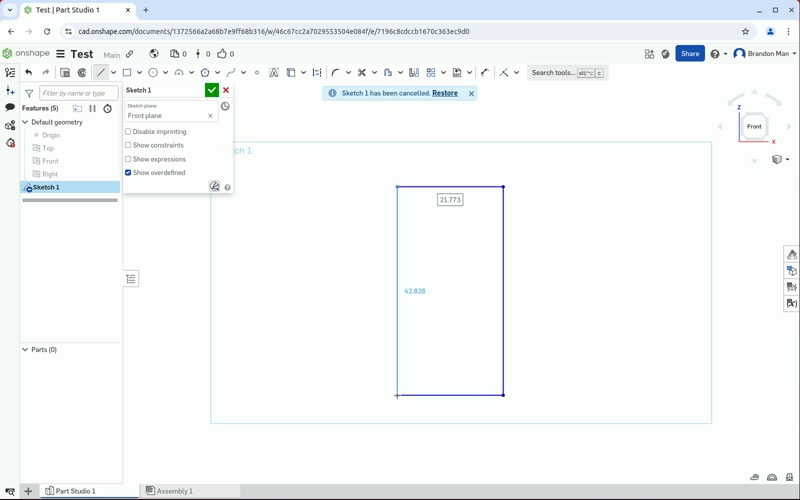
key(esc)
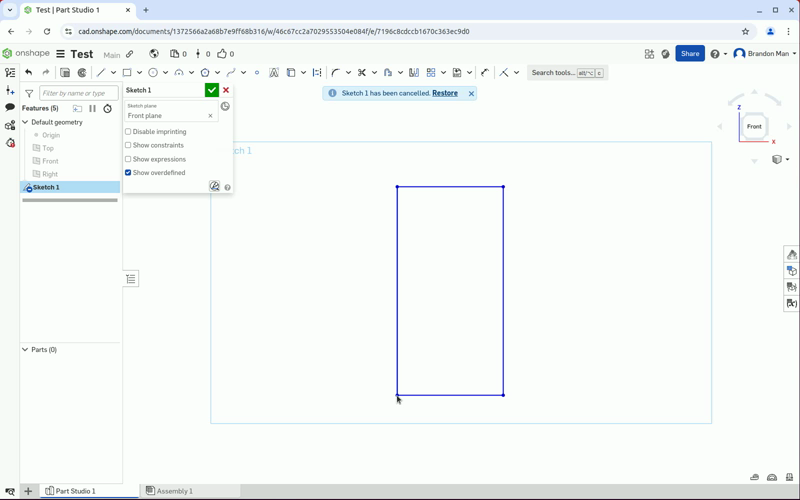
mouse_move(473, 258)
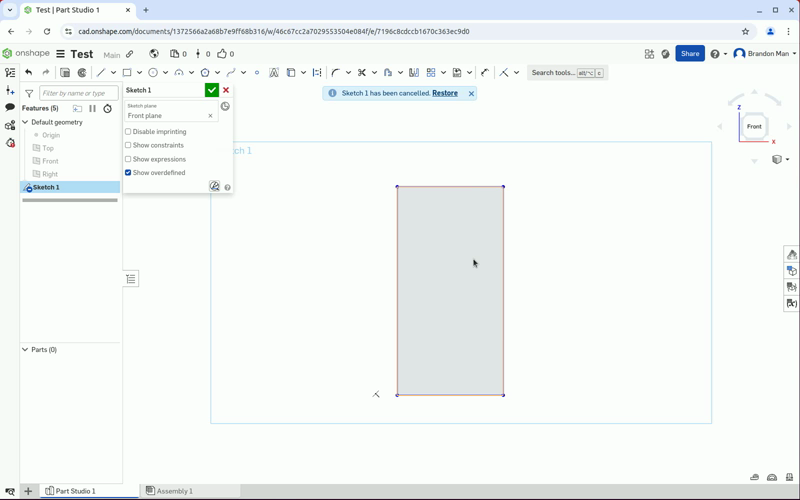
click(473, 258)
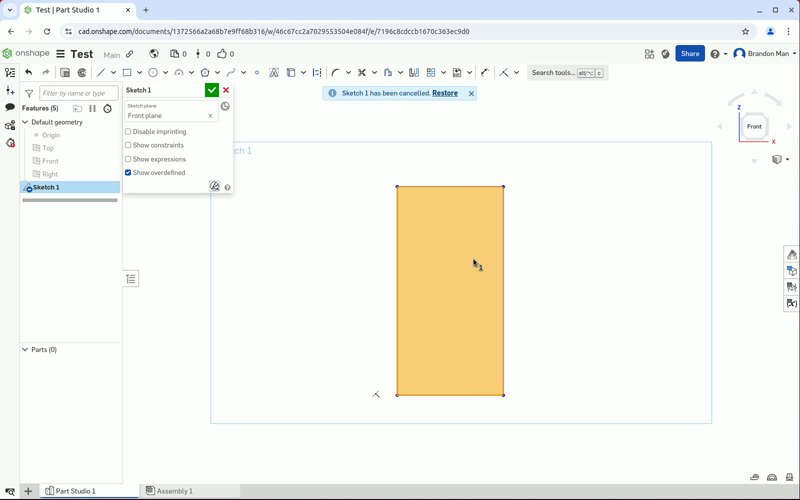
mouse_move(73, 352)
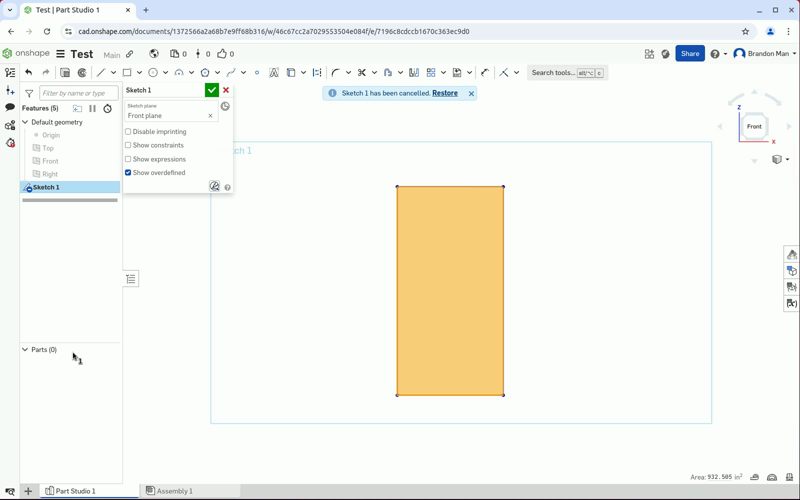
key(shift+y)
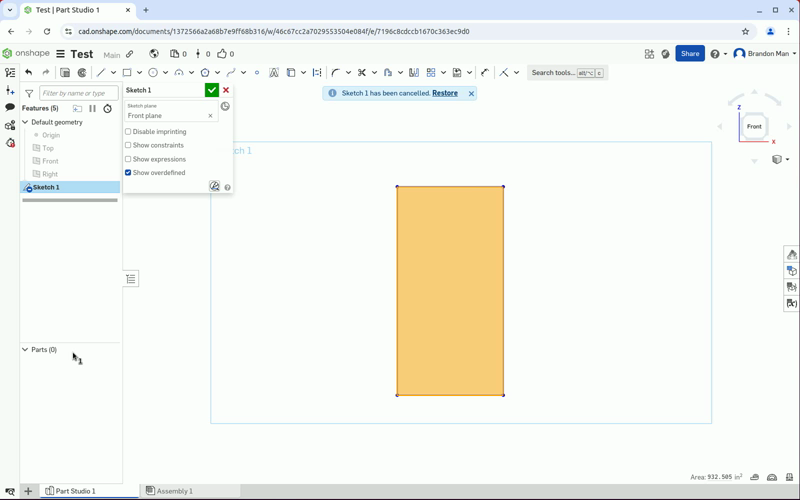
key(shift+e)
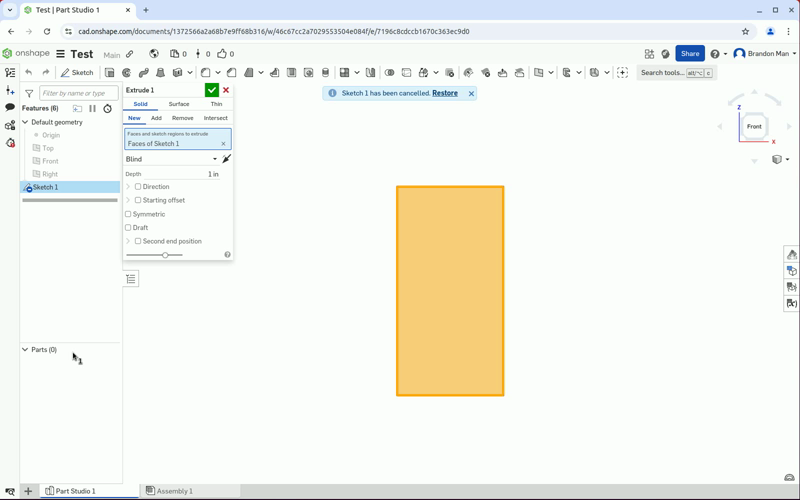
mouse_move(143, 106)
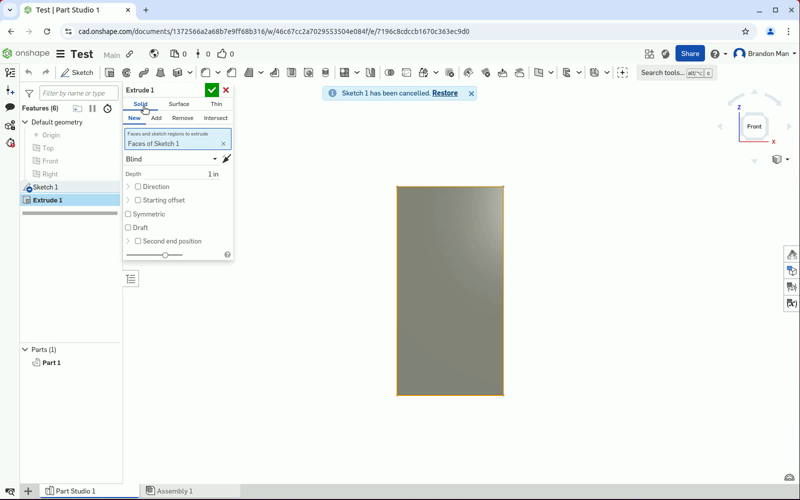
click(143, 106)
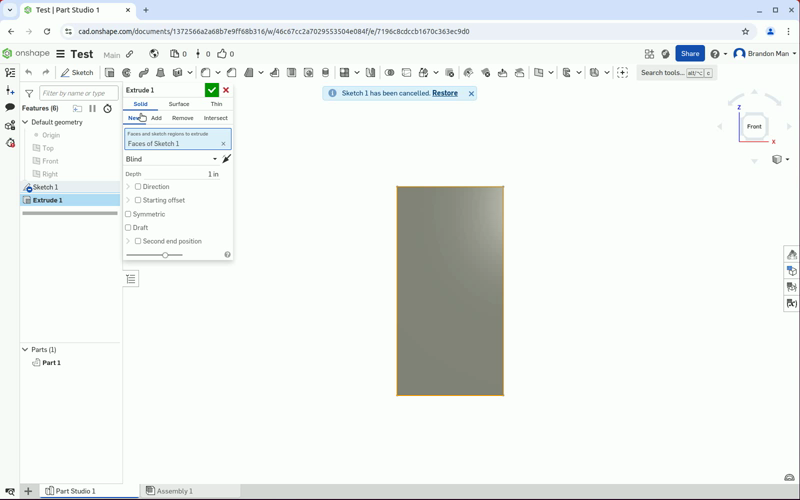
mouse_move(137, 120)
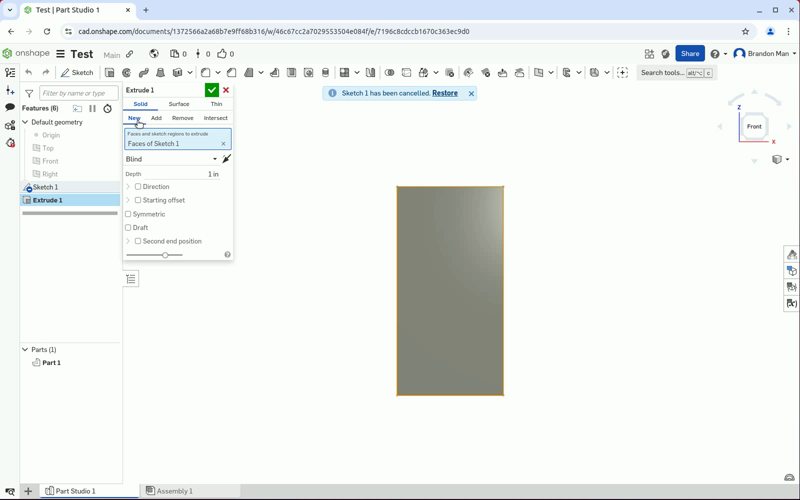
click(137, 120)
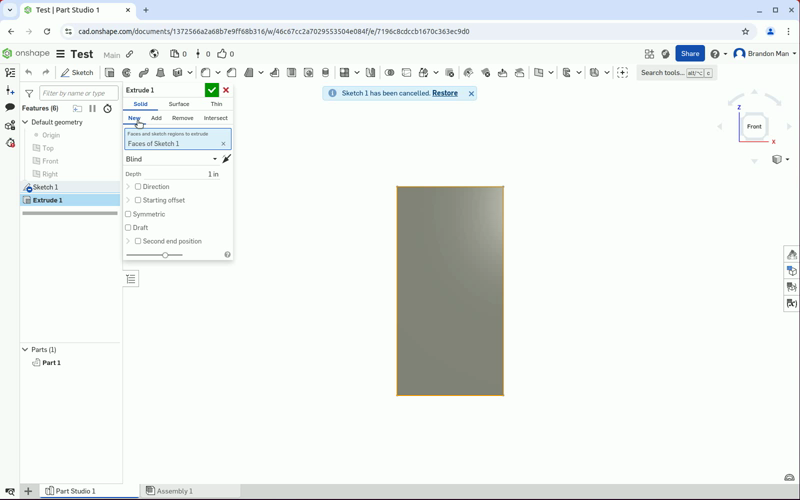
key(tab, 4)
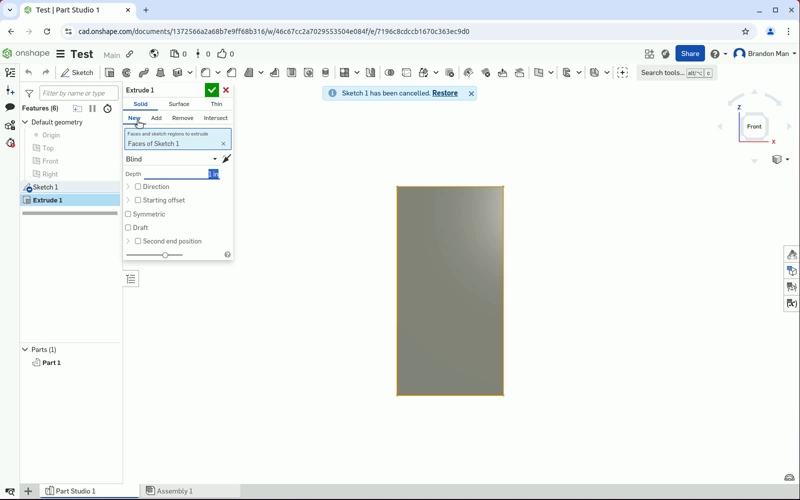
text(2.648)
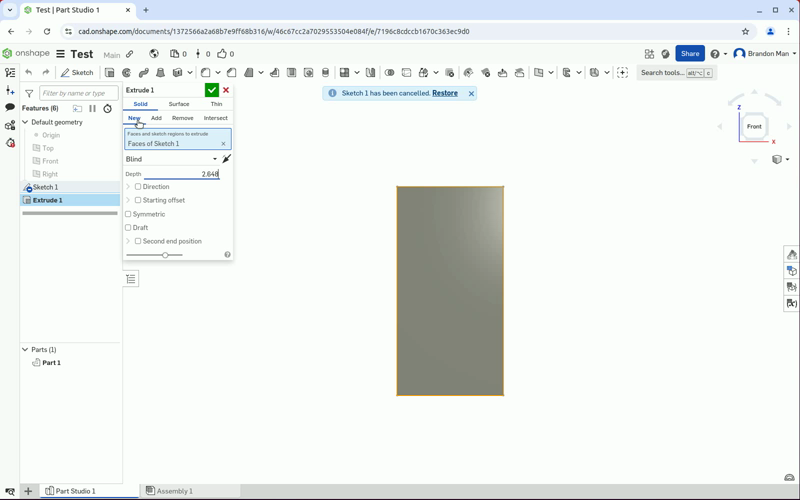
key(enter)
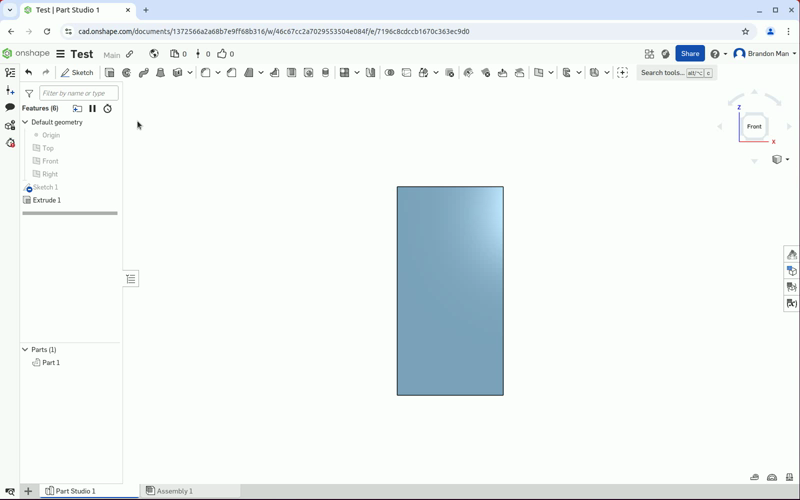
key(shift+h)
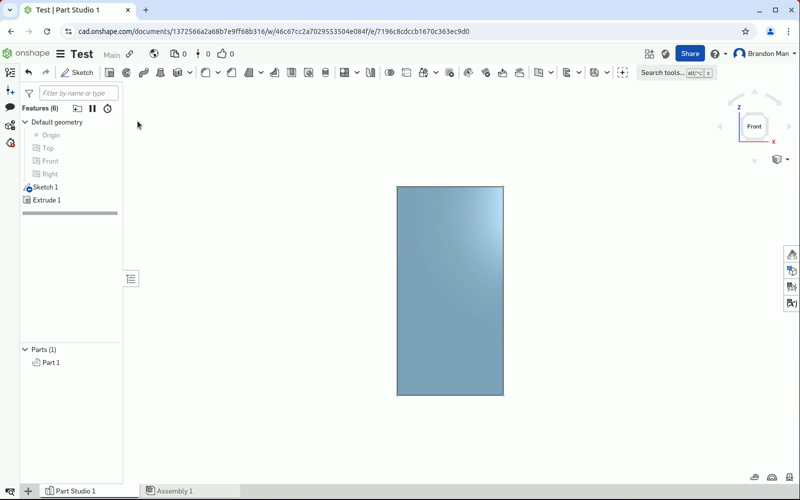
key(shift+h)
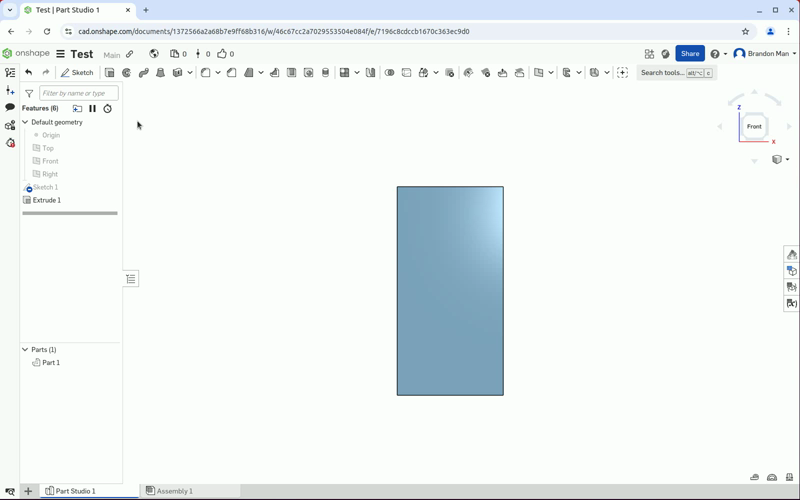
mouse_move(73, 189)
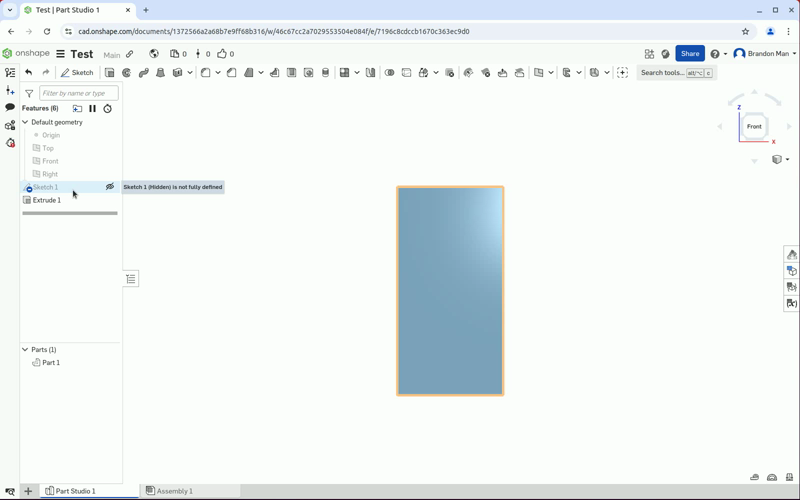
click(73, 189)
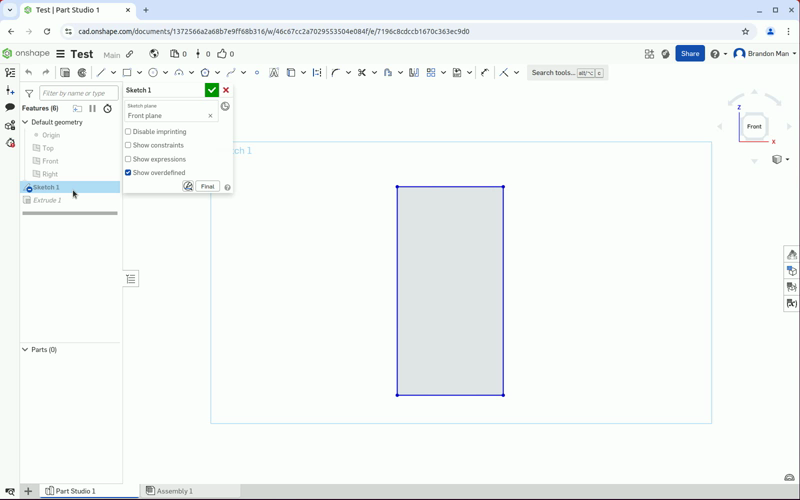
mouse_move(229, 92)
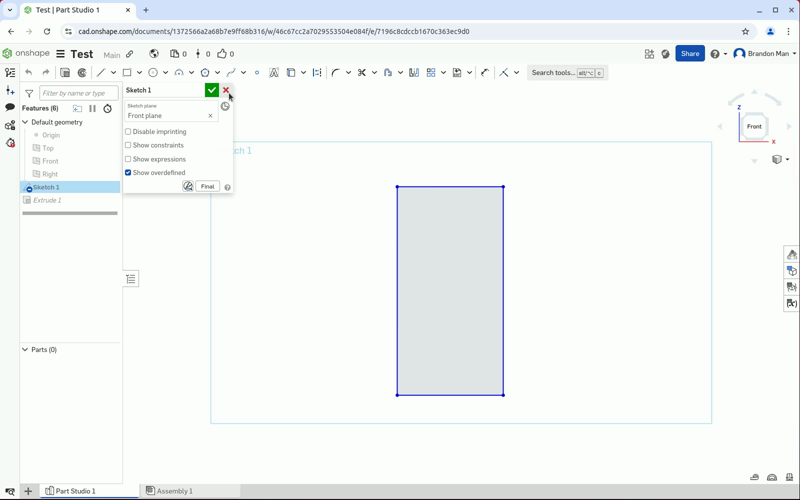
click(229, 92)
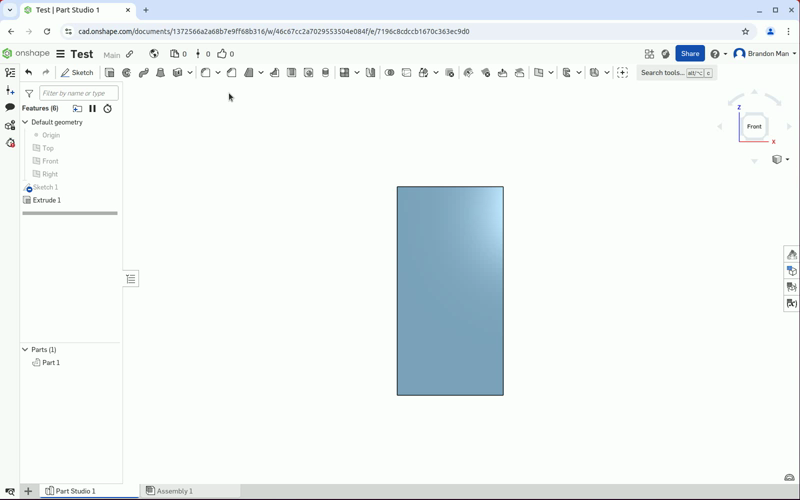
mouse_move(541, 75)
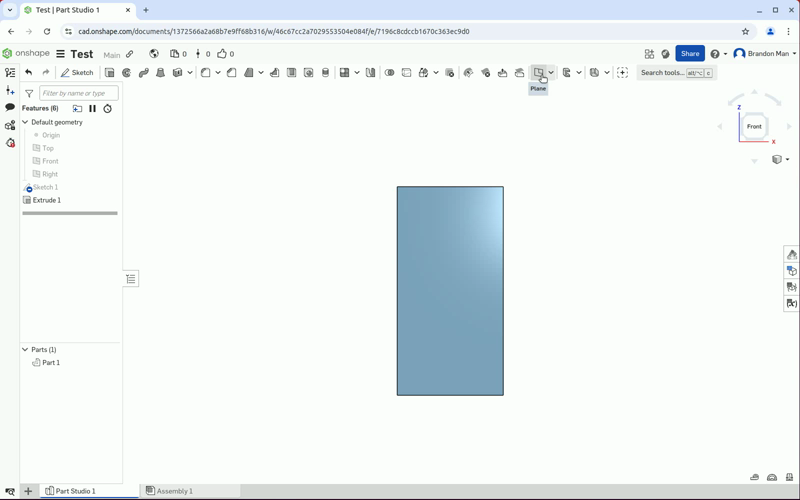
click(541, 75)
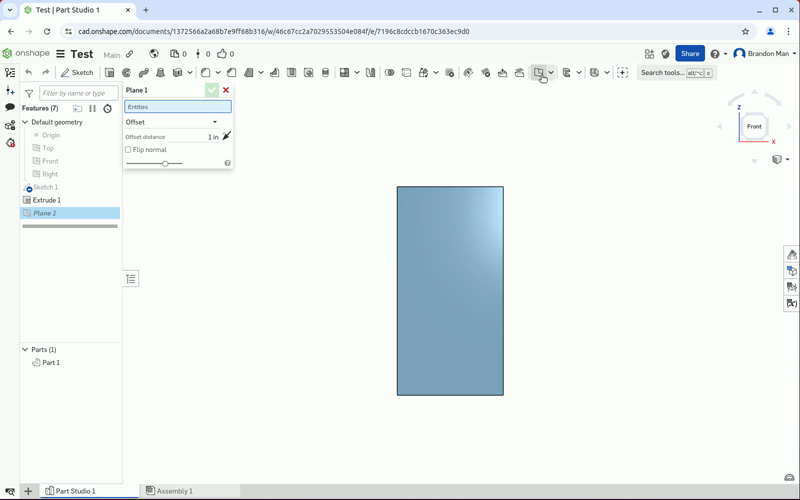
mouse_move(73, 163)
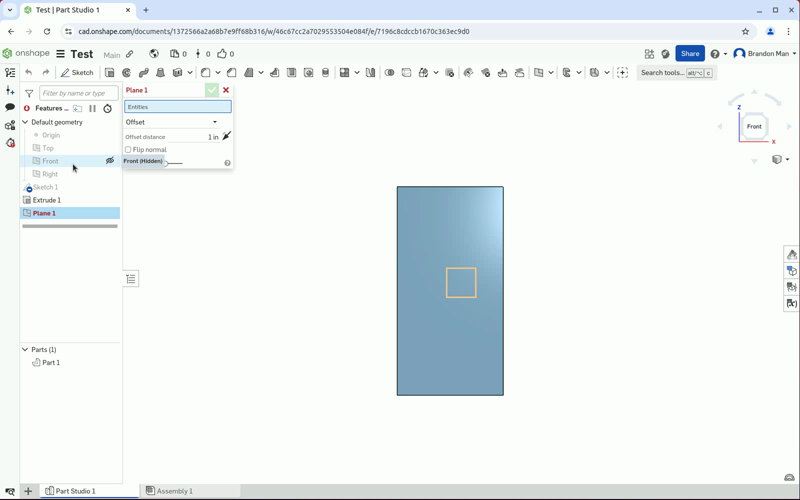
click(73, 163)
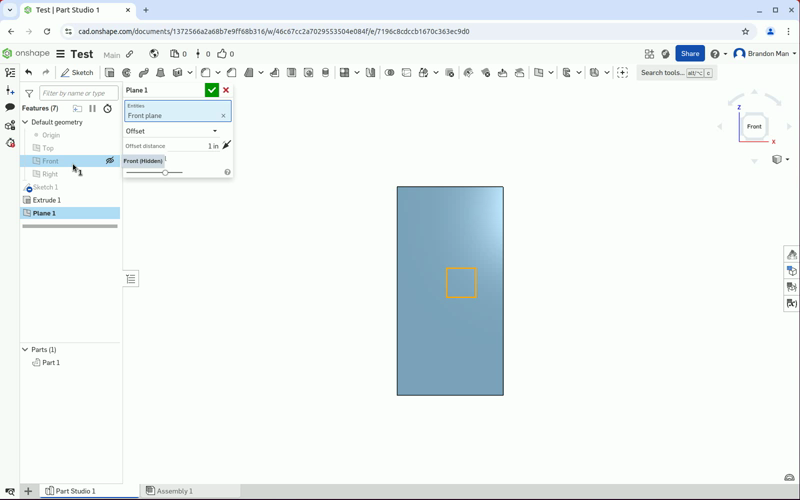
key(tab, 2)
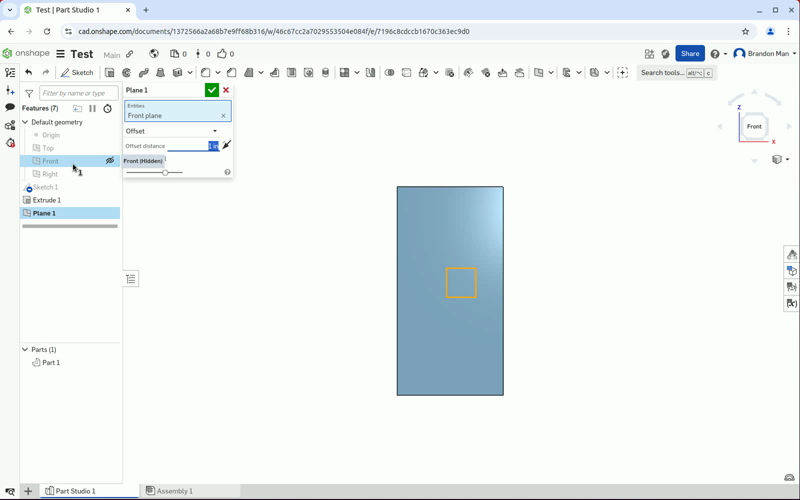
text(2.65)
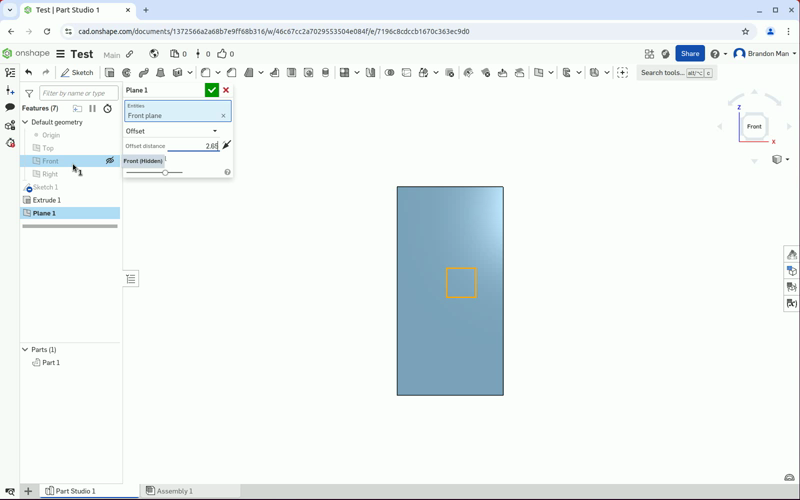
key(enter, 2)
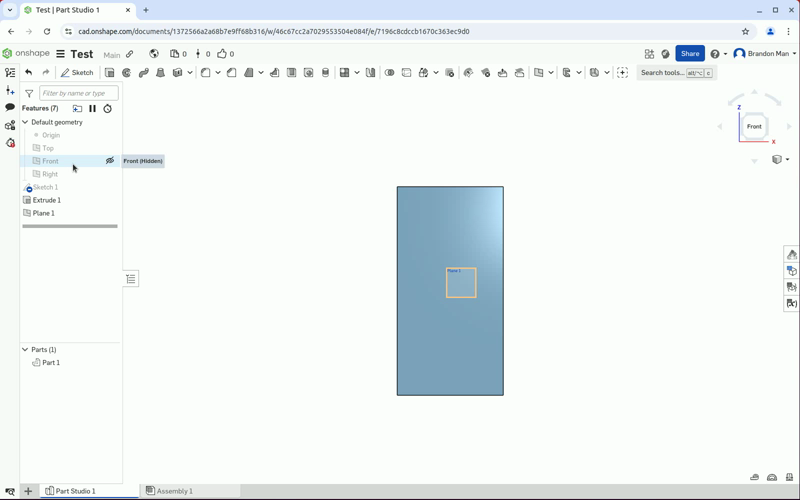
key(shift+s)
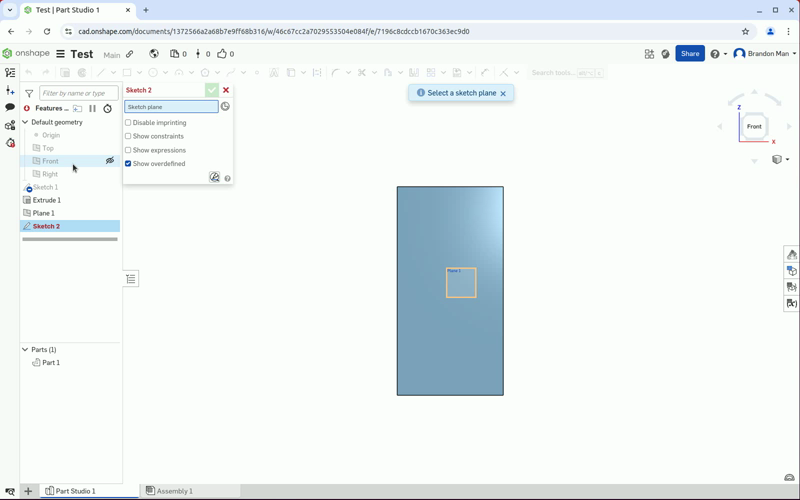
mouse_move(73, 215)
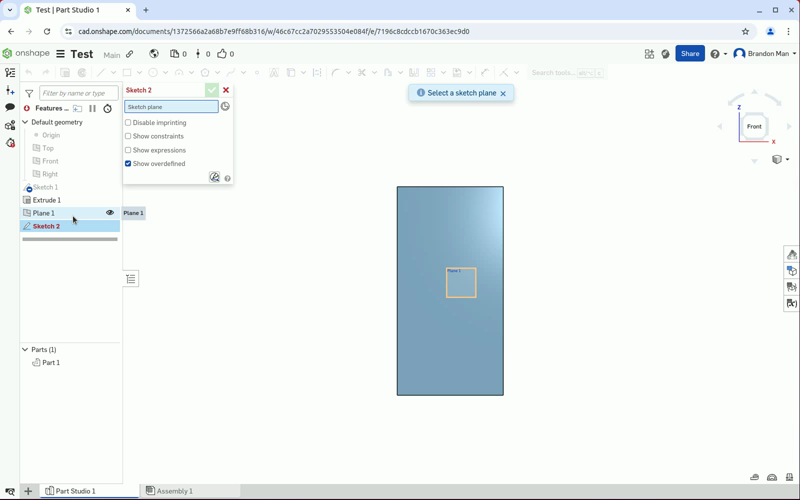
click(73, 215)
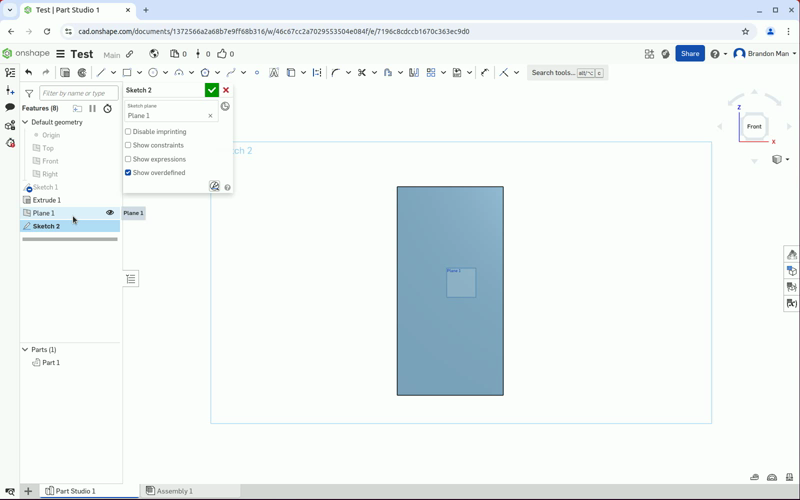
mouse_move(73, 352)
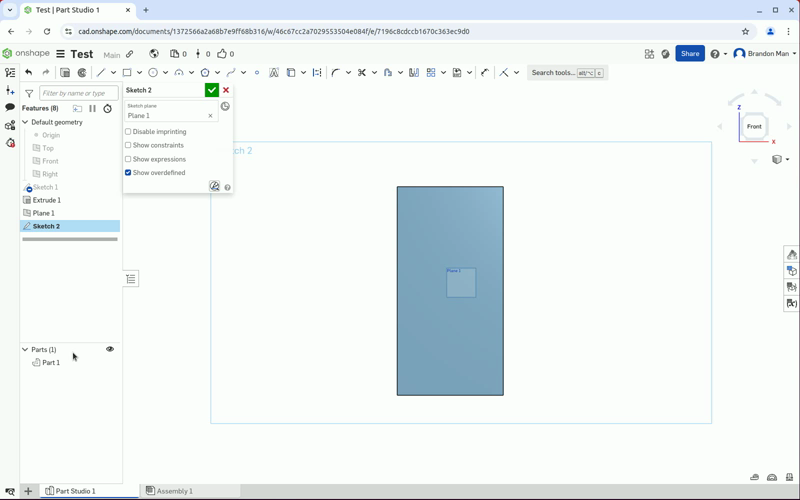
key(y)
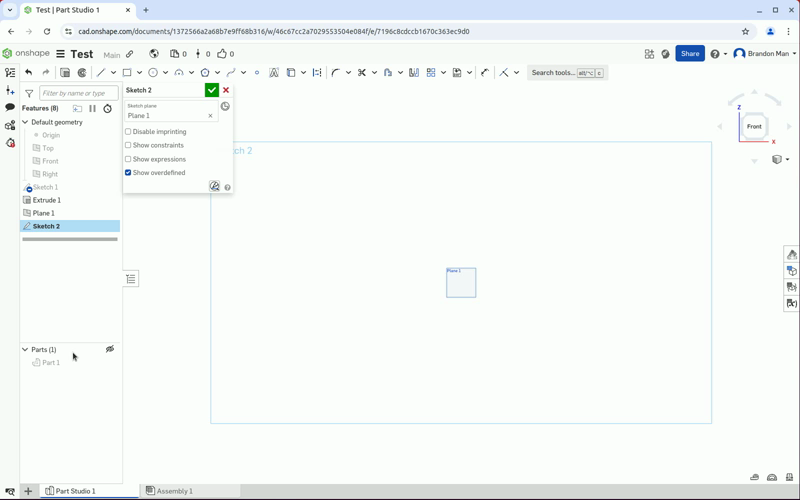
key(a)
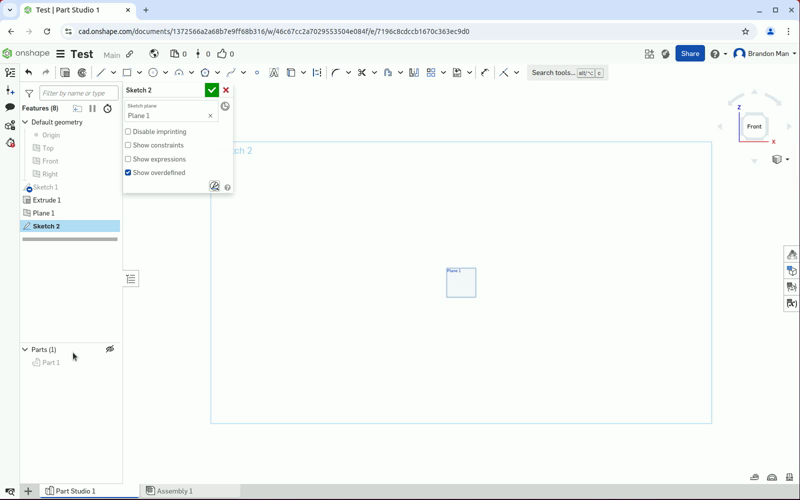
key_down(shift)
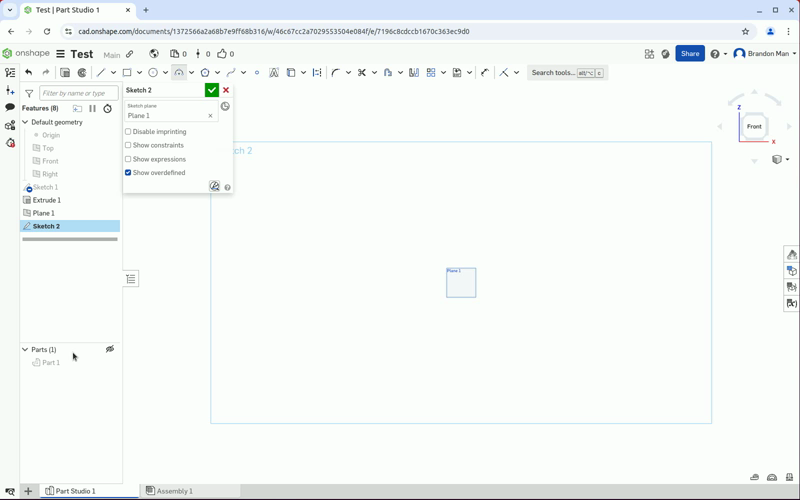
mouse_move(446, 366)
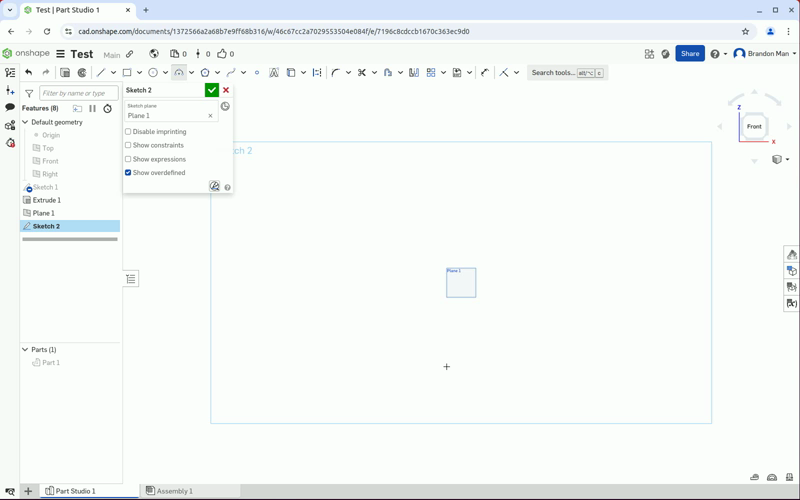
click(446, 366)
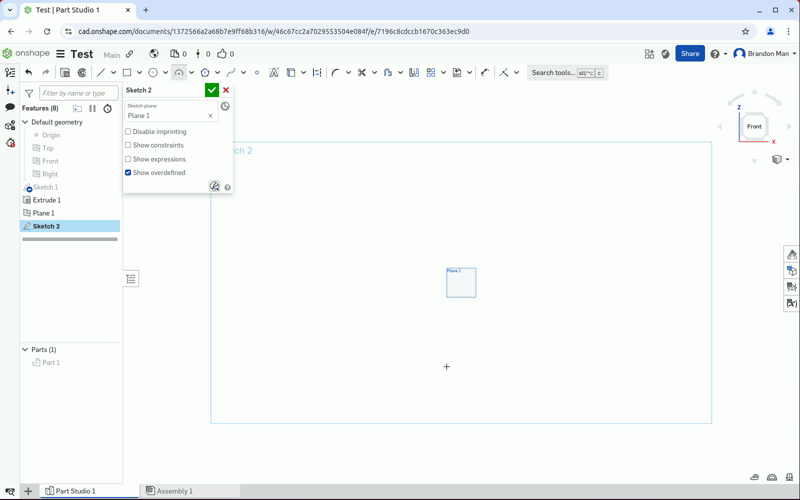
key_up(shift)
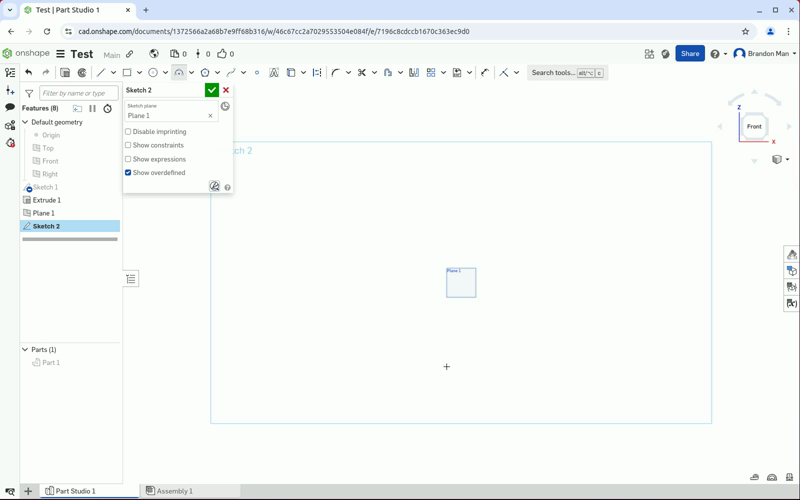
key_down(shift)
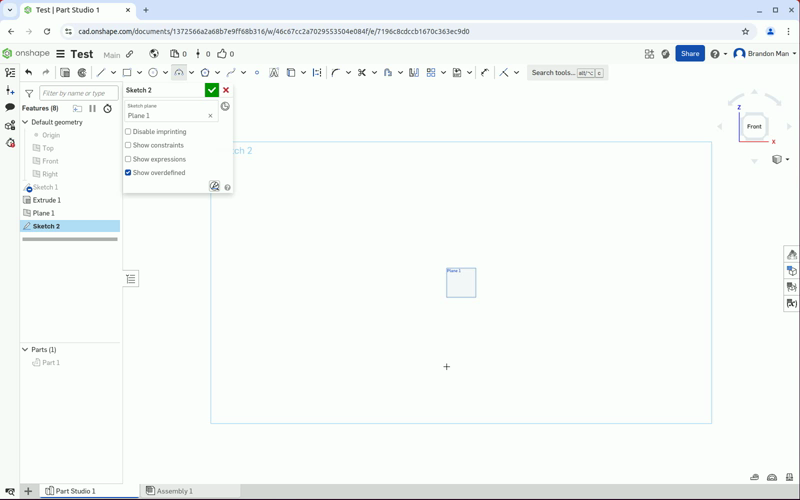
mouse_move(453, 366)
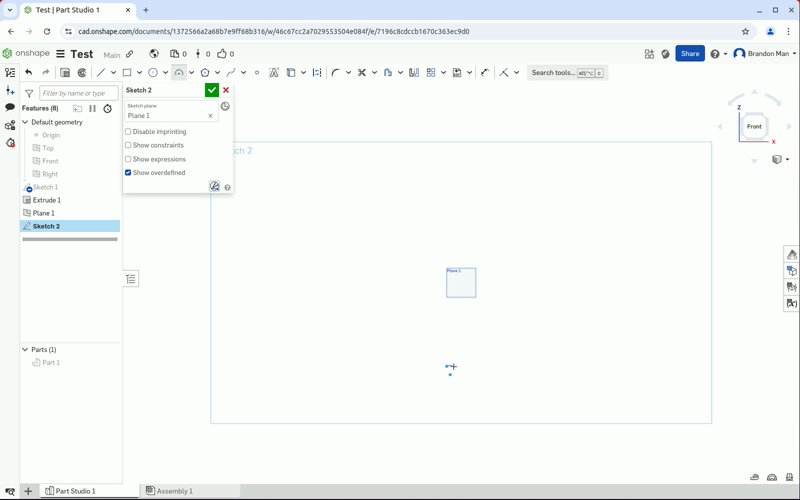
scroll(6)
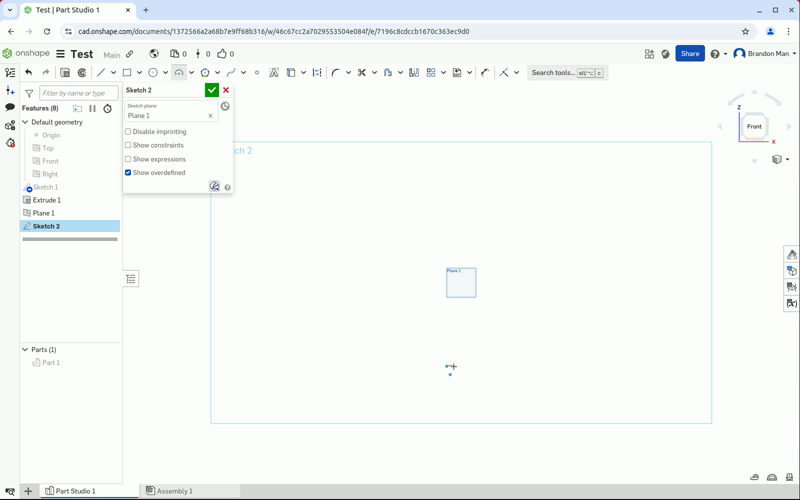
scroll(6)
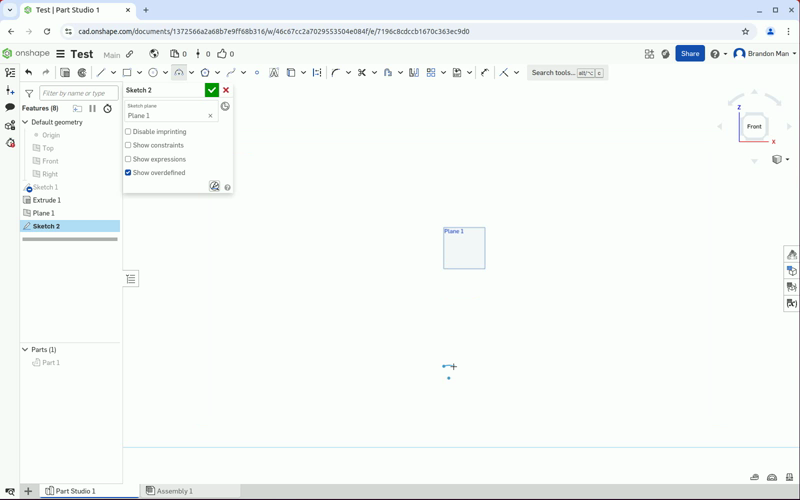
scroll(6)
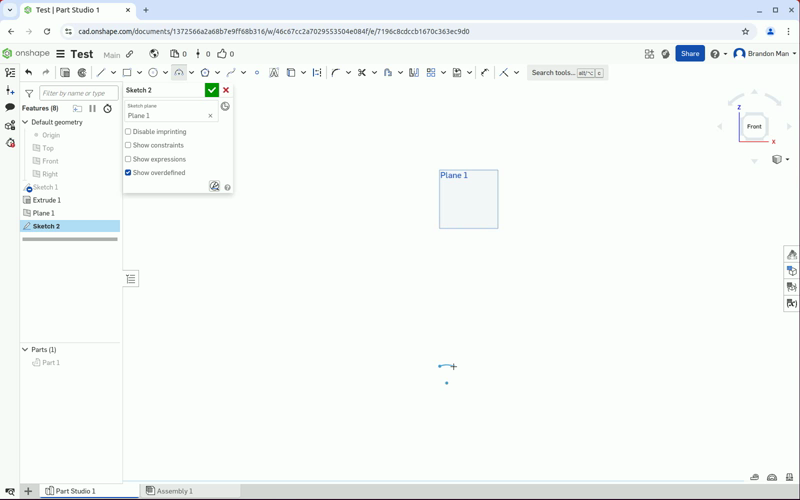
scroll(6)
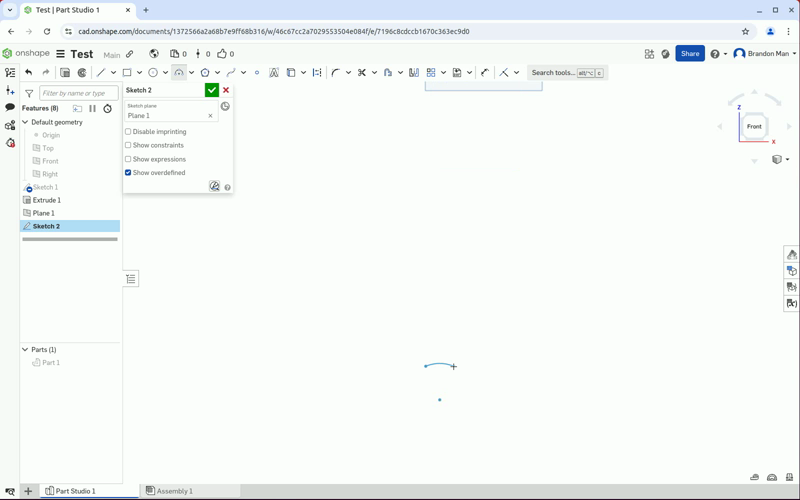
scroll(6)
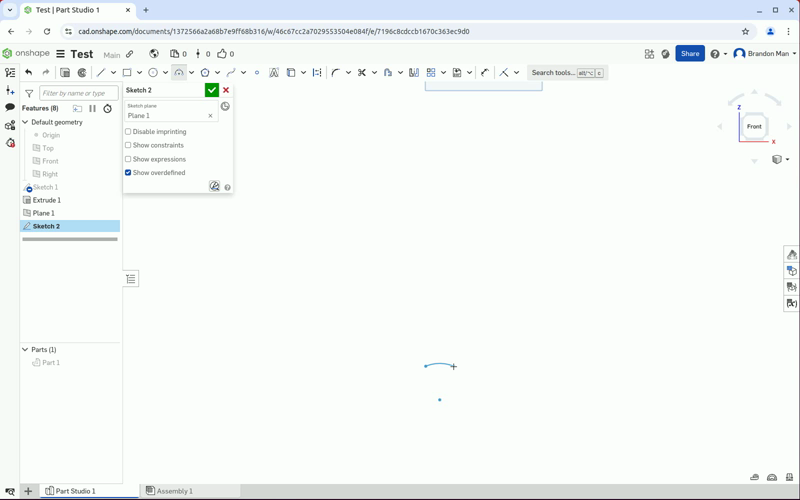
scroll(6)
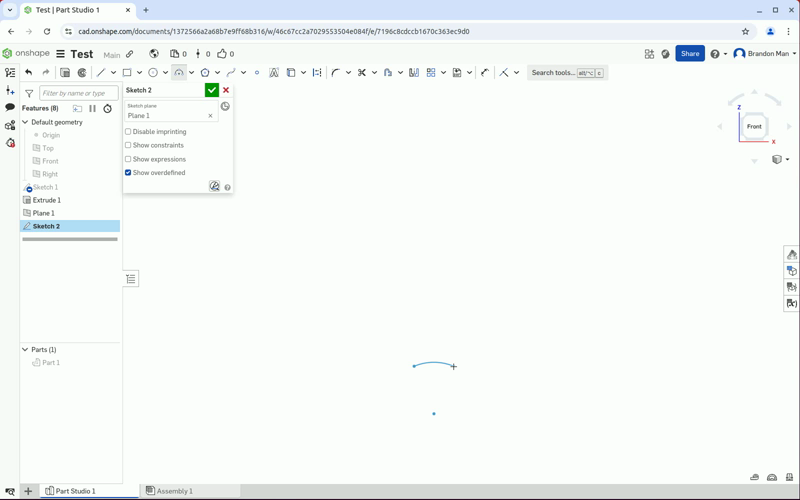
scroll(6)
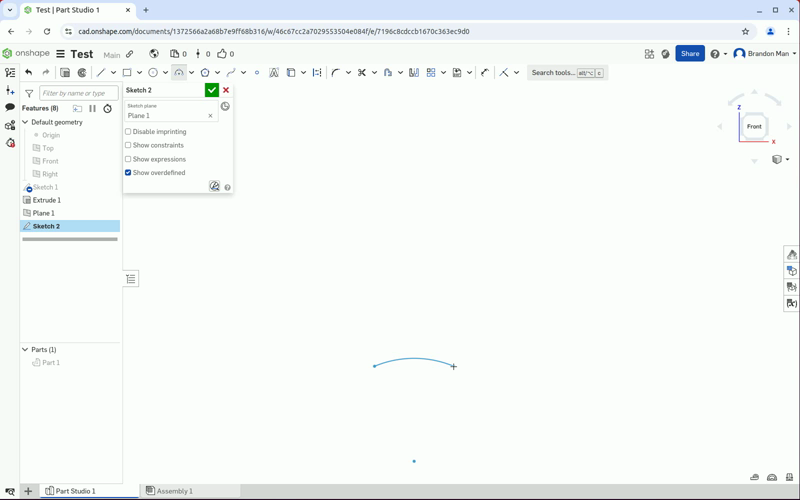
click(453, 366)
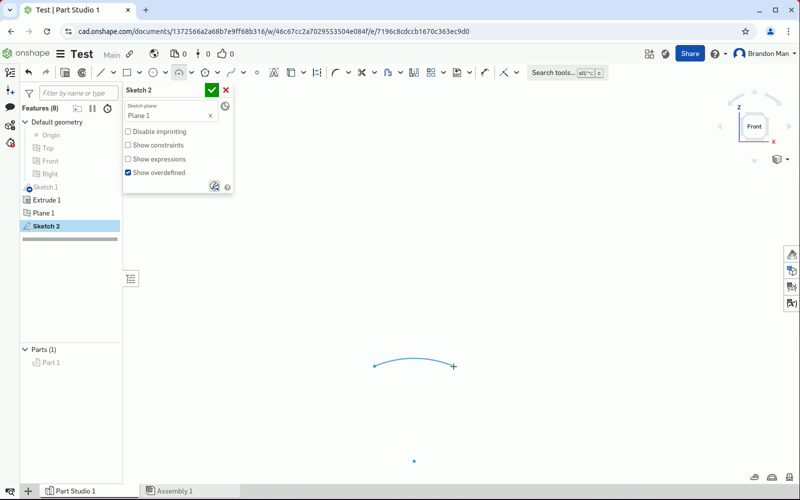
scroll(-6)
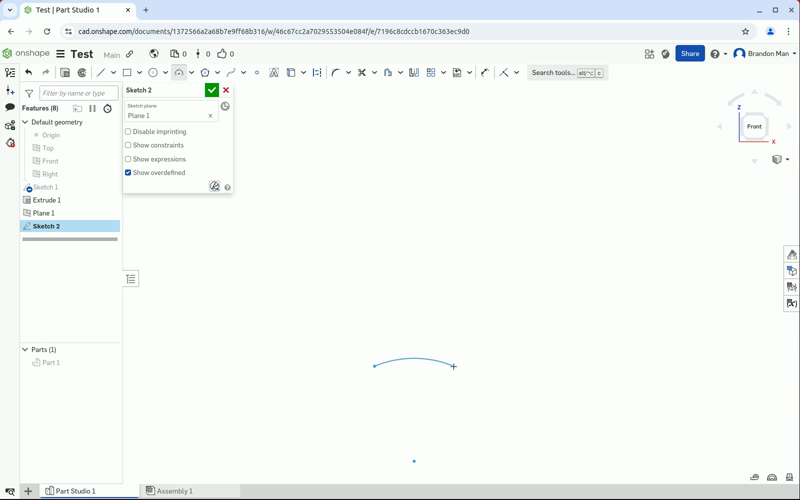
scroll(-6)
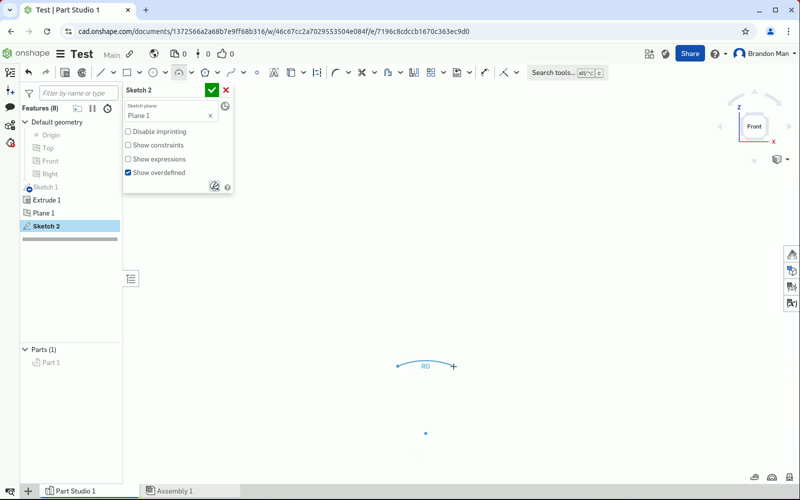
scroll(-6)
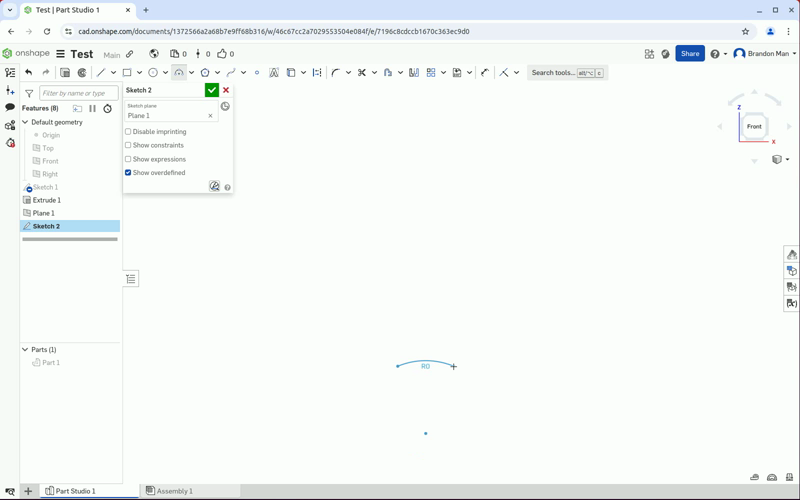
scroll(-6)
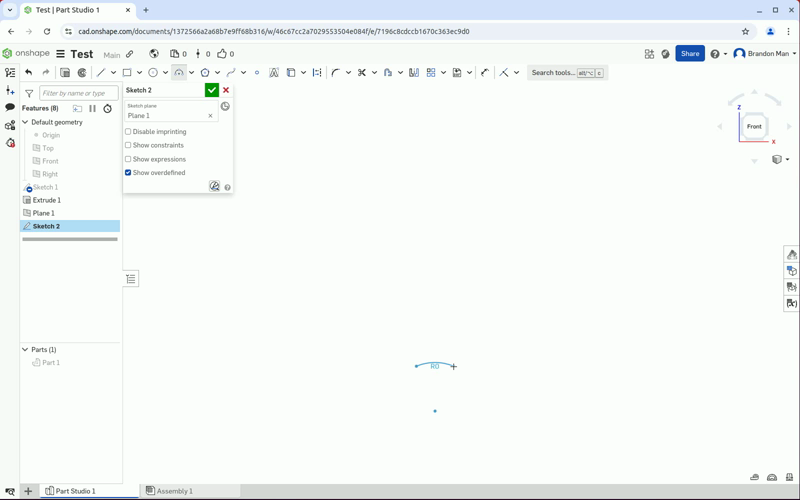
scroll(-6)
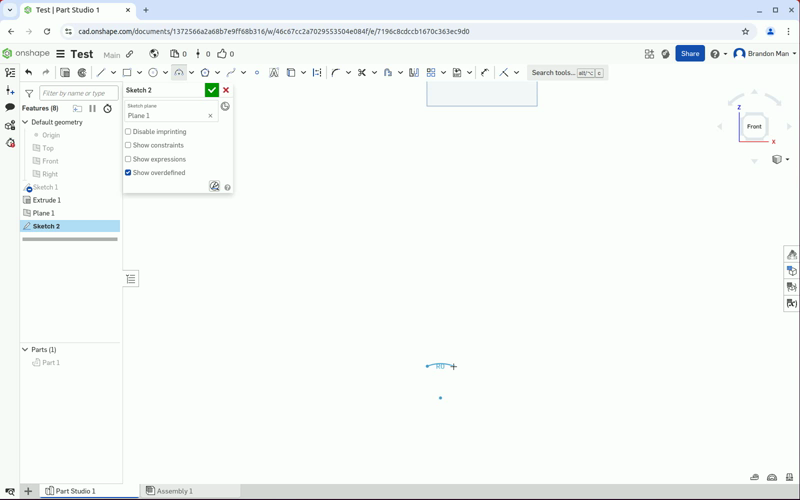
scroll(-6)
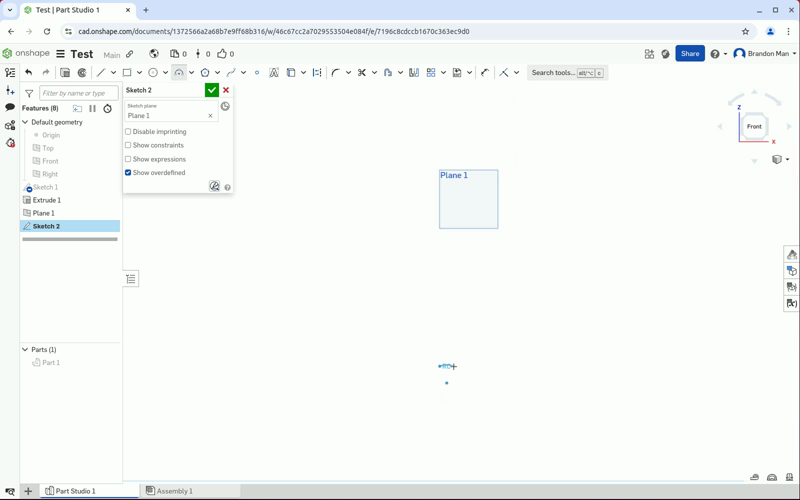
scroll(-6)
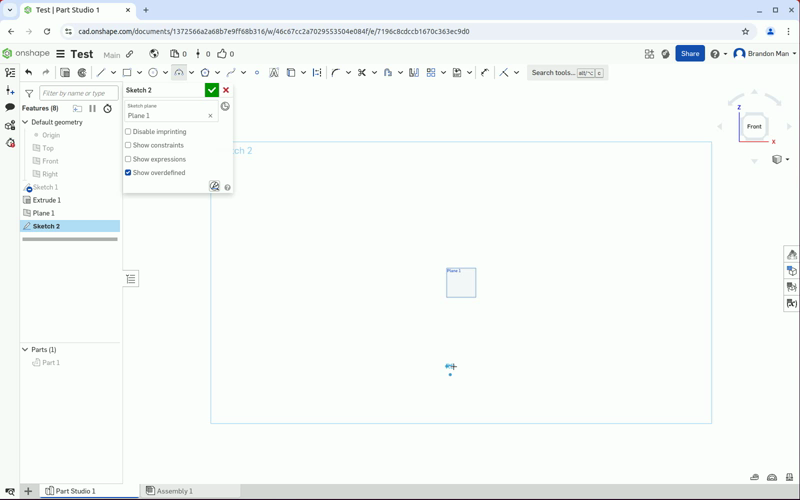
mouse_move(450, 369)
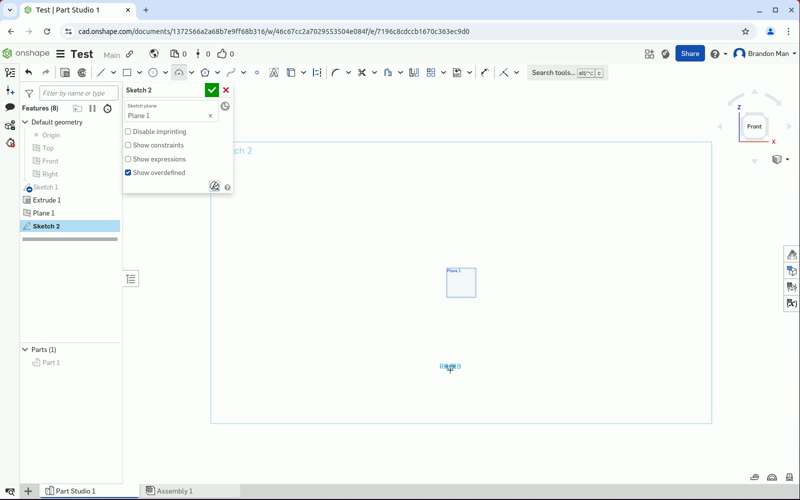
scroll(6)
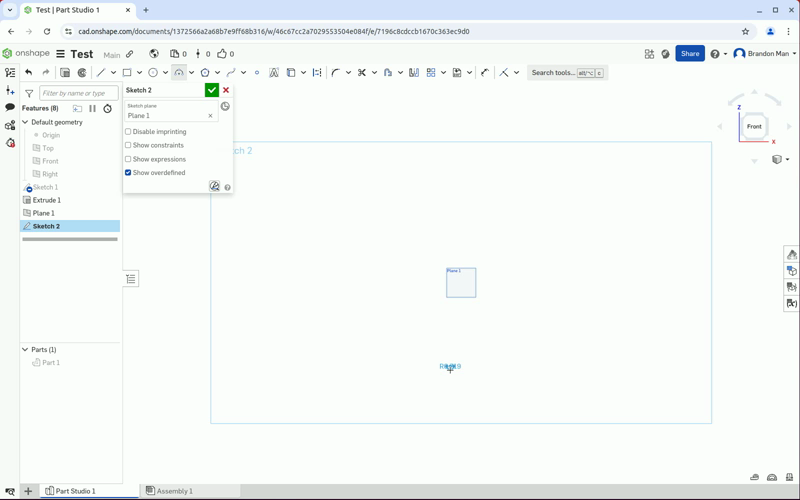
scroll(6)
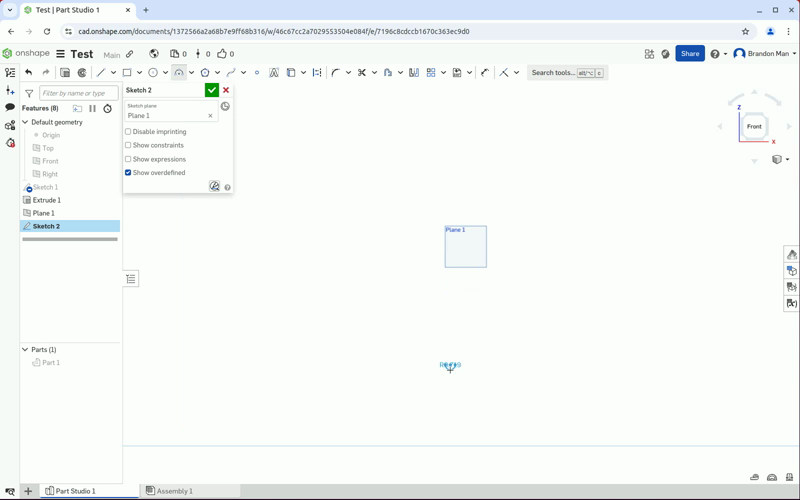
scroll(6)
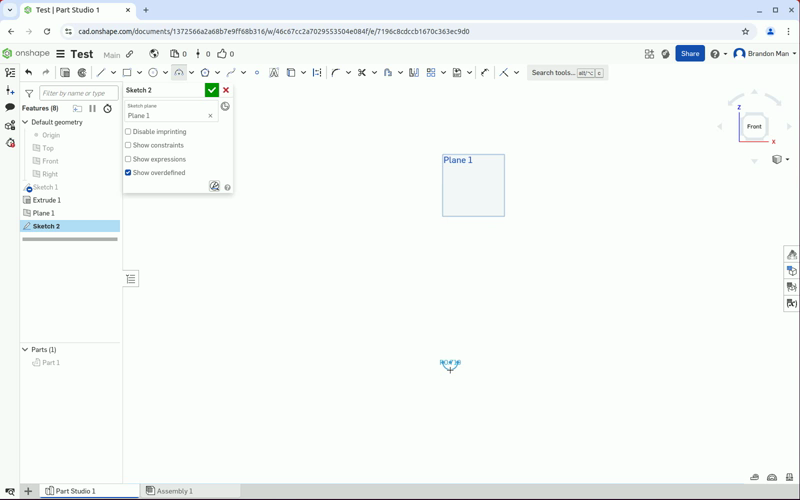
scroll(6)
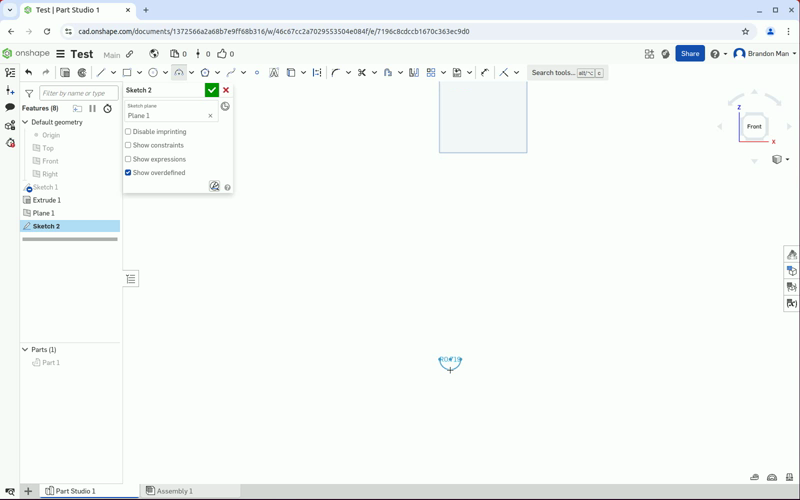
scroll(6)
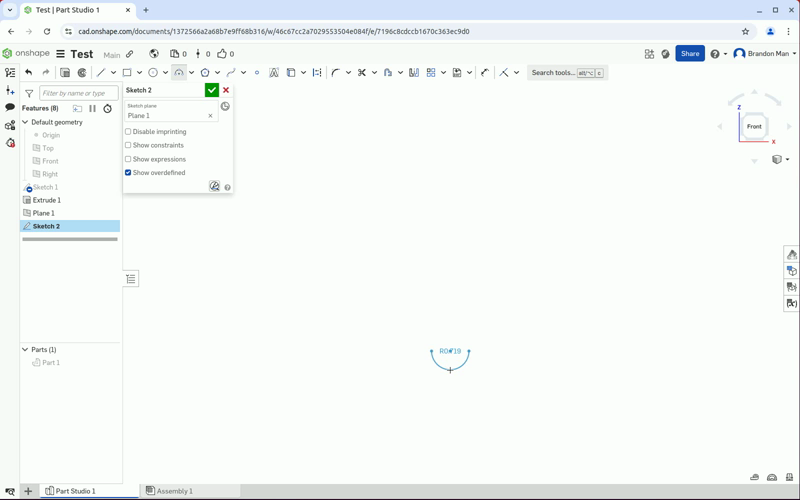
scroll(6)
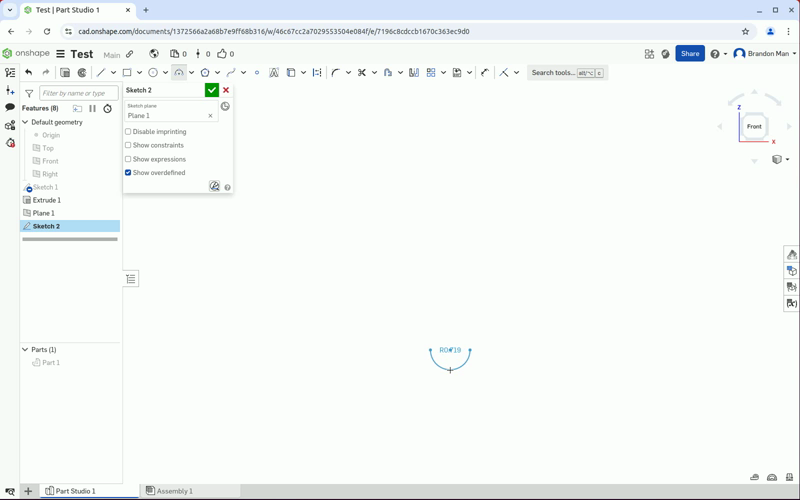
scroll(6)
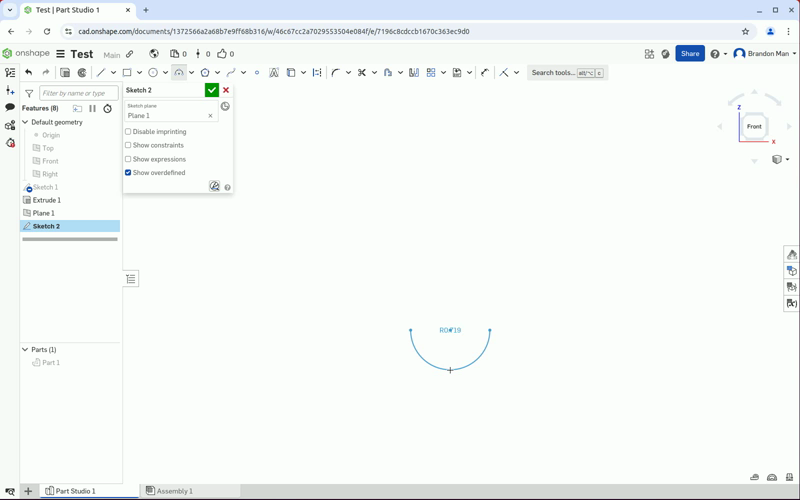
click(450, 369)
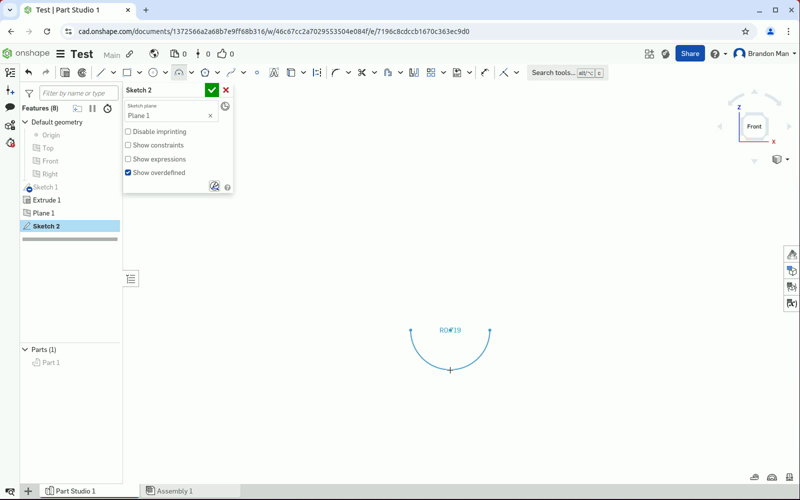
scroll(-6)
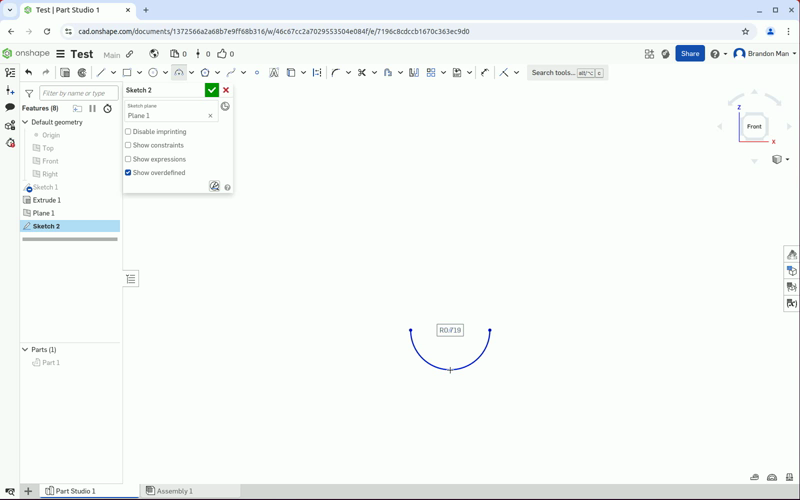
scroll(-6)
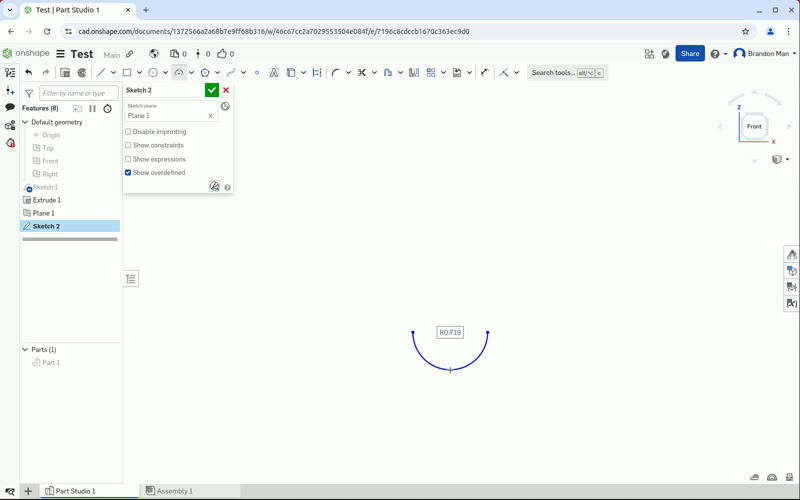
scroll(-6)
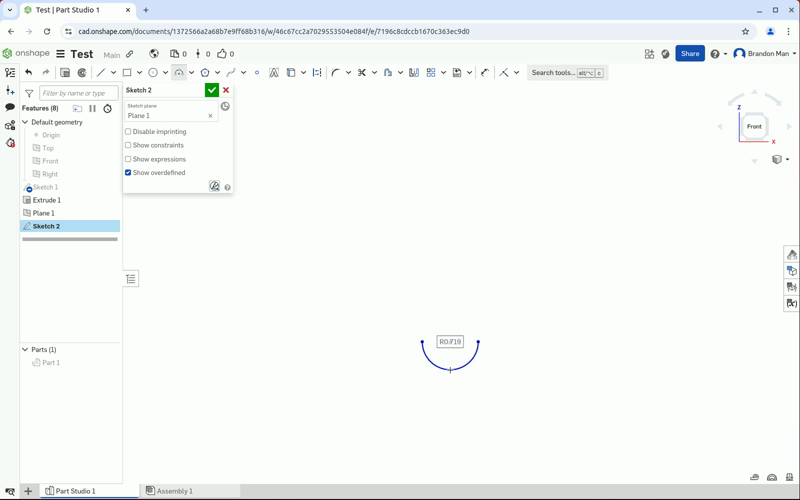
scroll(-6)
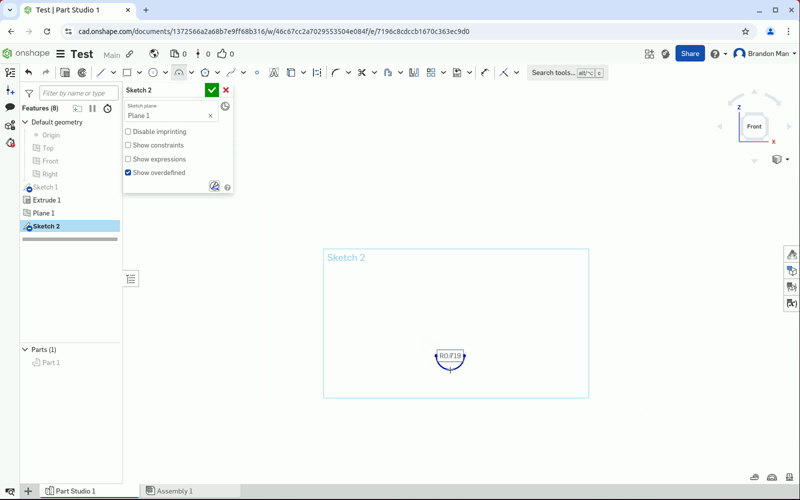
scroll(-6)
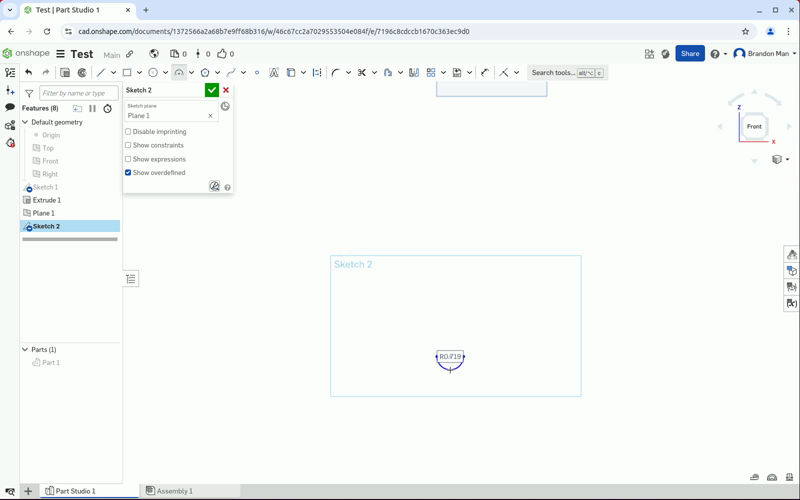
scroll(-6)
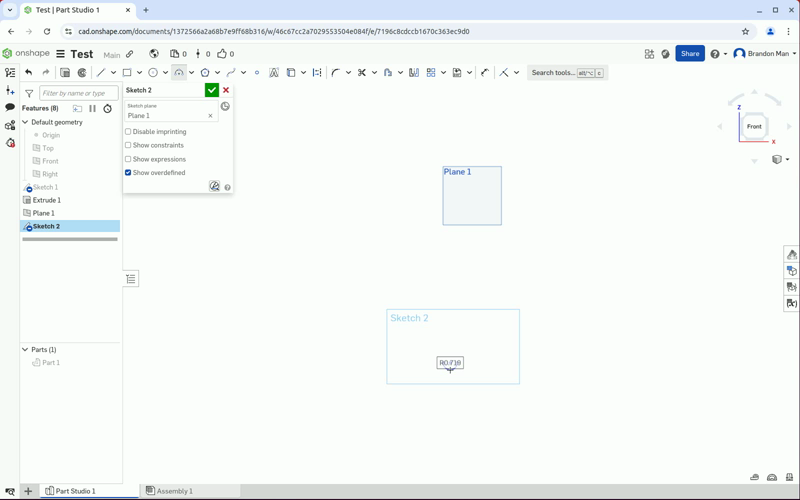
scroll(-6)
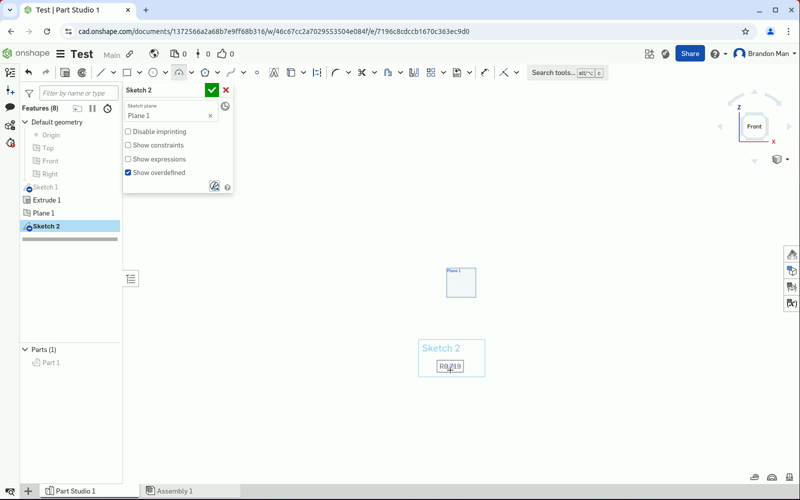
key_up(shift)
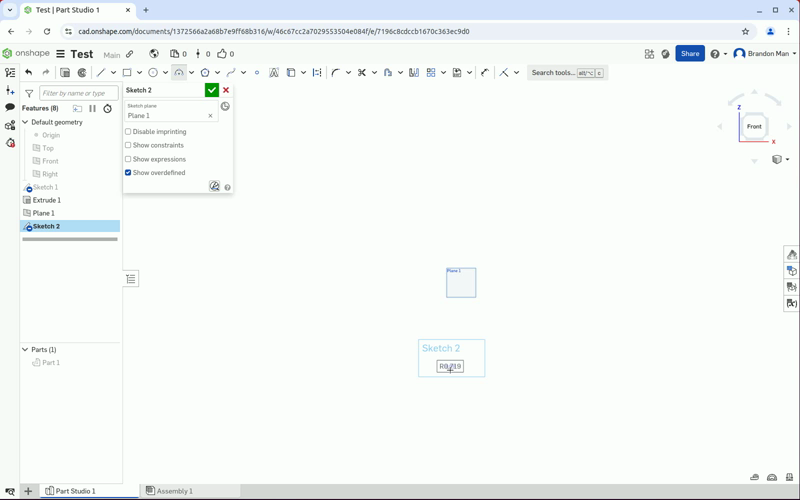
key(esc)
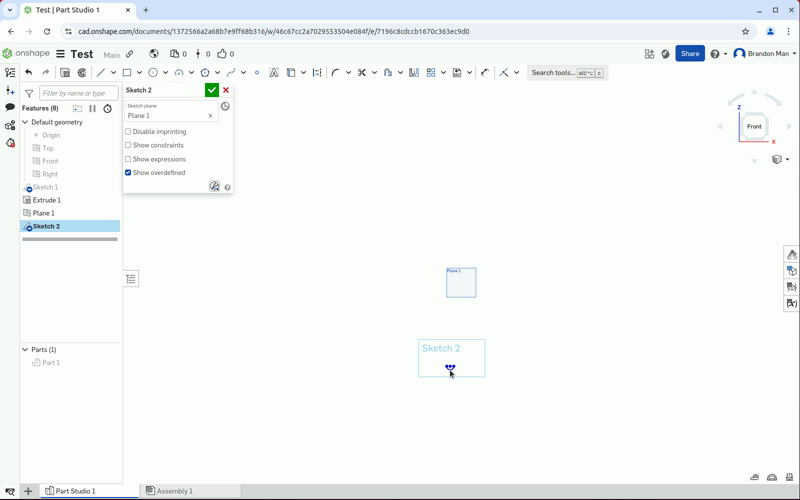
key(l)
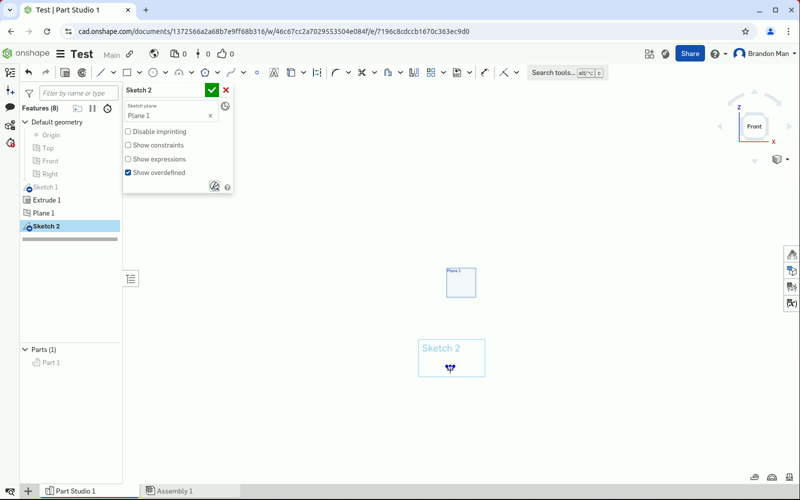
mouse_move(453, 366)
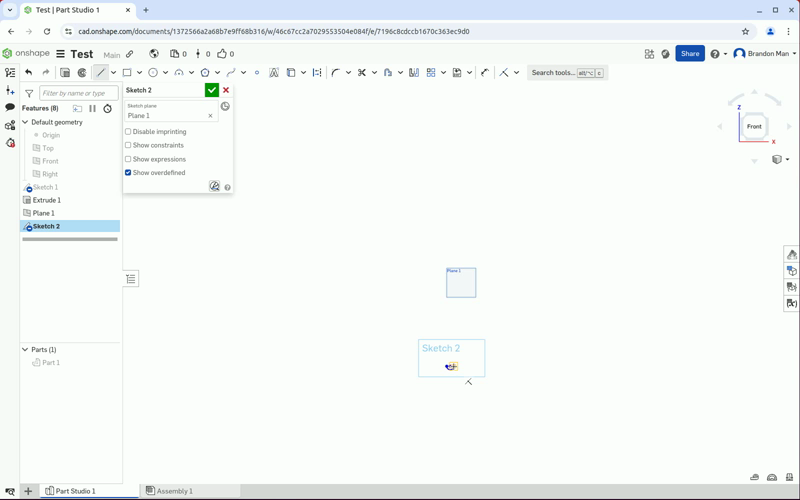
scroll(6)
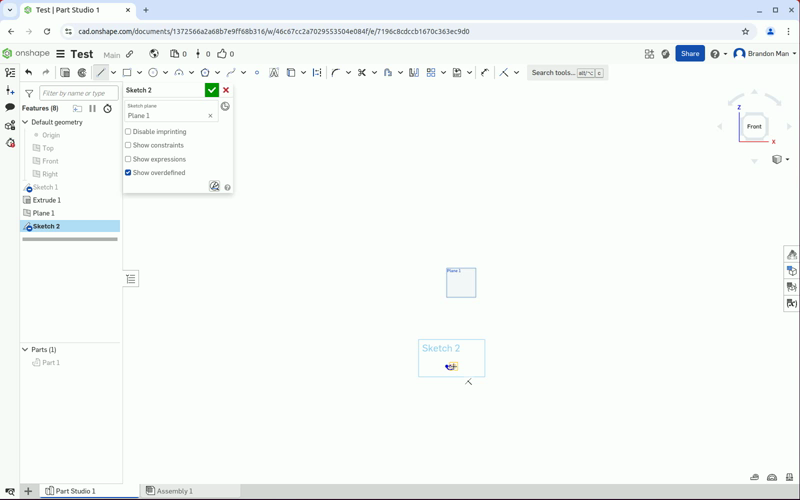
scroll(6)
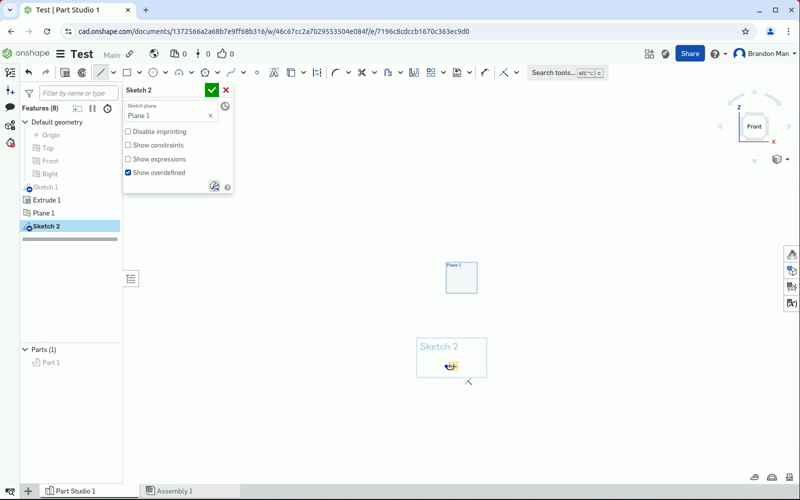
scroll(6)
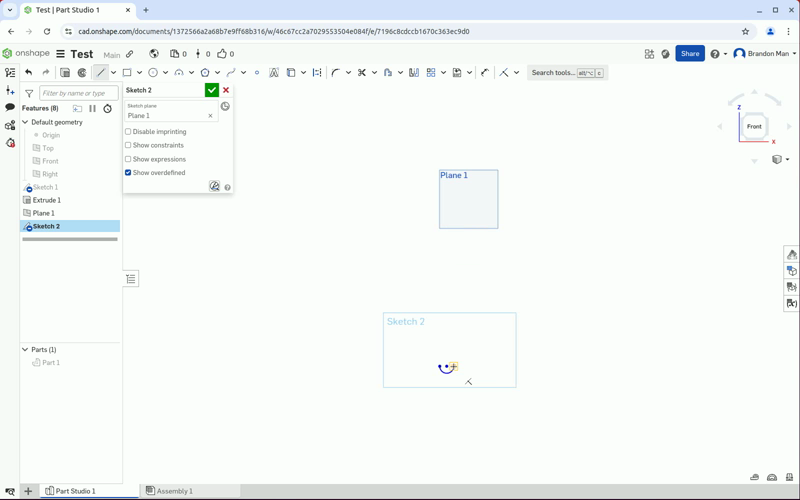
scroll(6)
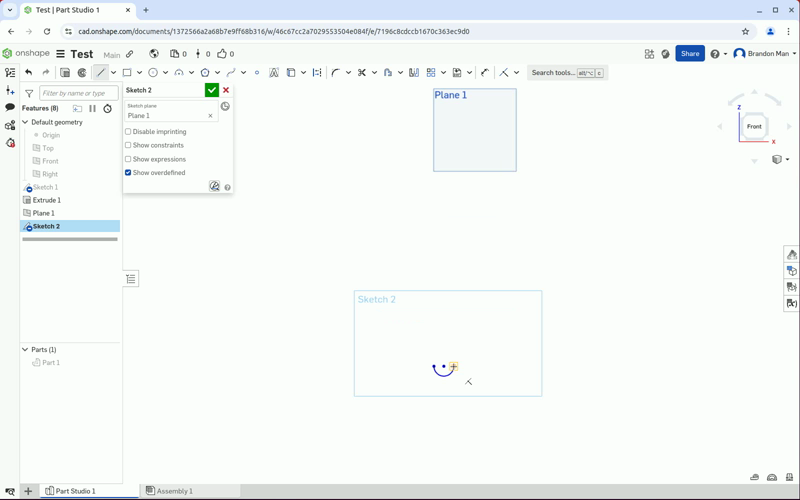
scroll(6)
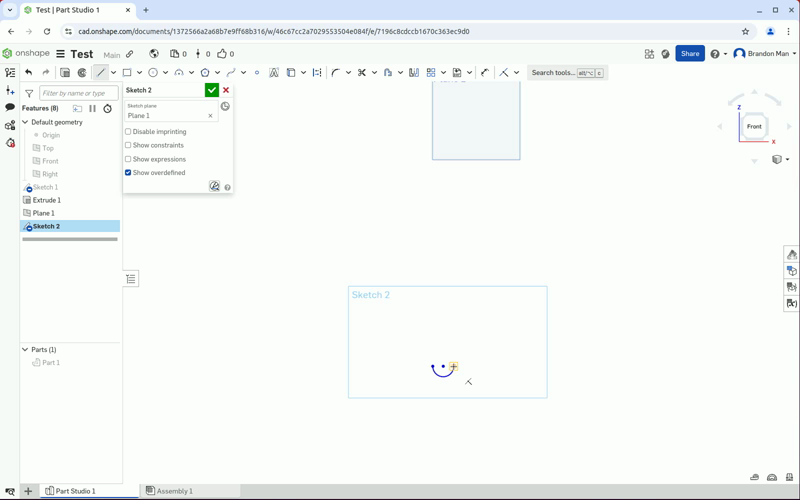
scroll(6)
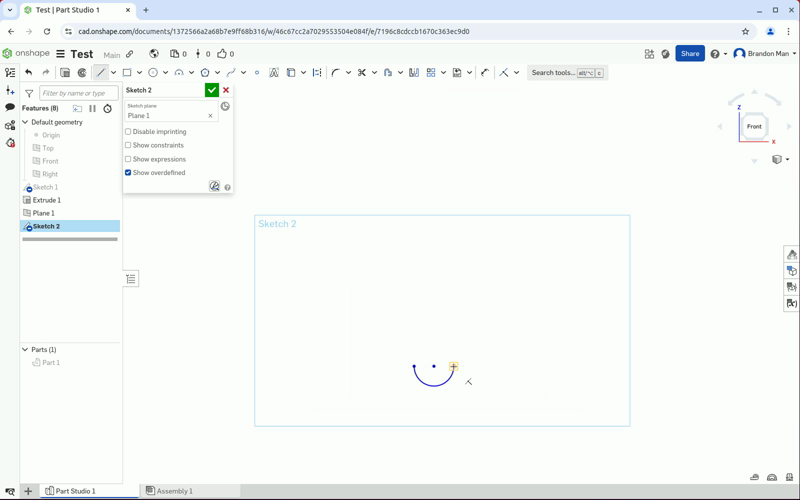
scroll(6)
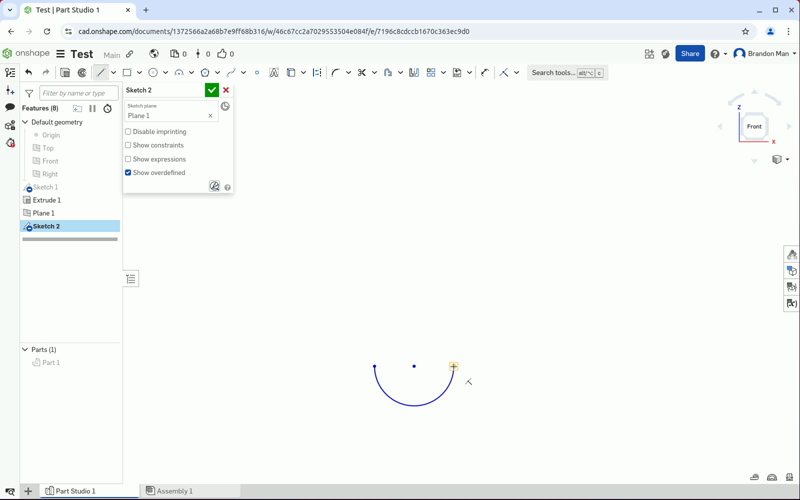
click(453, 366)
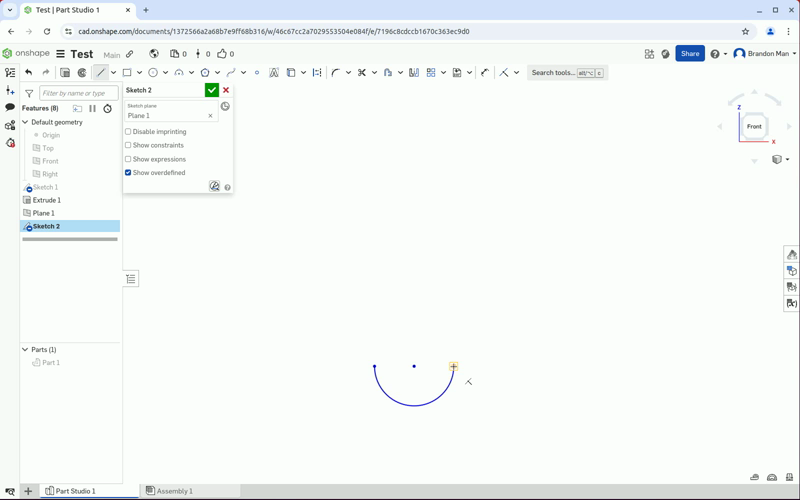
scroll(-6)
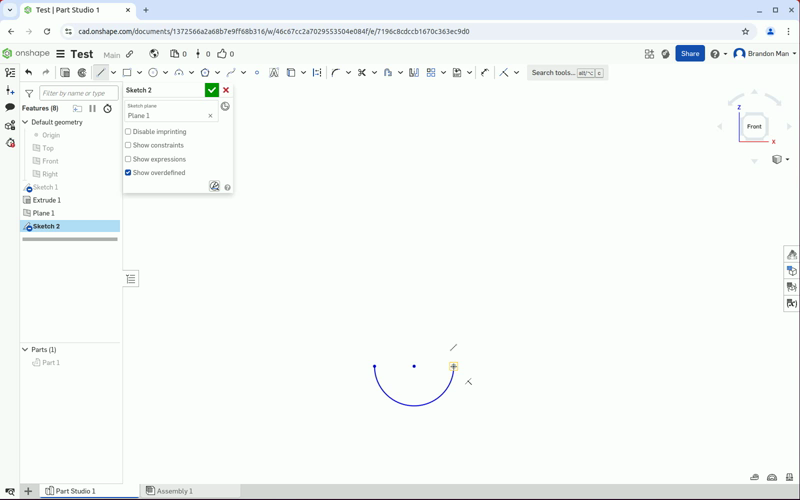
scroll(-6)
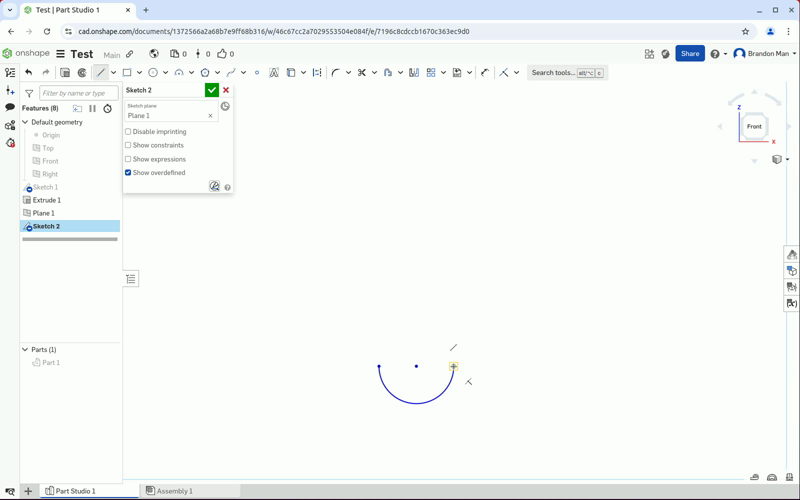
scroll(-6)
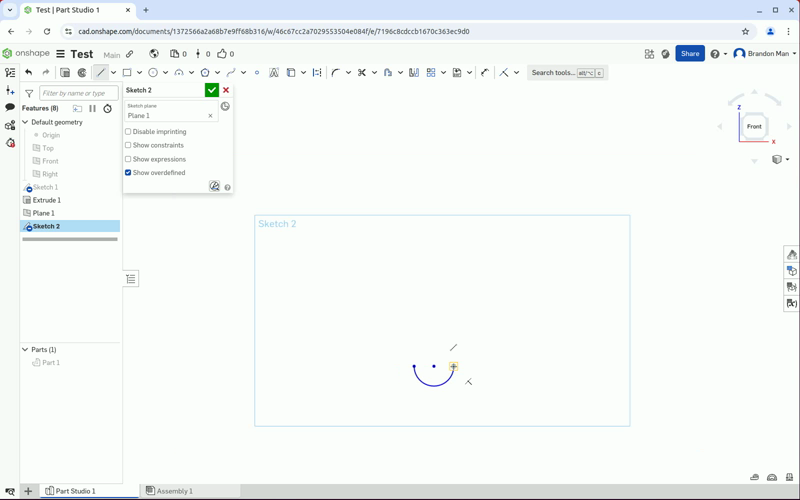
scroll(-6)
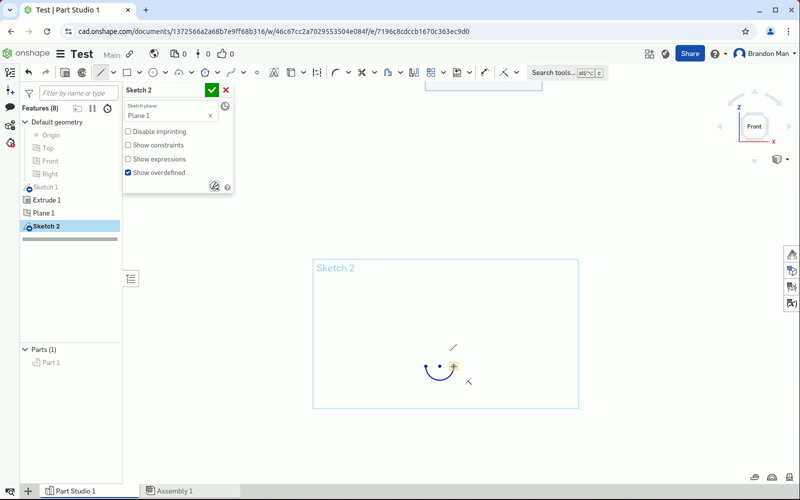
scroll(-6)
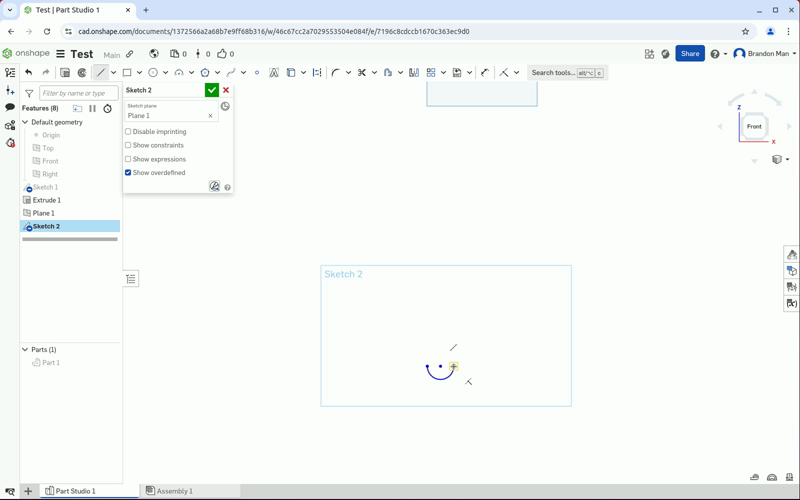
scroll(-6)
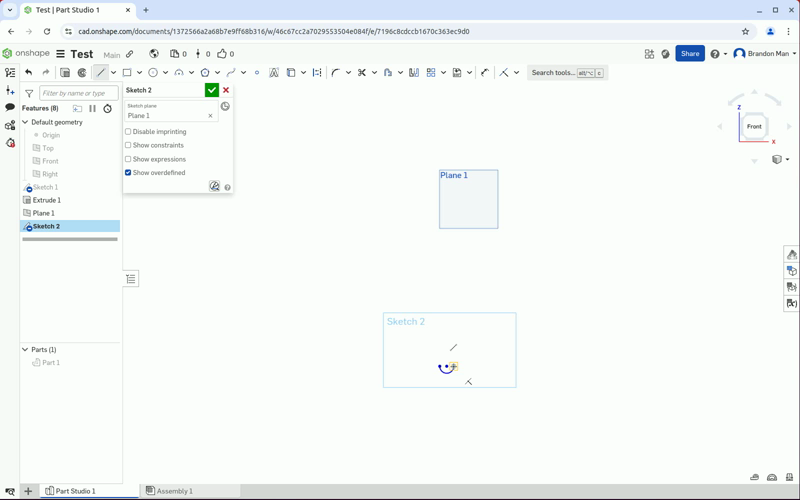
scroll(-6)
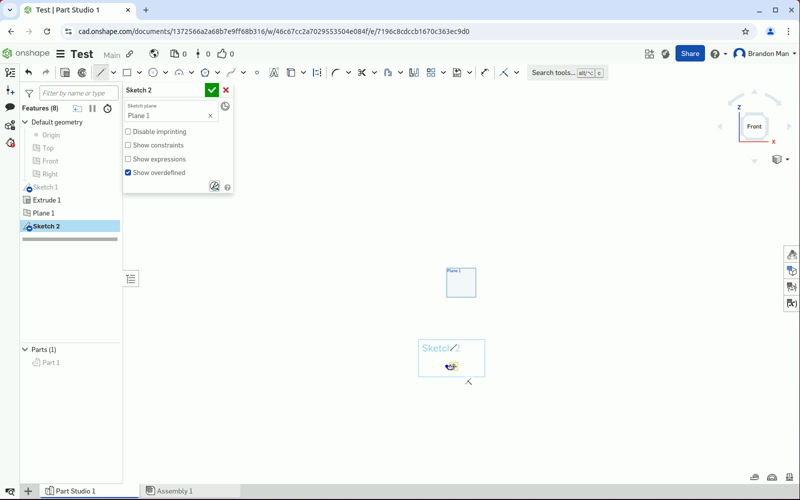
key_down(shift)
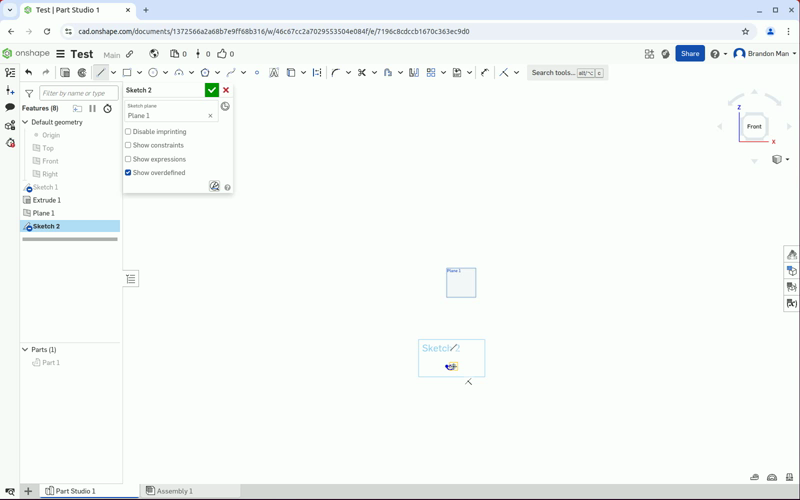
mouse_move(483, 366)
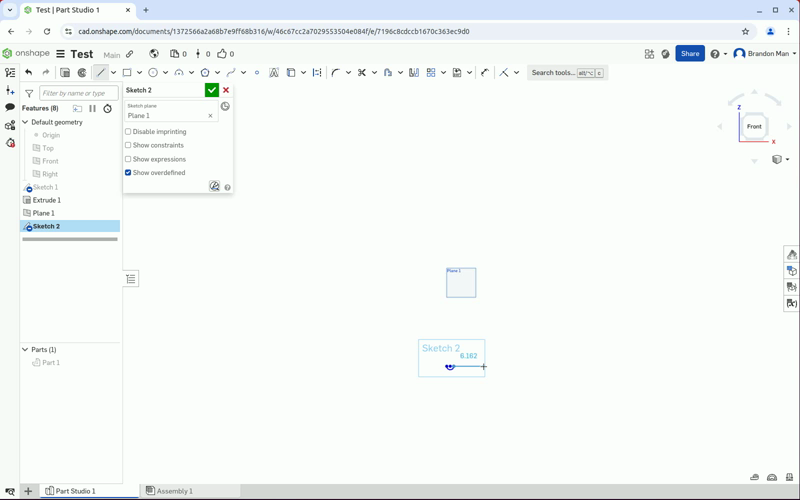
mouse_move(453, 319)
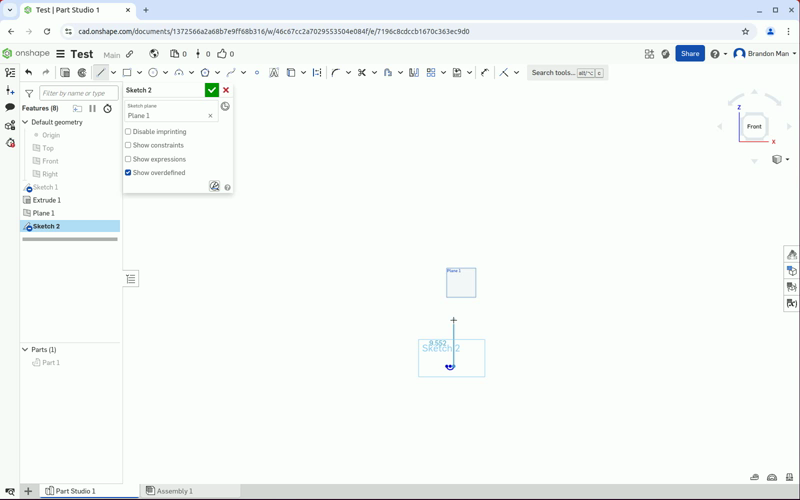
click(453, 319)
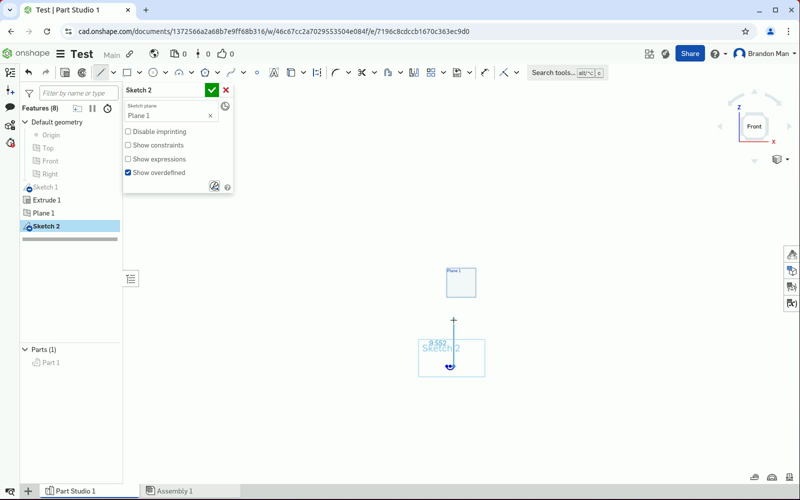
key_up(shift)
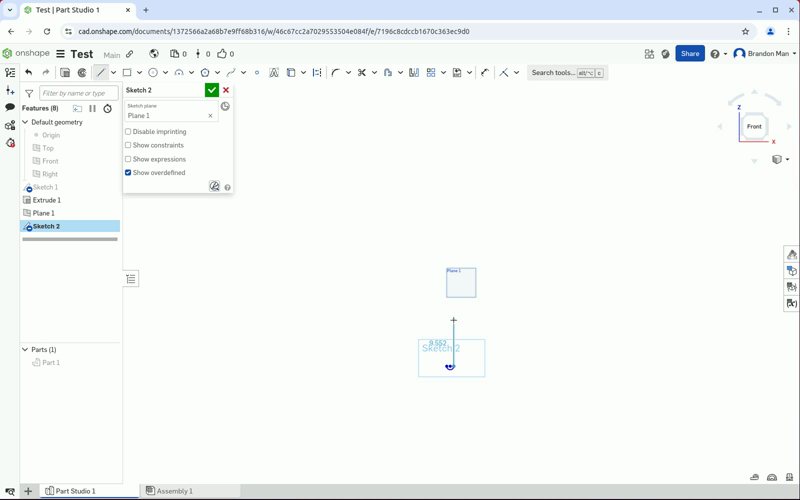
key(esc)
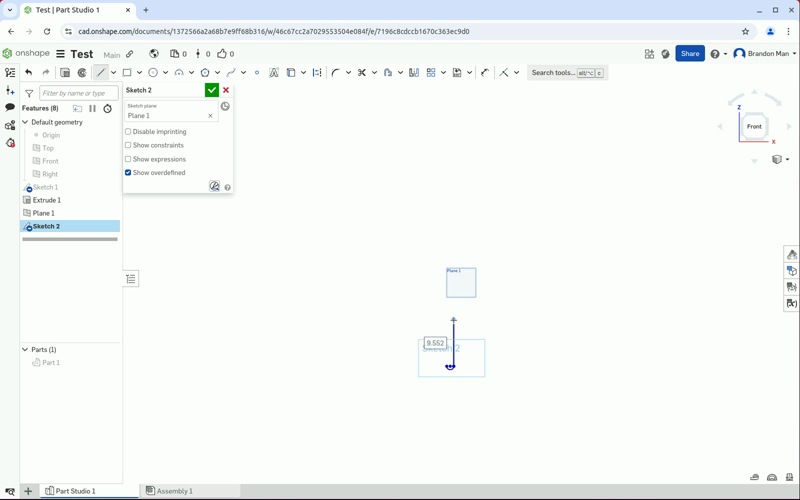
key(a)
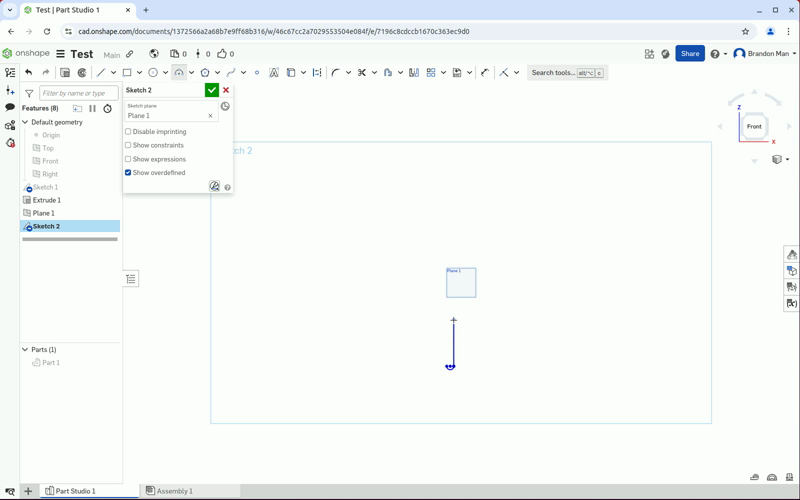
mouse_move(453, 319)
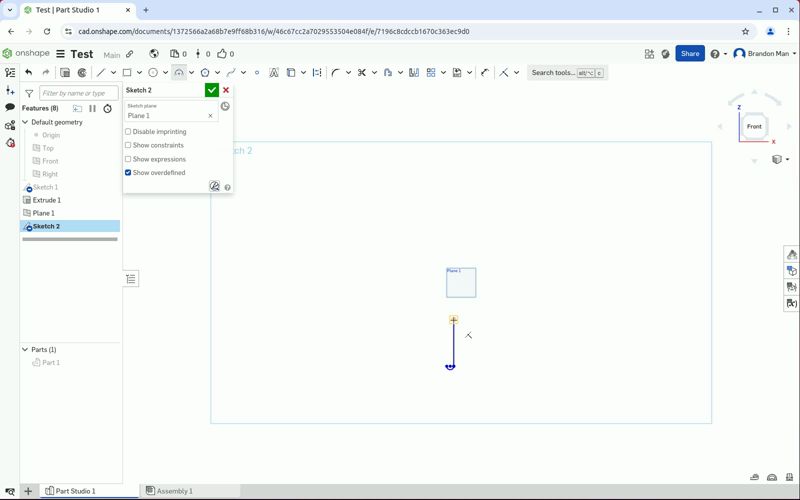
click(453, 319)
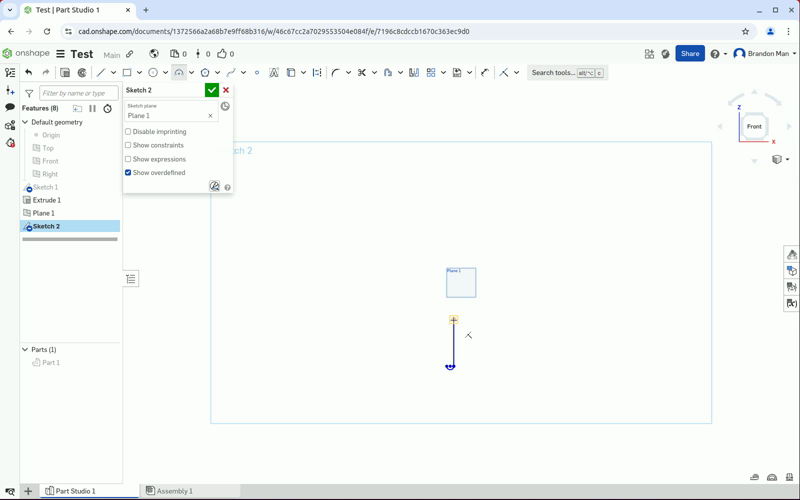
key_down(shift)
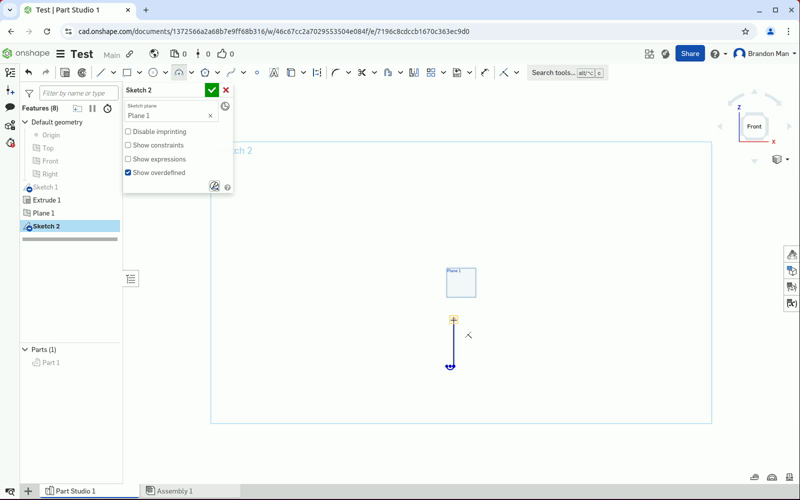
mouse_move(446, 319)
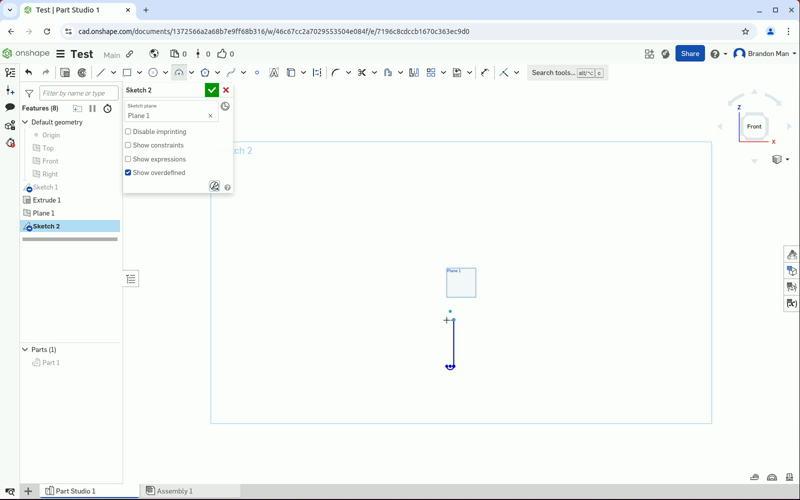
scroll(6)
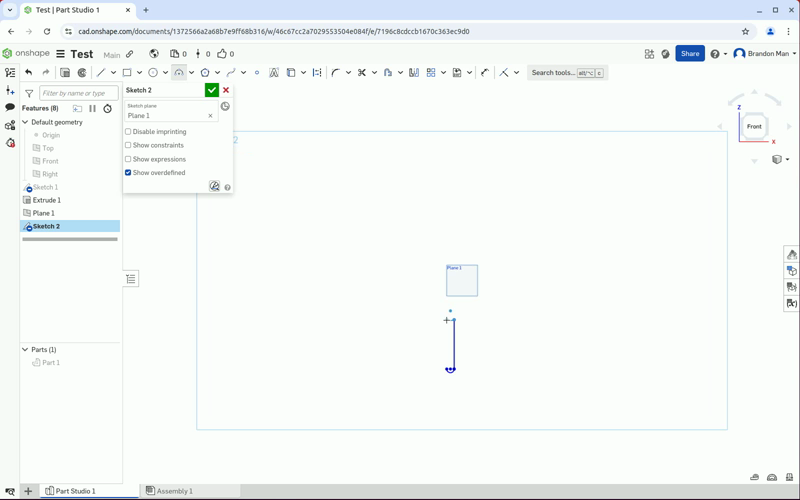
scroll(6)
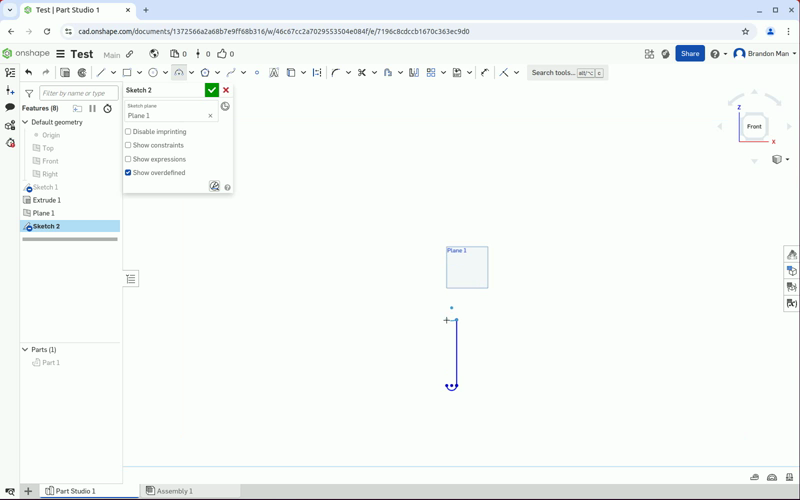
scroll(6)
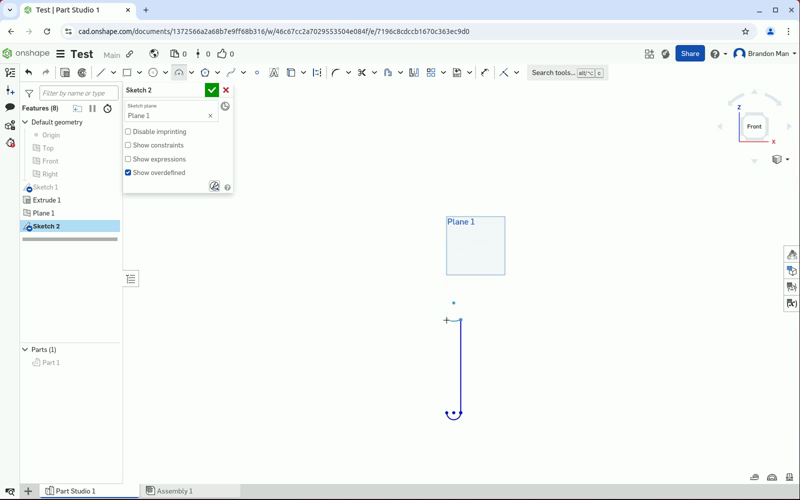
scroll(6)
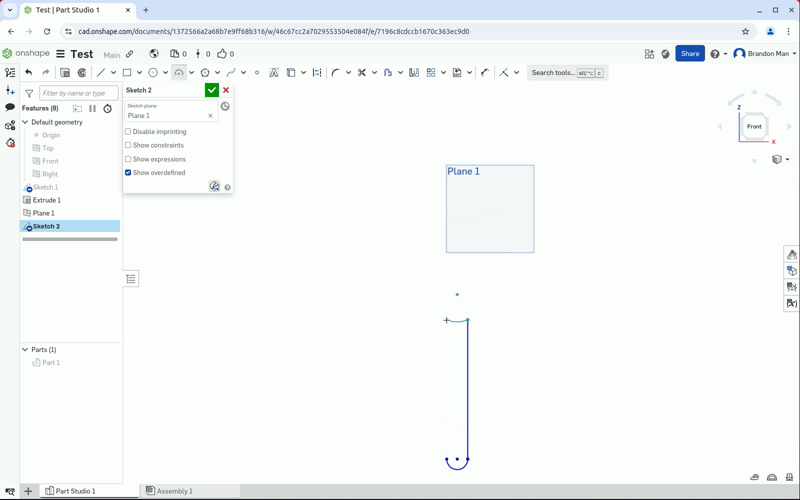
scroll(6)
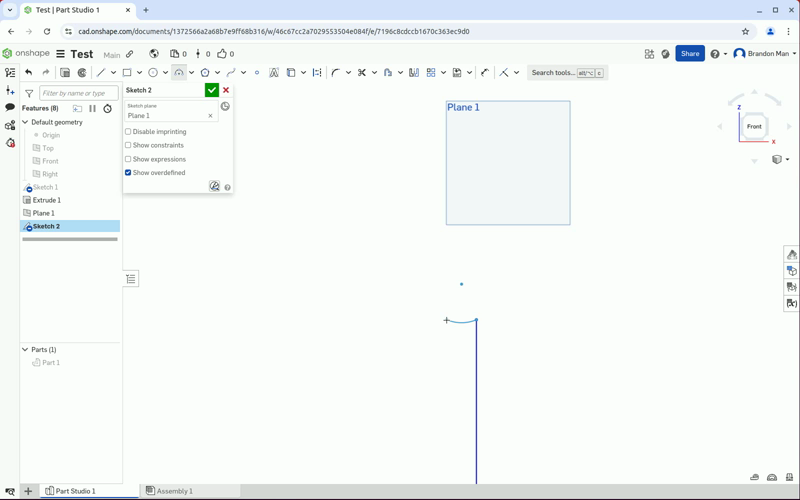
scroll(6)
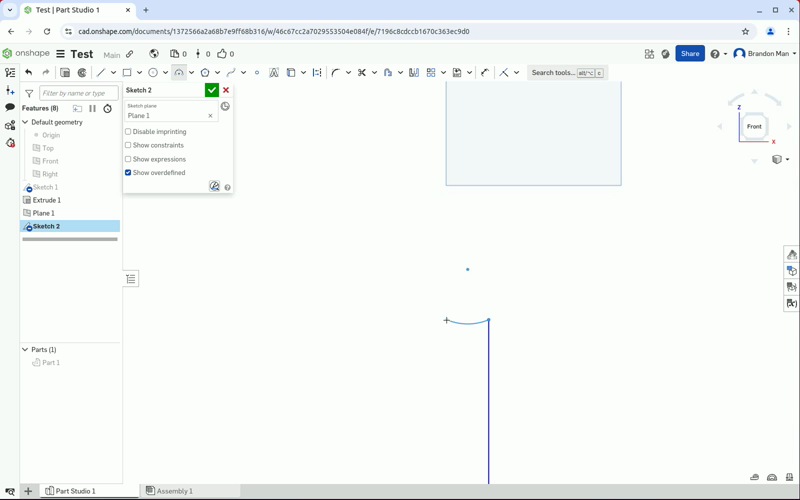
scroll(6)
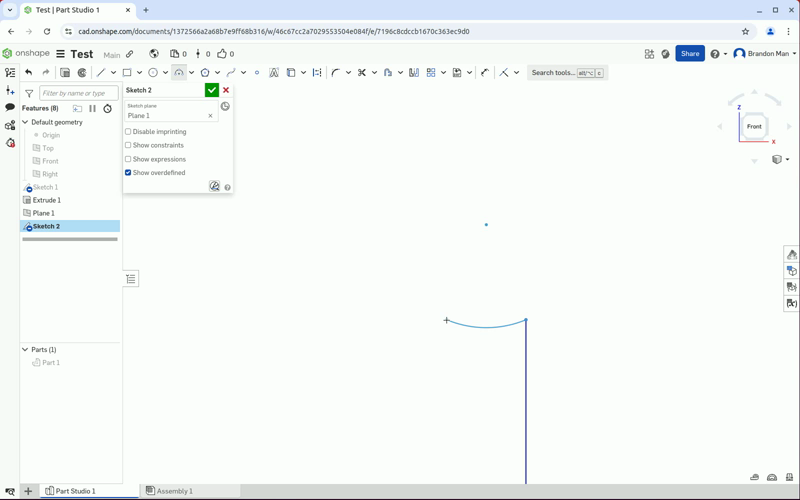
click(446, 319)
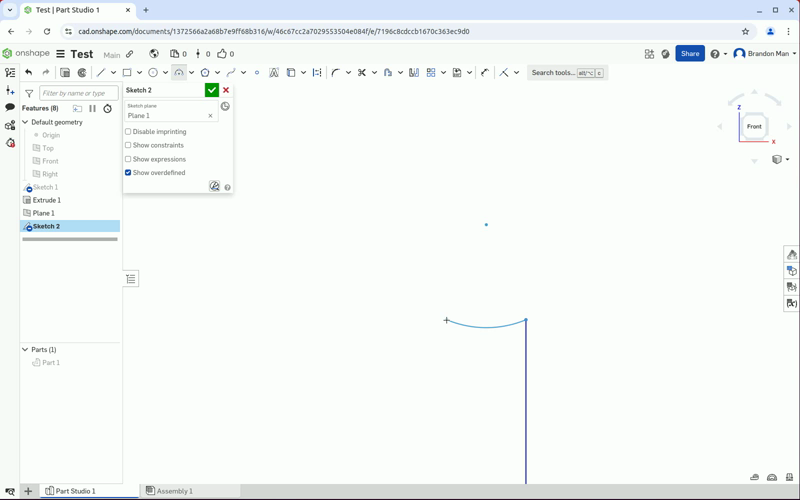
scroll(-6)
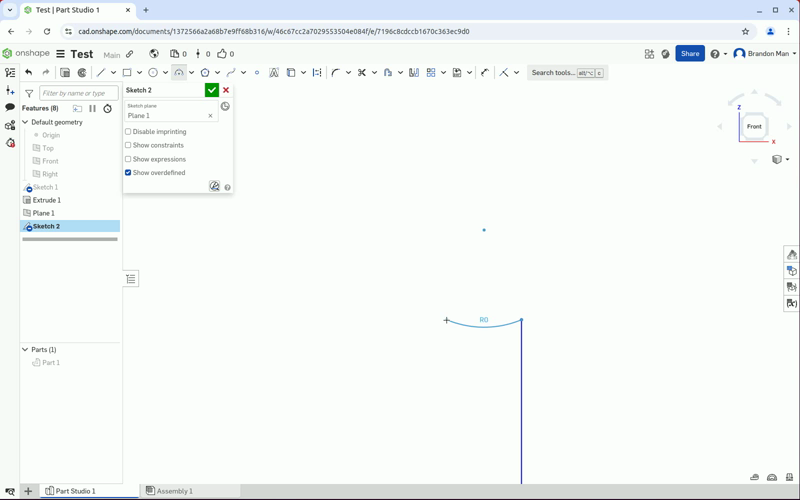
scroll(-6)
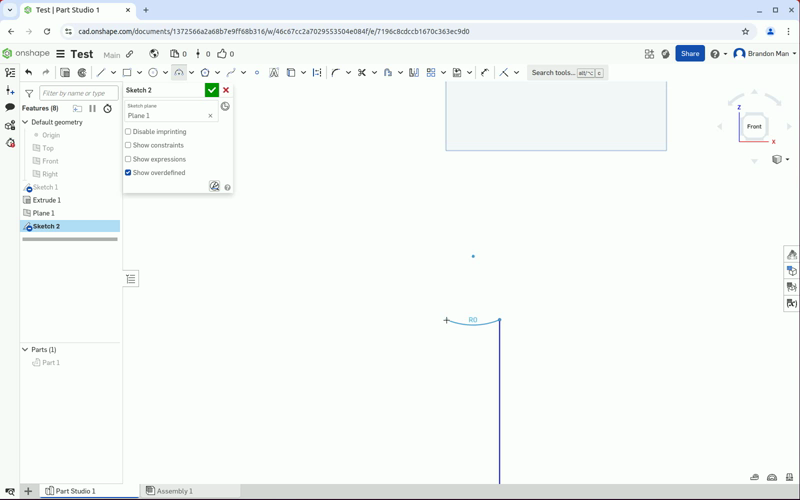
scroll(-6)
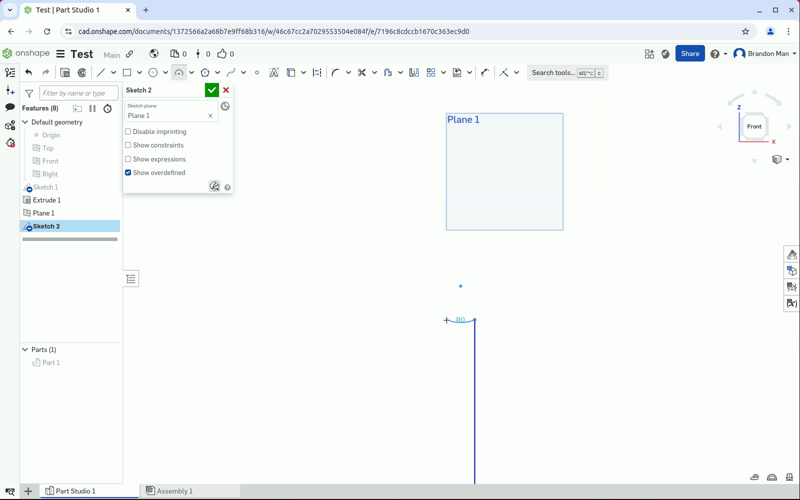
scroll(-6)
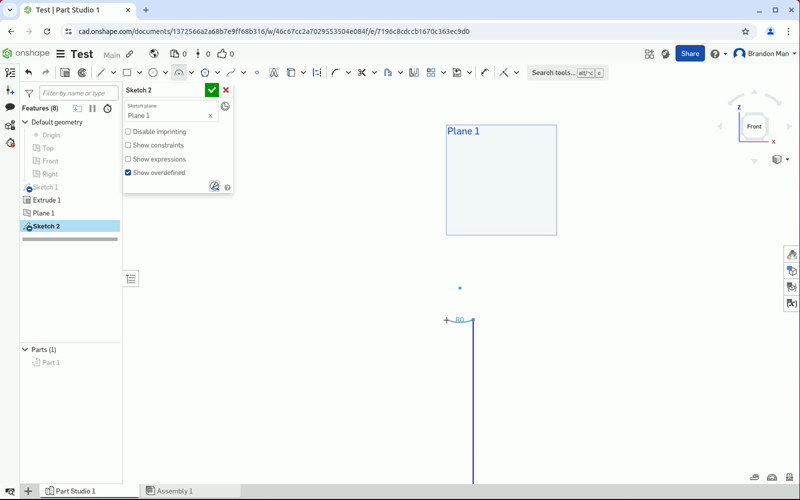
scroll(-6)
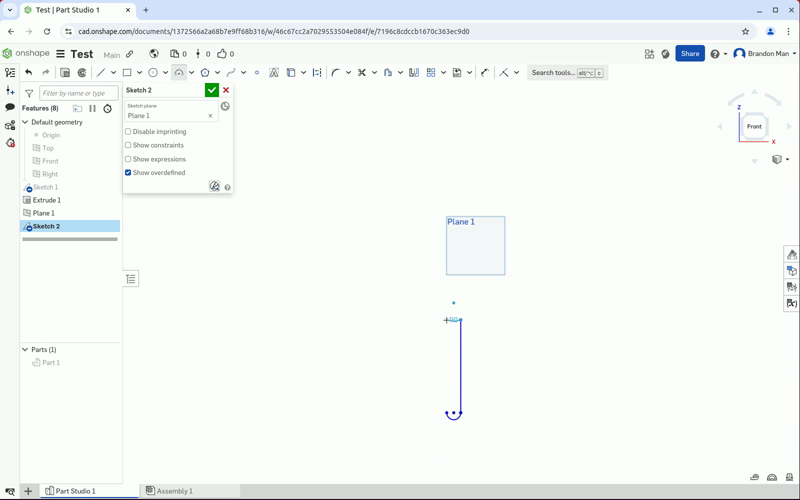
scroll(-6)
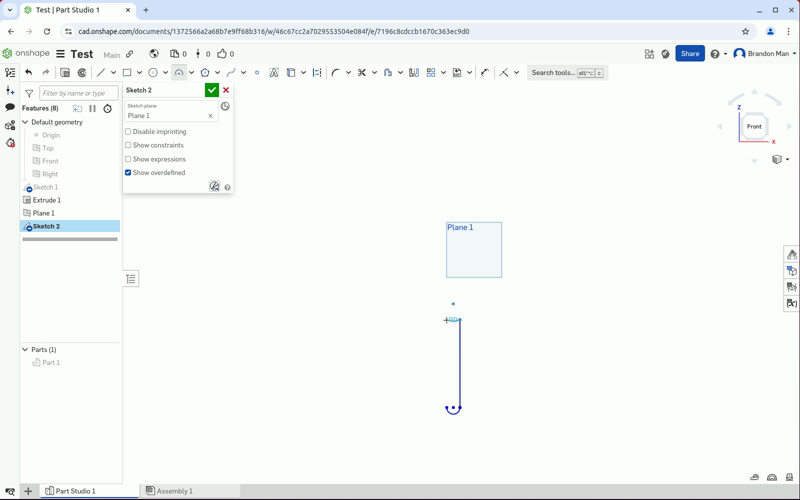
scroll(-6)
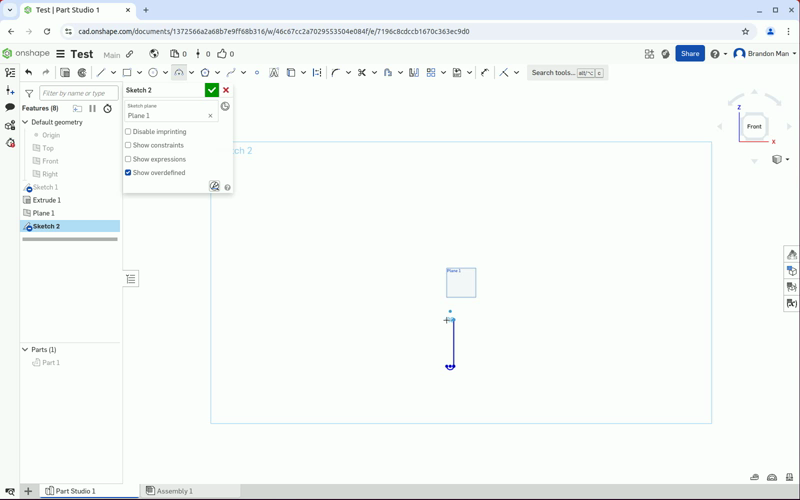
mouse_move(450, 323)
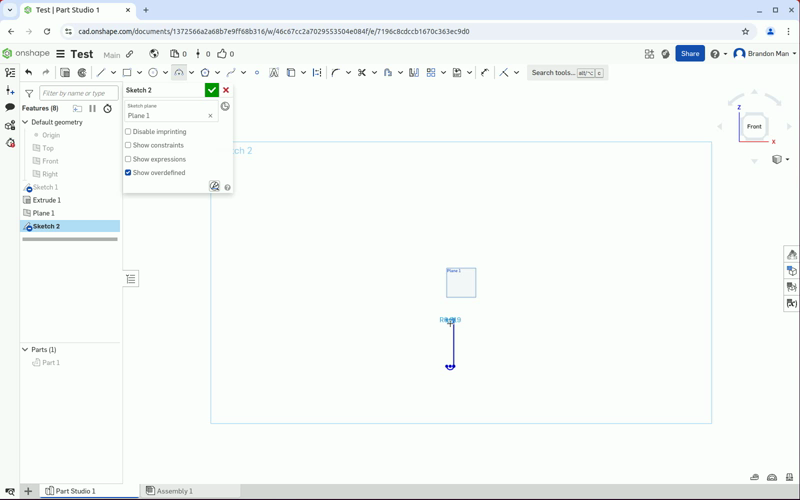
scroll(6)
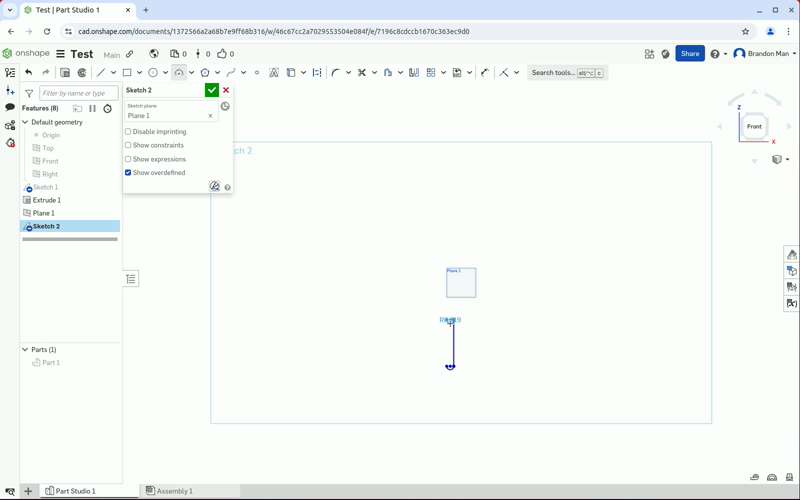
scroll(6)
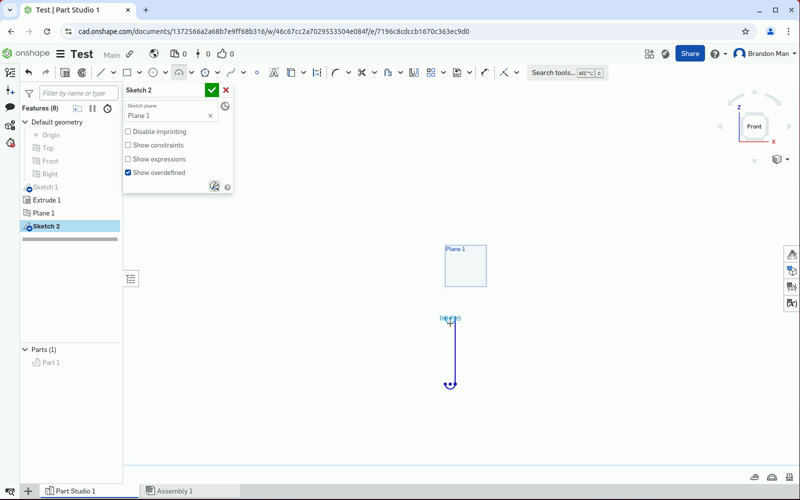
scroll(6)
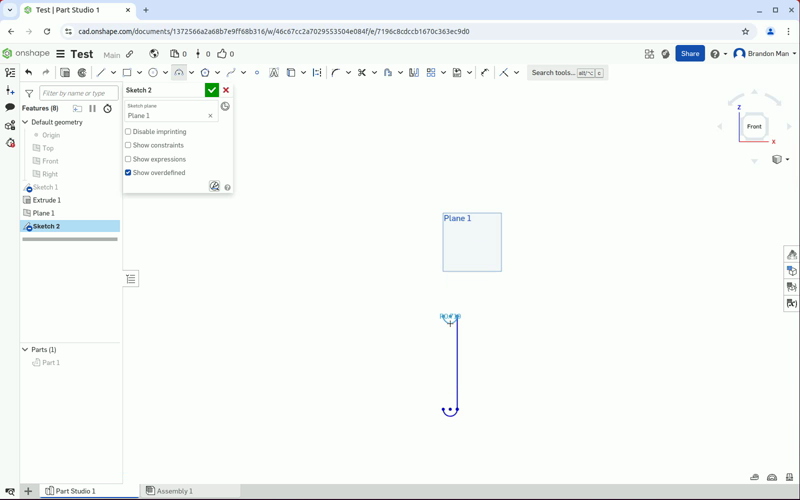
scroll(6)
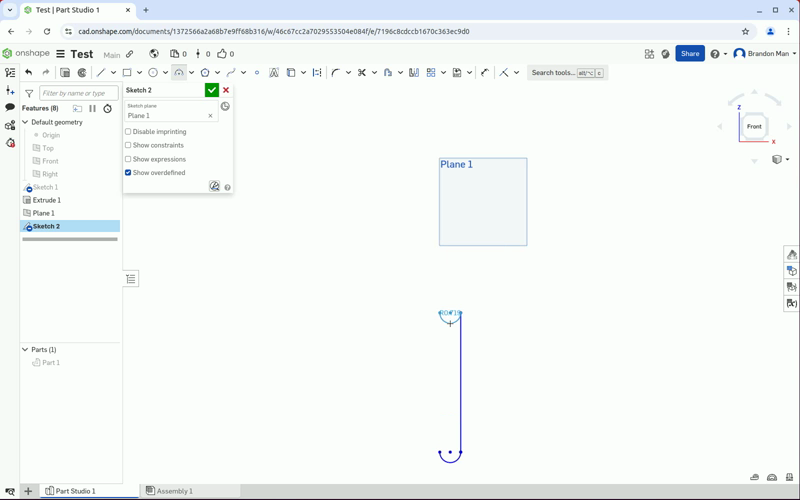
scroll(6)
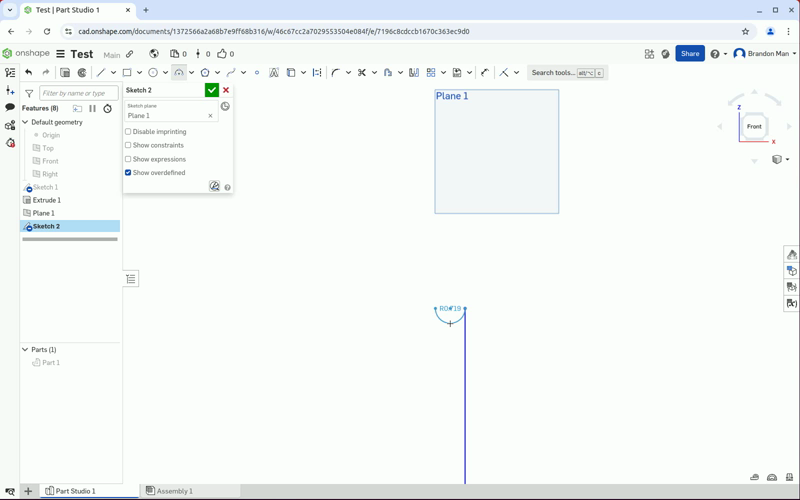
scroll(6)
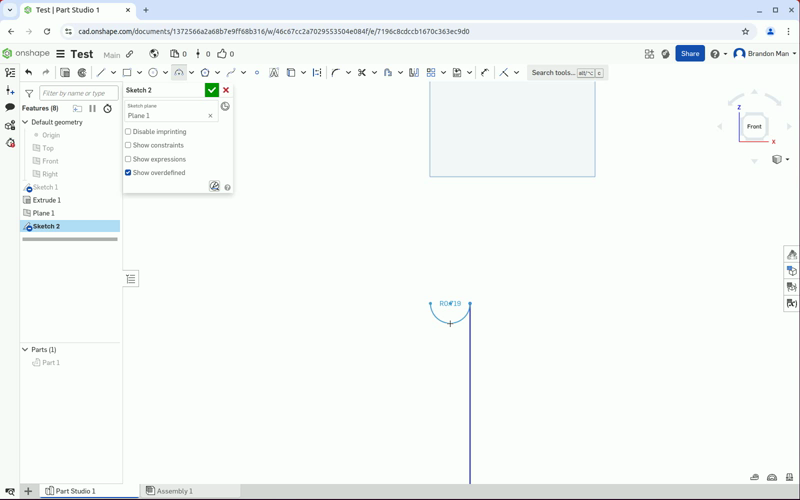
scroll(6)
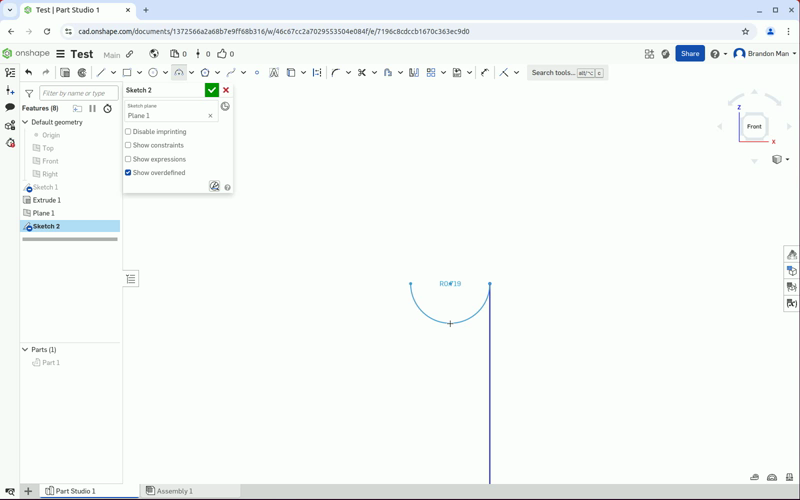
click(450, 323)
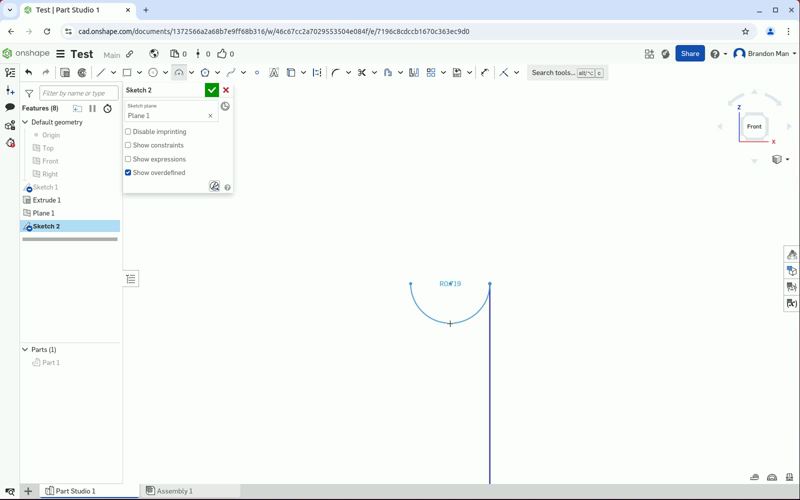
scroll(-6)
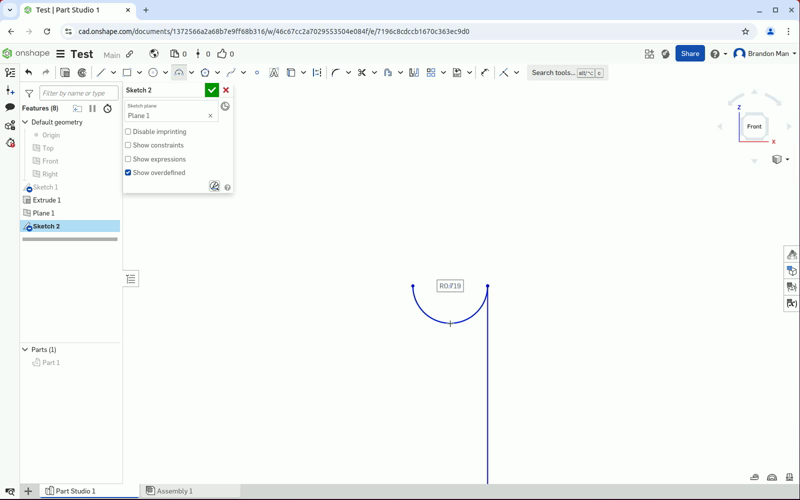
scroll(-6)
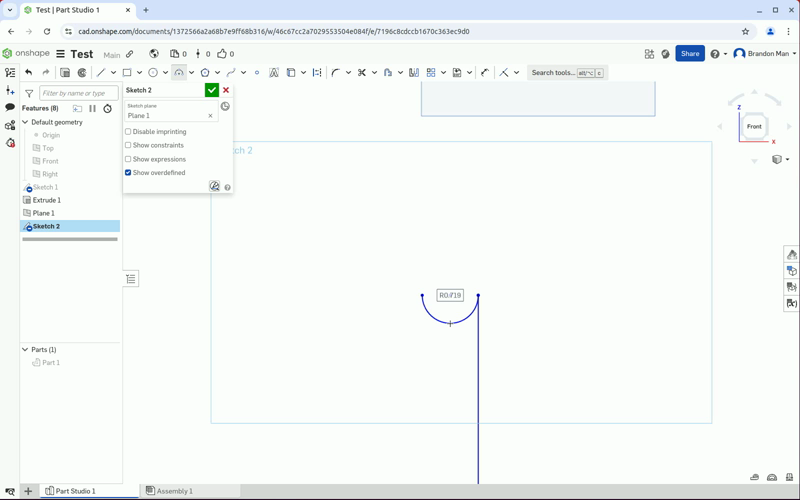
scroll(-6)
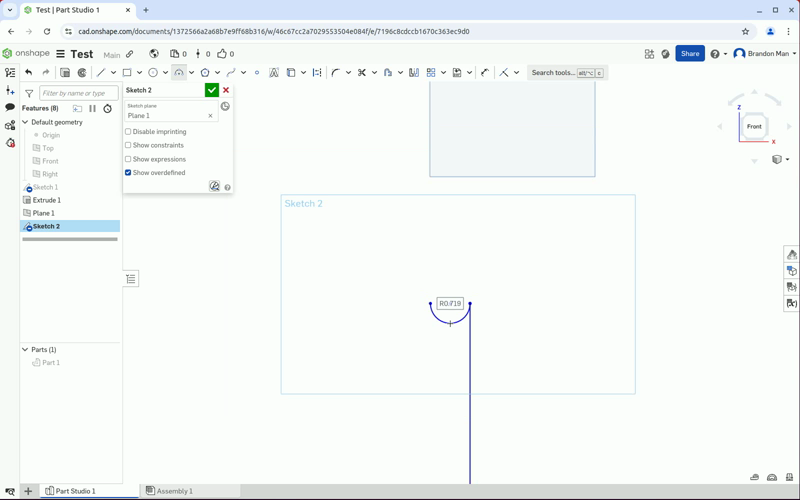
scroll(-6)
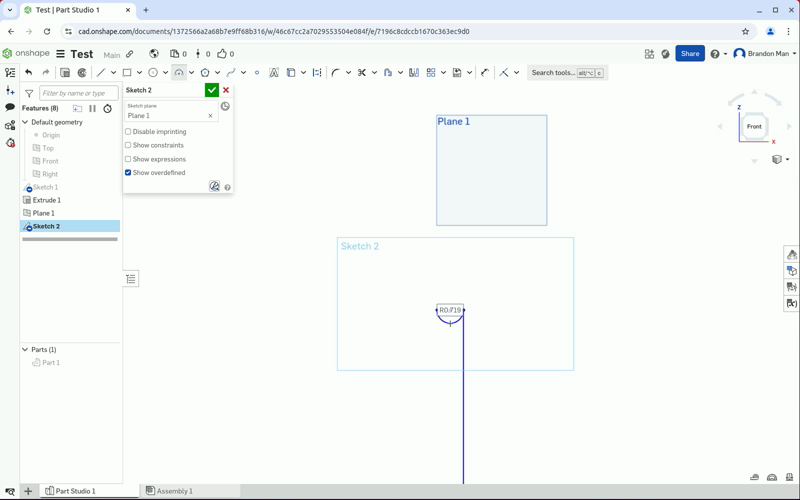
scroll(-6)
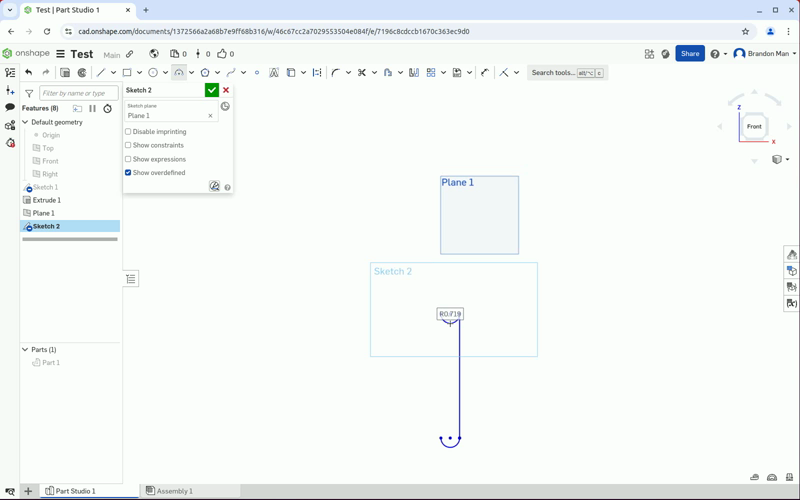
scroll(-6)
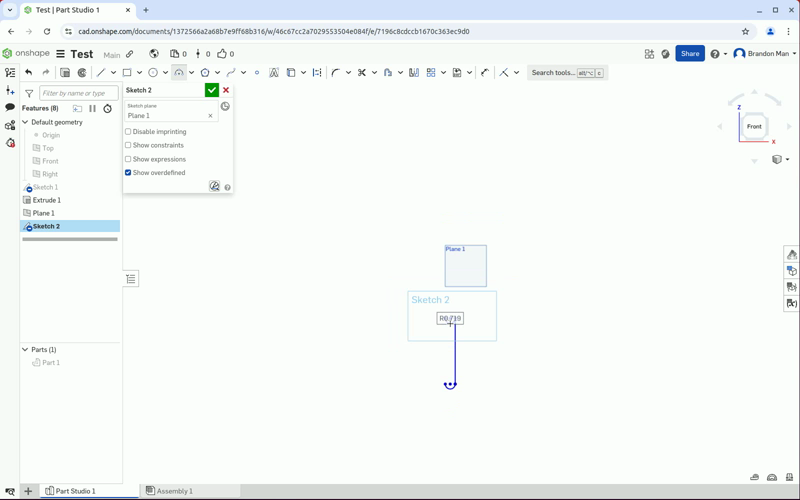
scroll(-6)
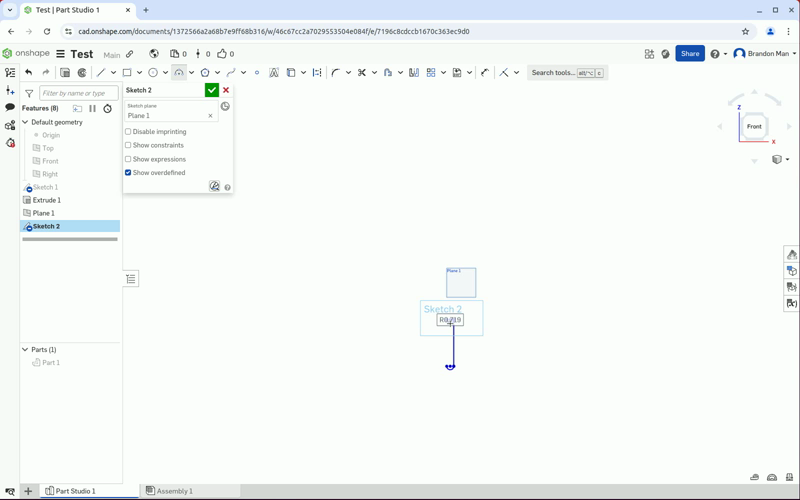
key_up(shift)
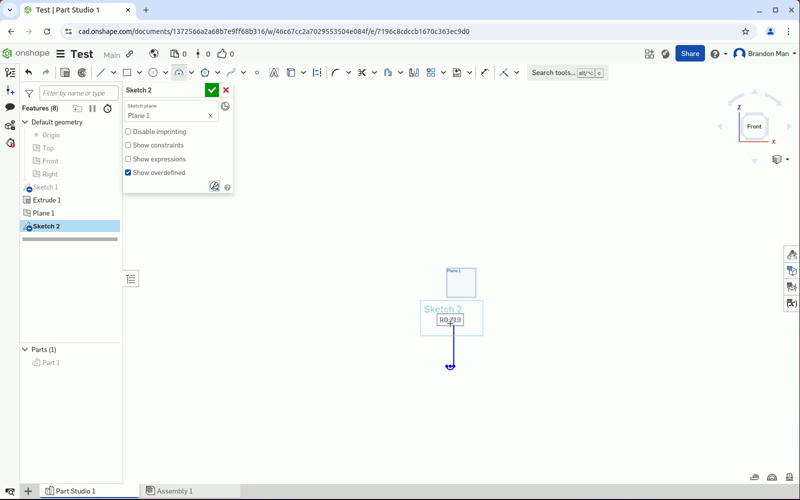
key(esc)
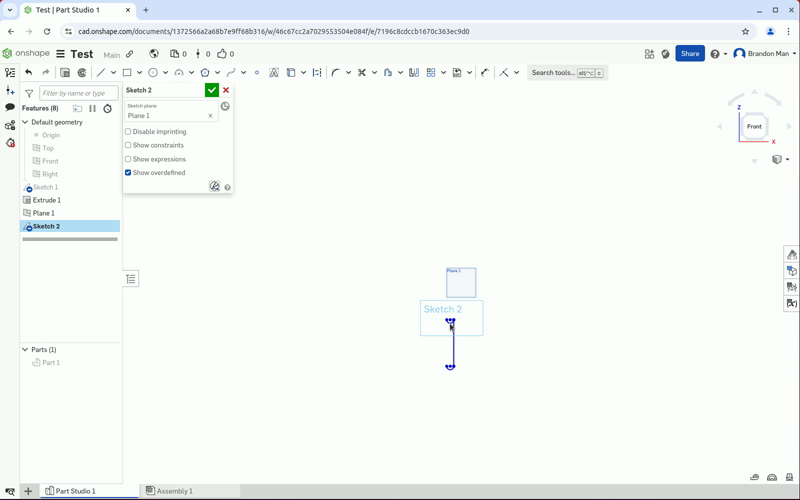
key(l)
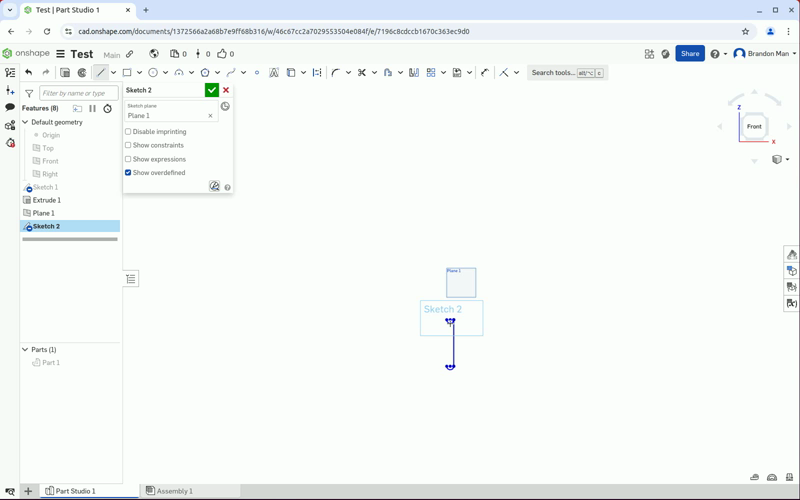
mouse_move(446, 319)
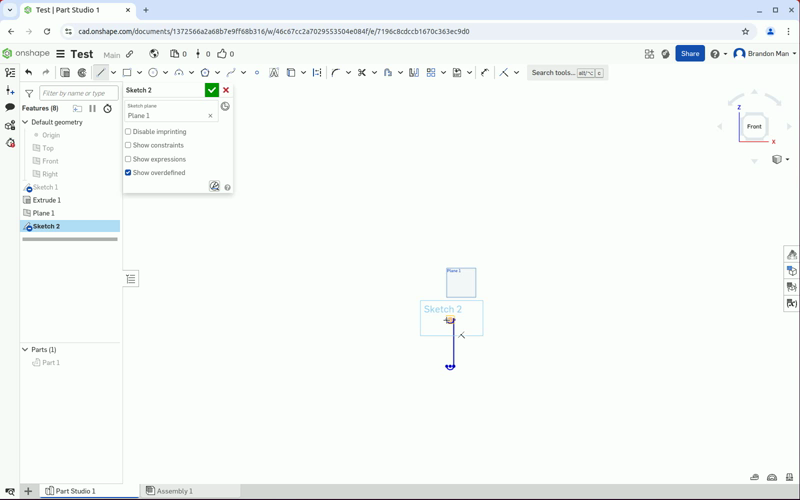
scroll(6)
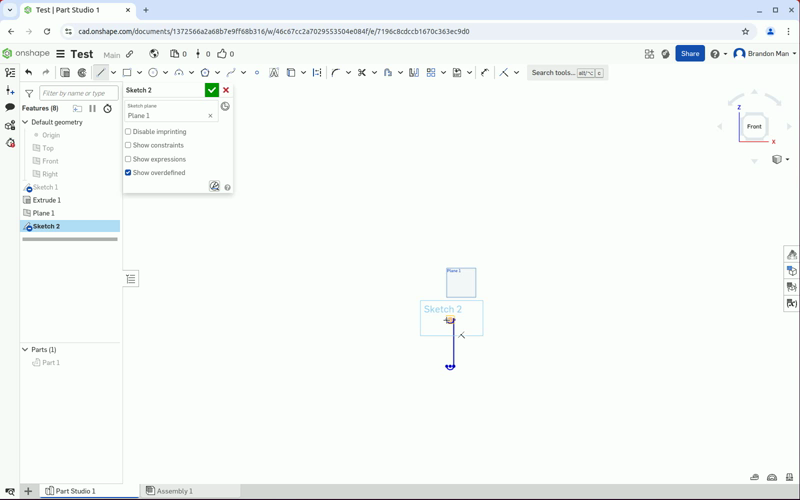
scroll(6)
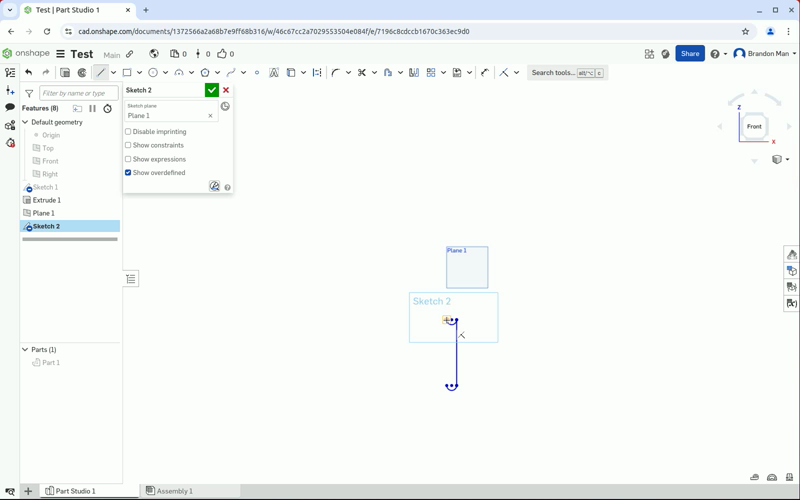
scroll(6)
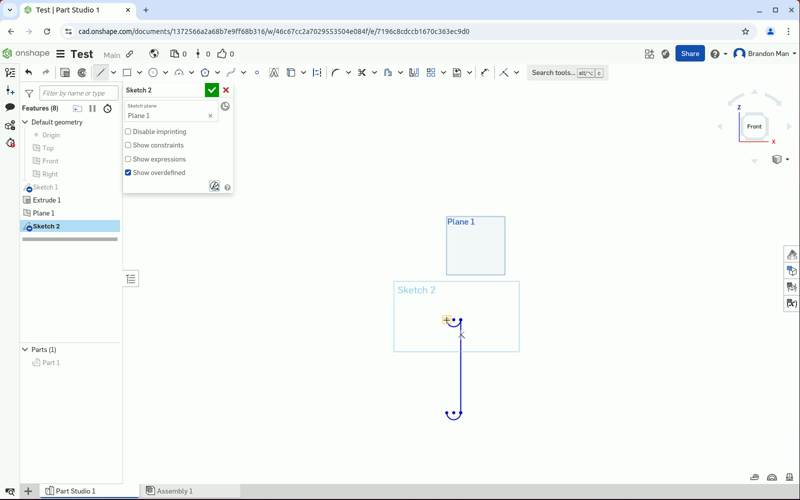
scroll(6)
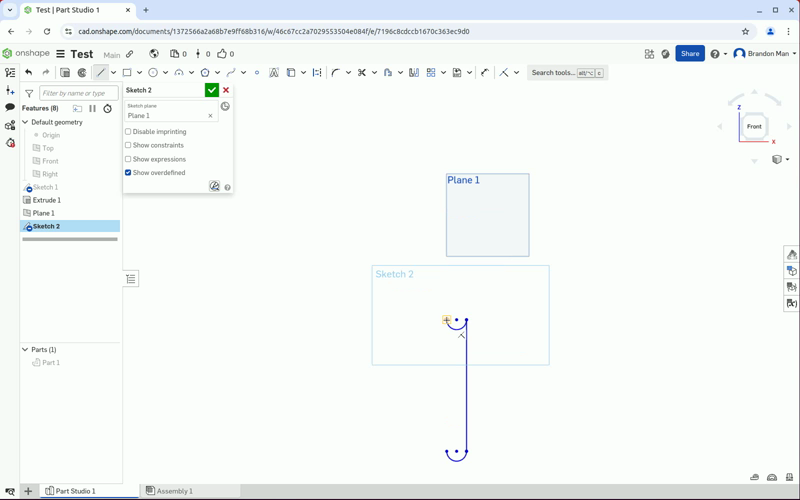
scroll(6)
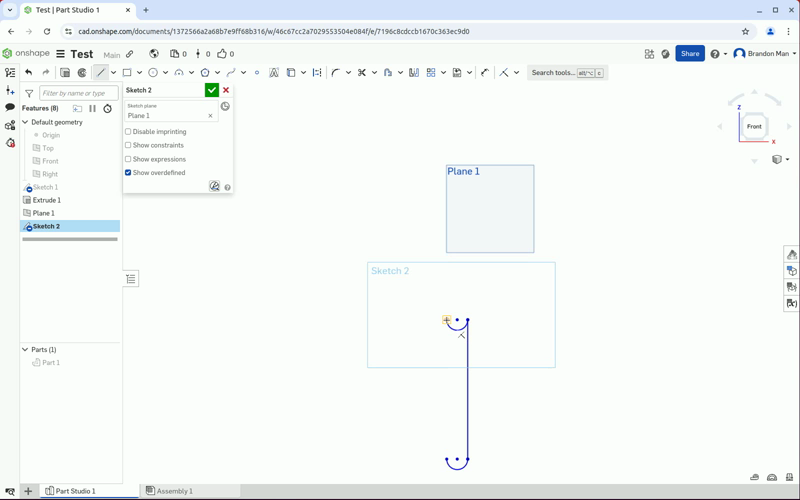
scroll(6)
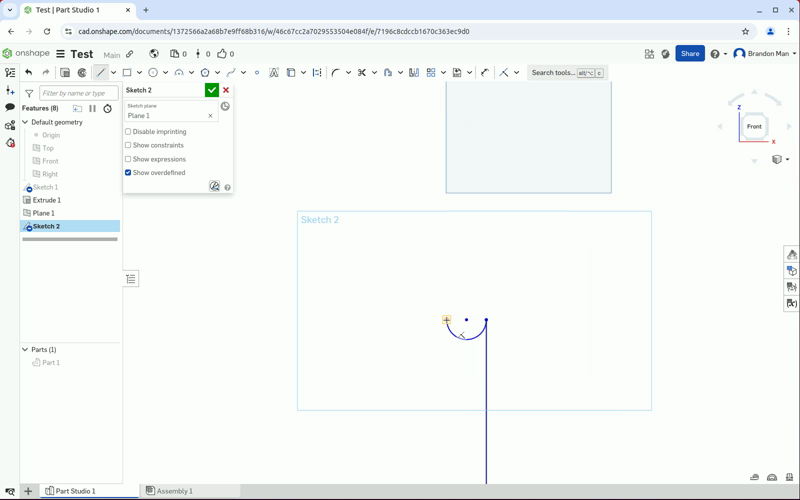
scroll(6)
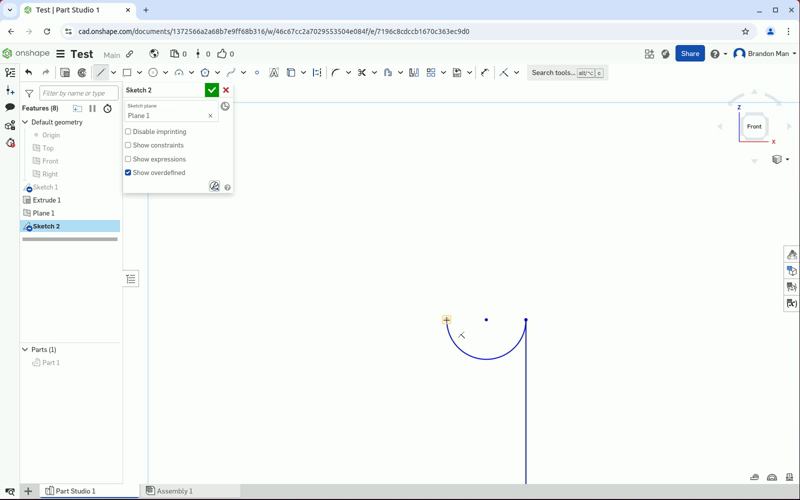
click(446, 319)
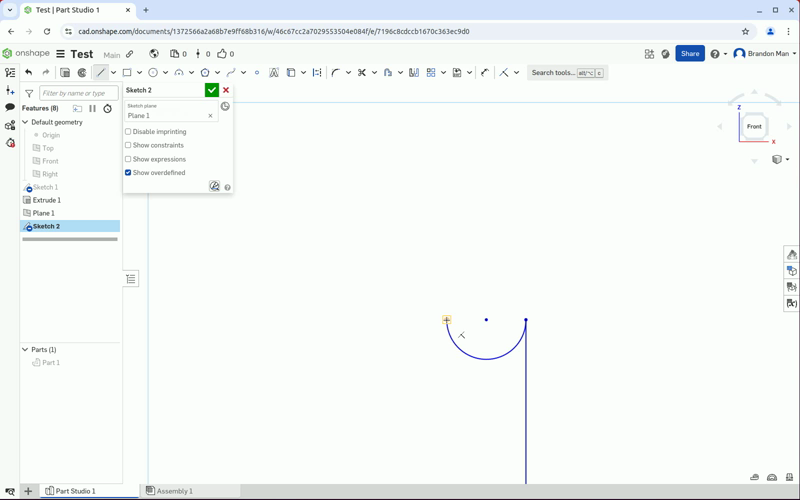
scroll(-6)
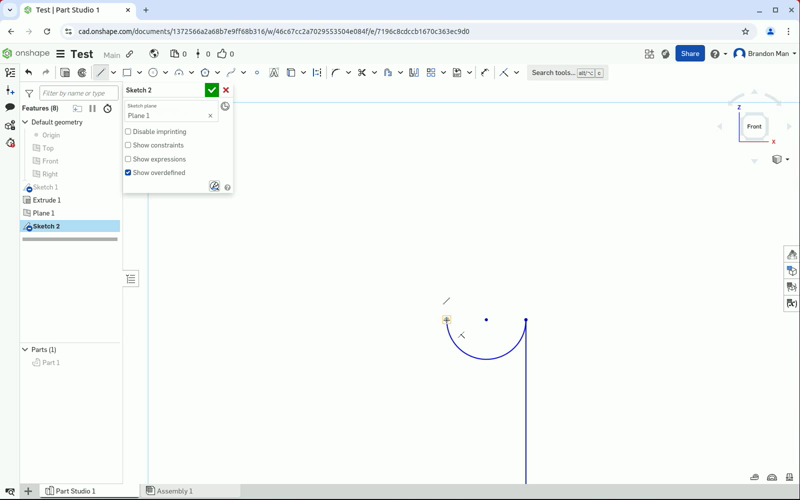
scroll(-6)
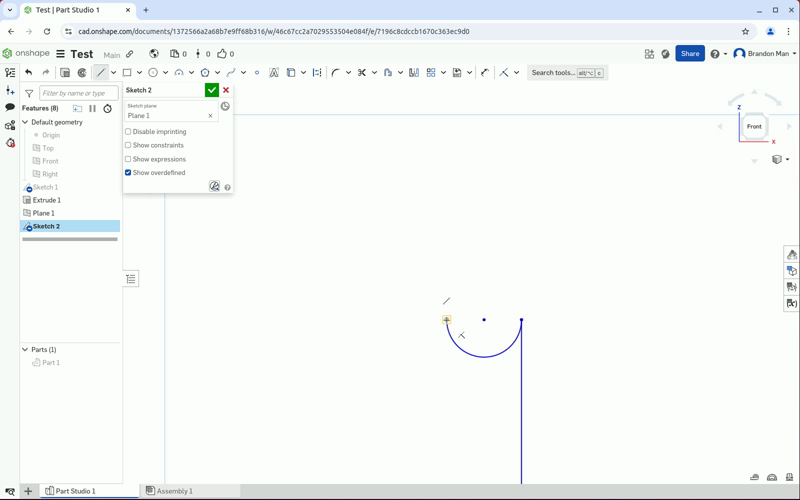
scroll(-6)
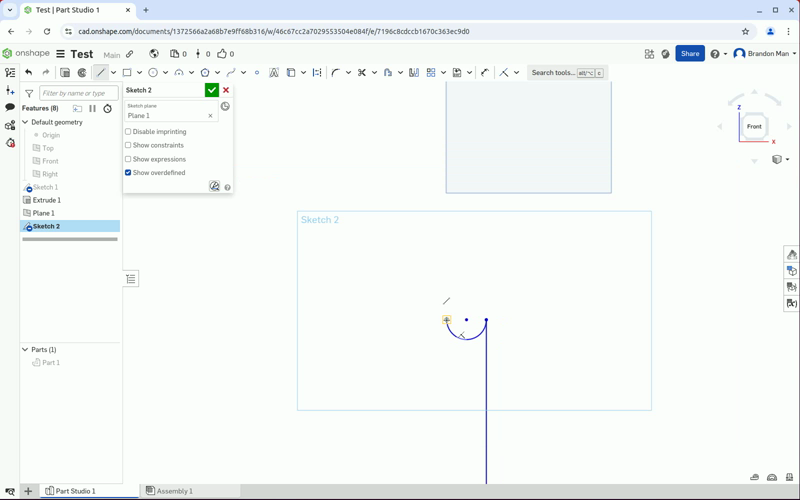
scroll(-6)
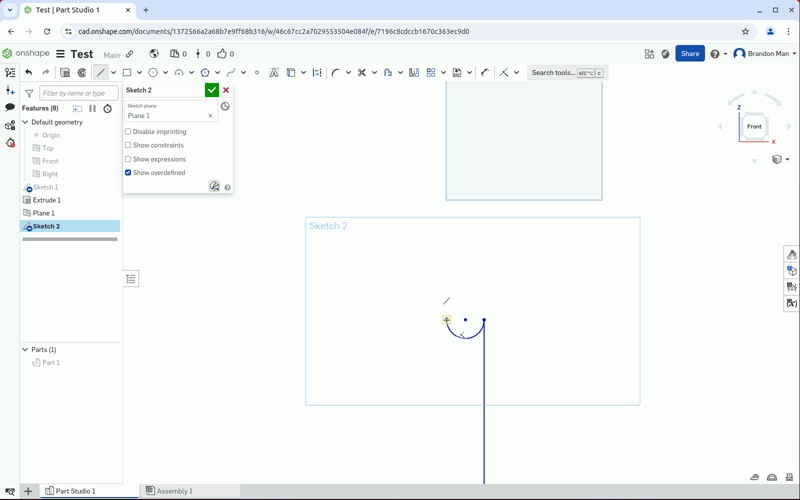
scroll(-6)
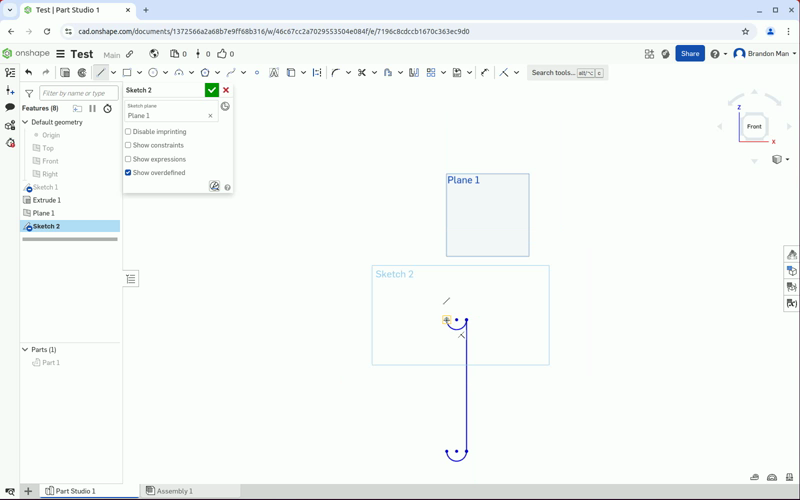
scroll(-6)
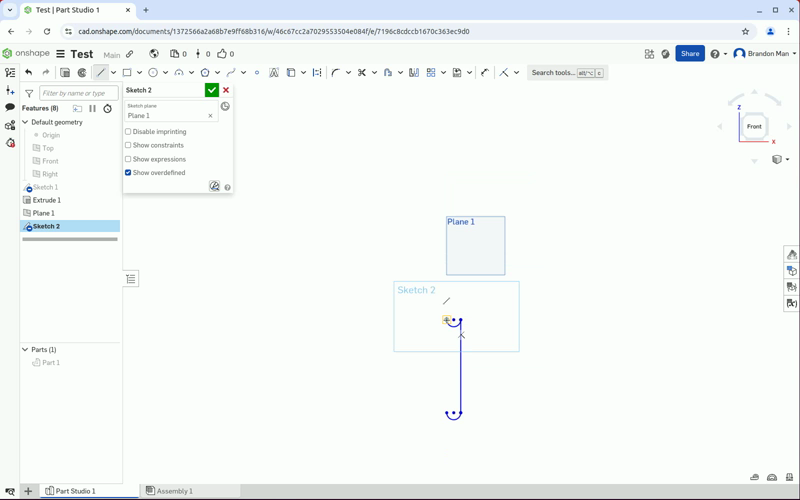
scroll(-6)
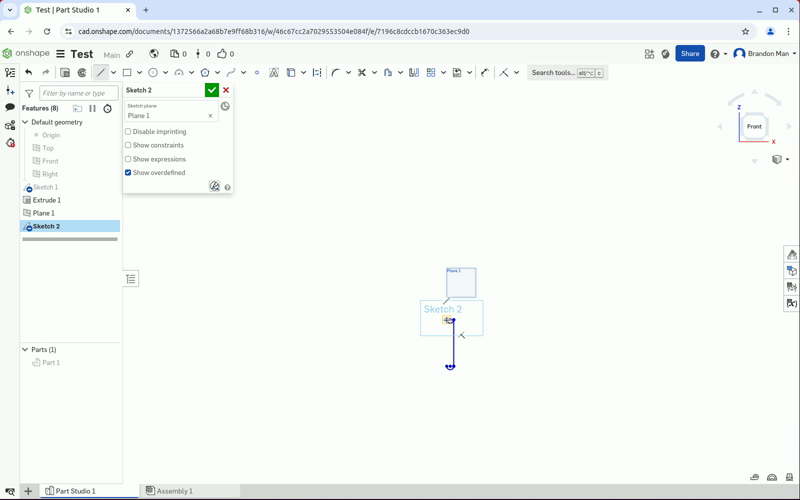
mouse_move(476, 319)
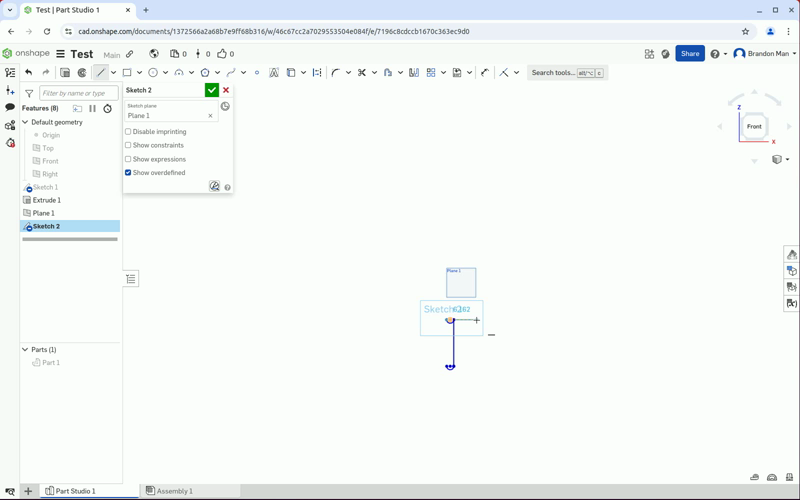
key_down(shift)
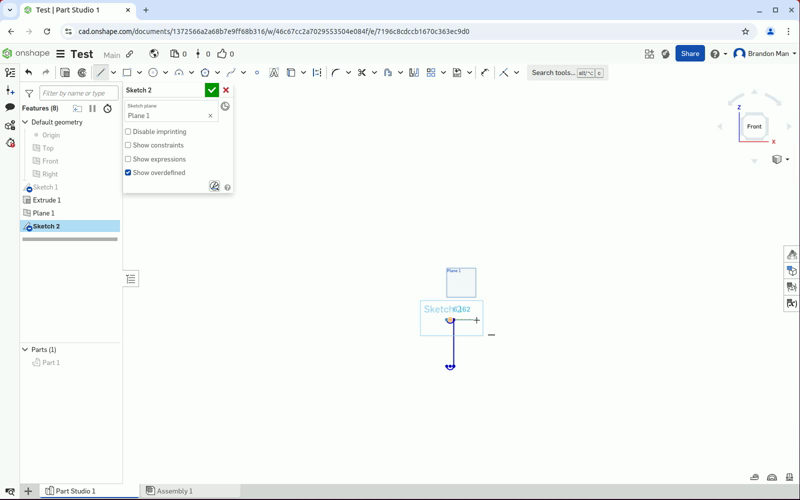
mouse_move(446, 366)
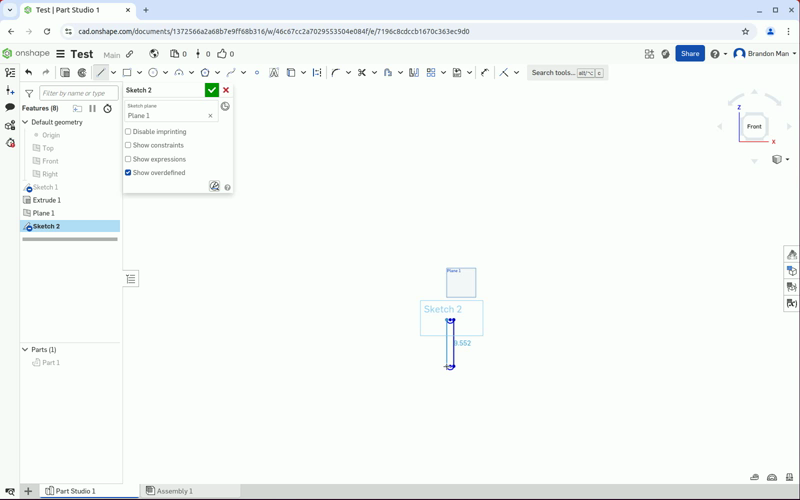
scroll(6)
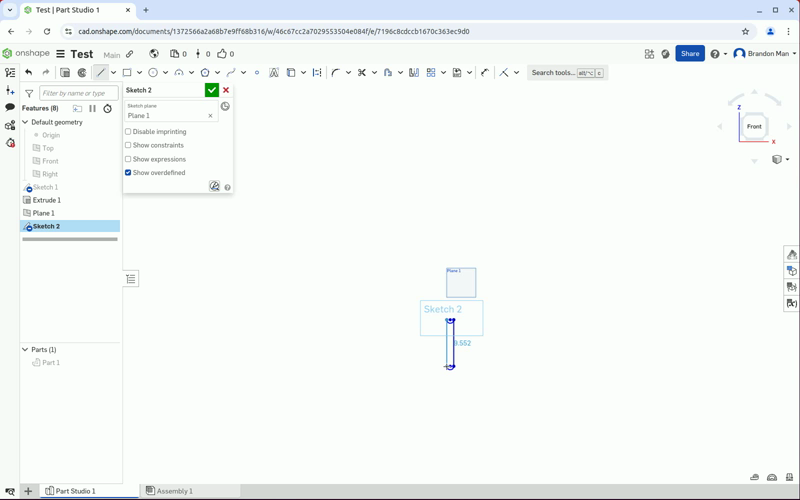
scroll(6)
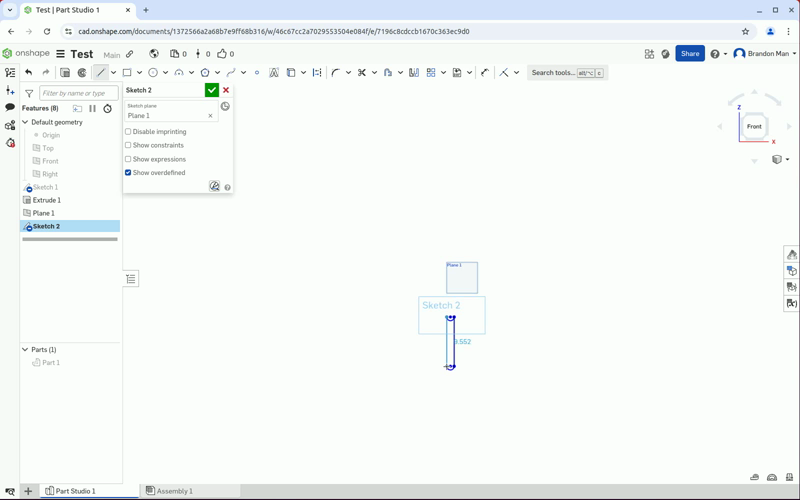
scroll(6)
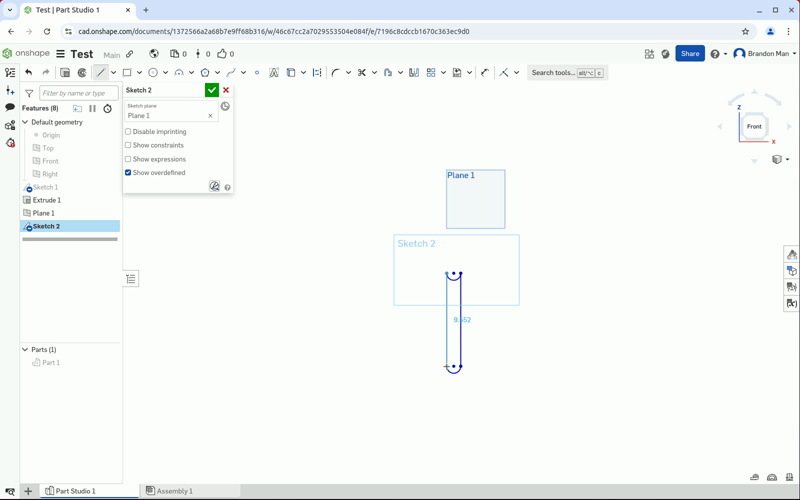
scroll(6)
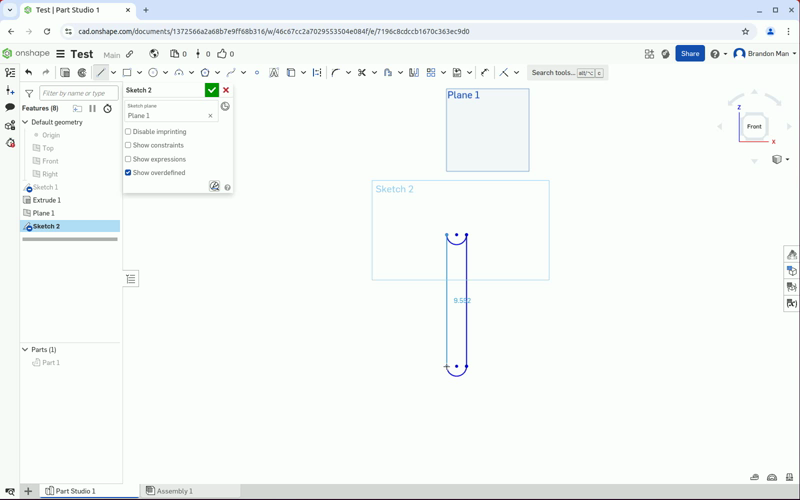
scroll(6)
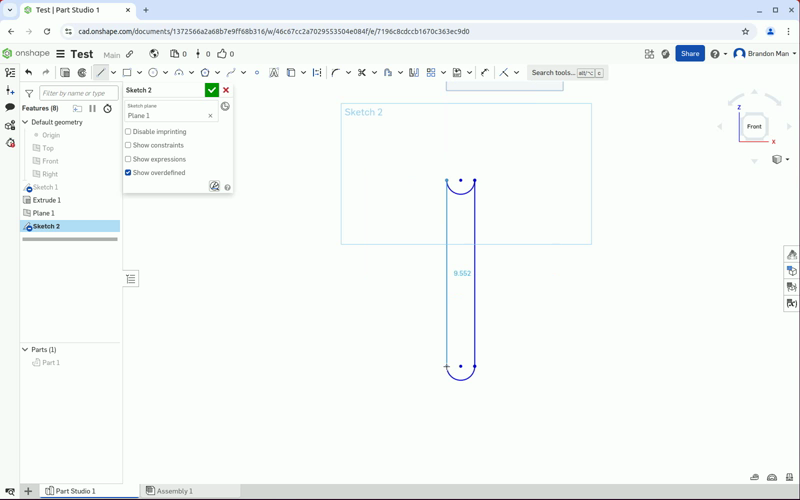
scroll(6)
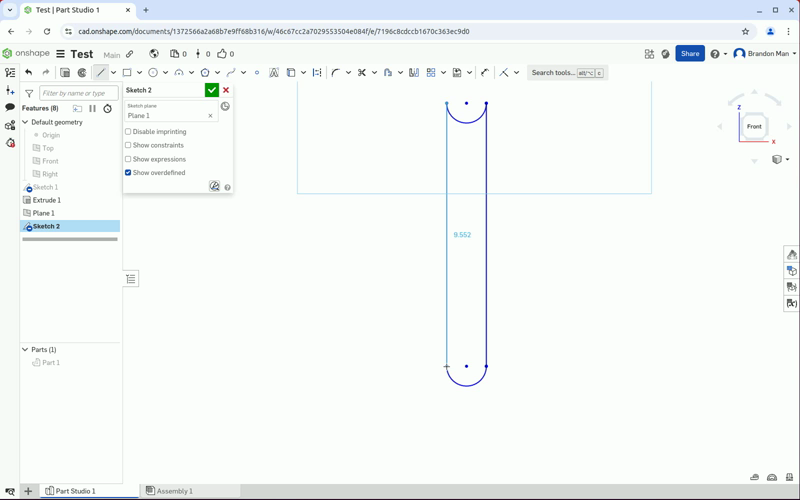
scroll(6)
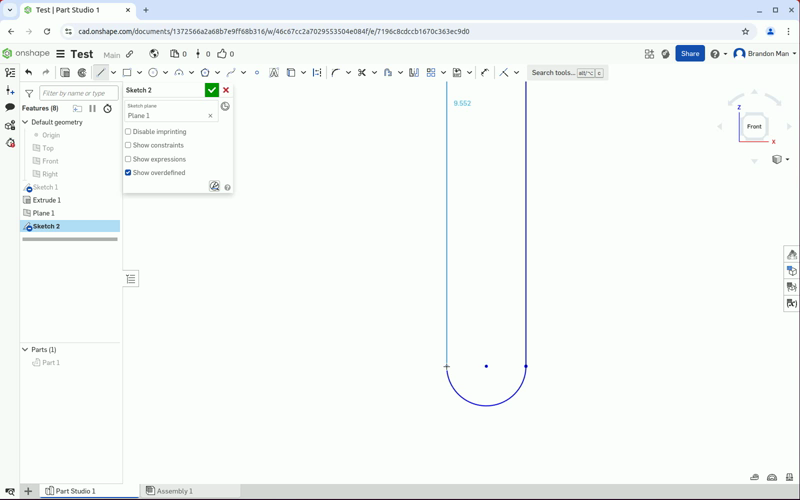
key_up(shift)
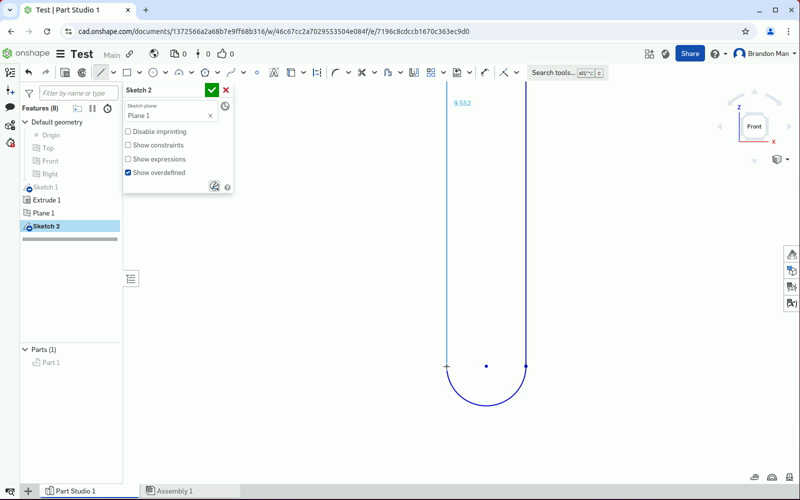
click(446, 366)
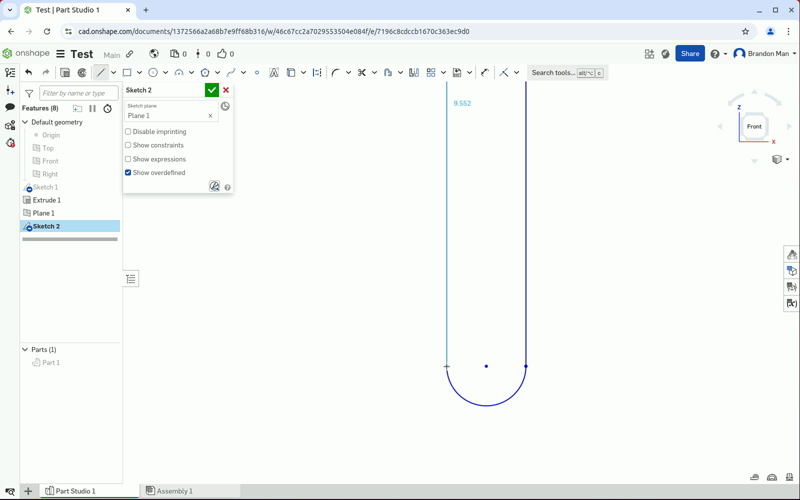
scroll(-6)
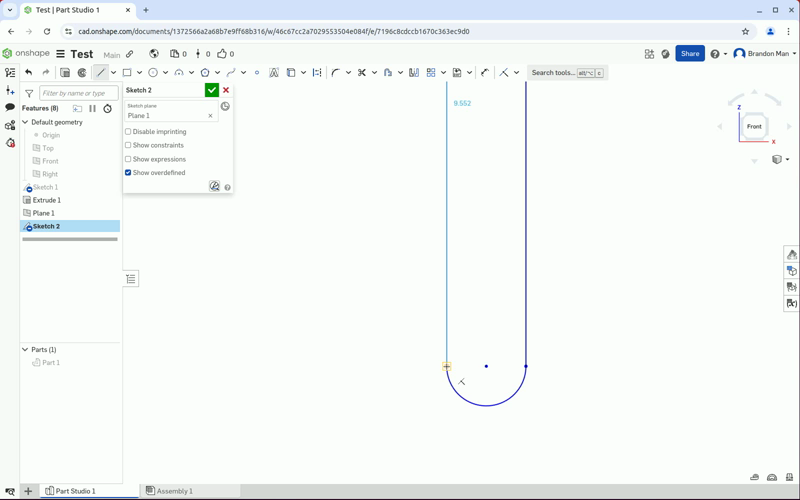
scroll(-6)
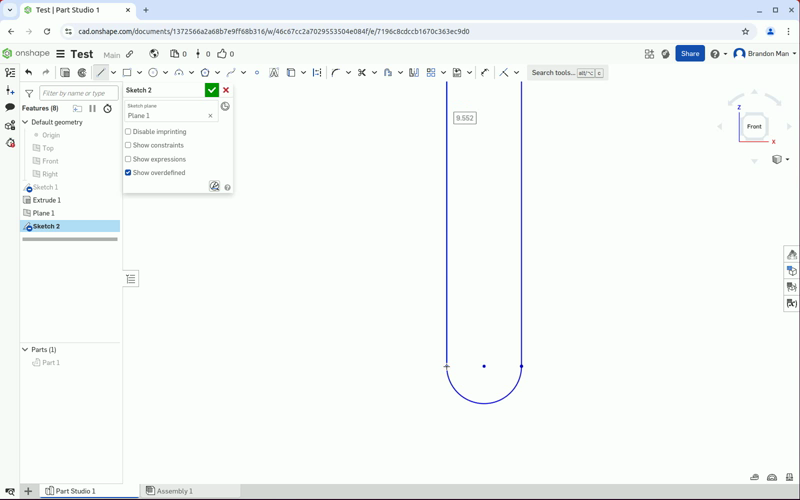
scroll(-6)
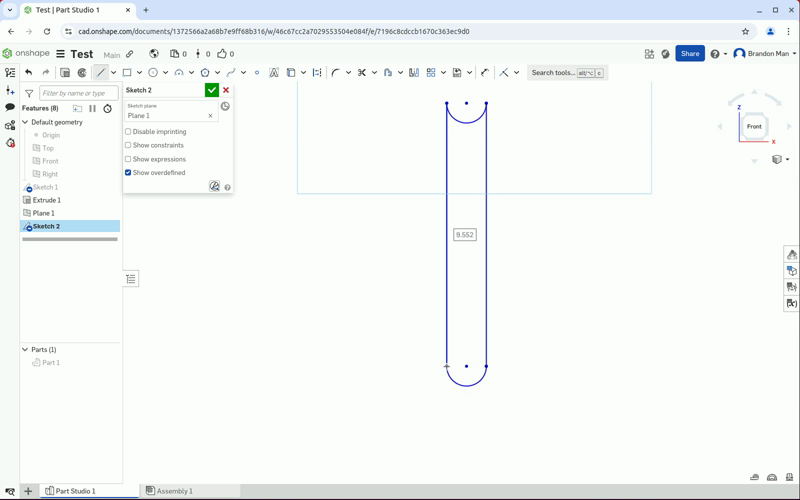
scroll(-6)
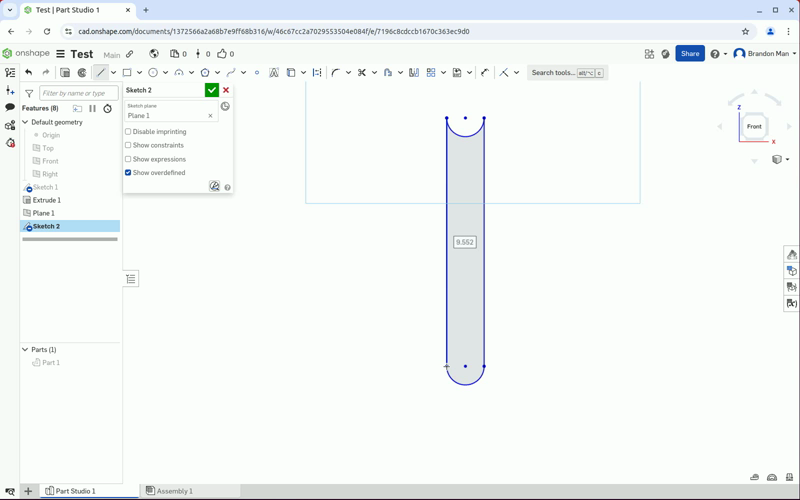
scroll(-6)
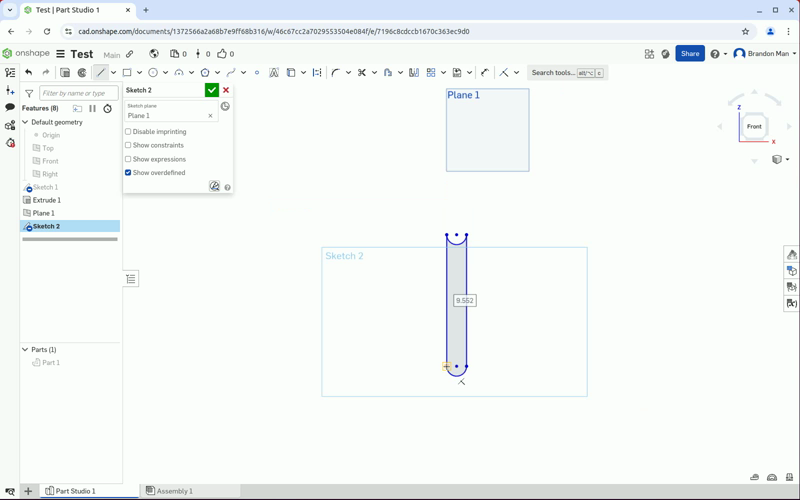
scroll(-6)
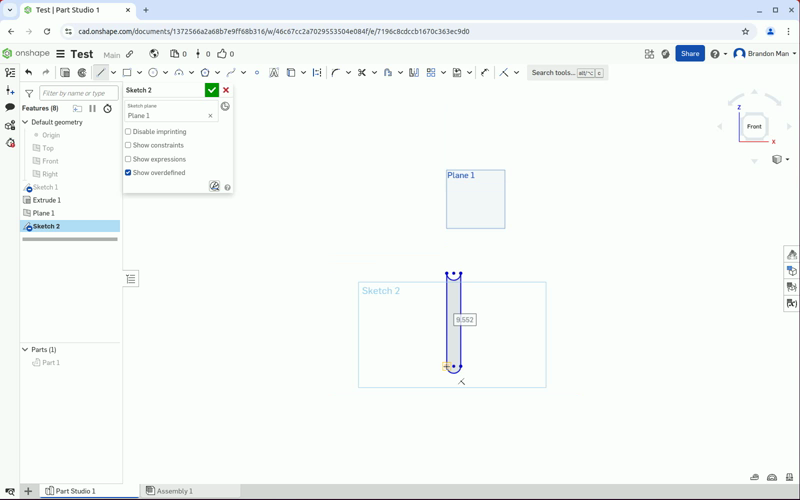
scroll(-6)
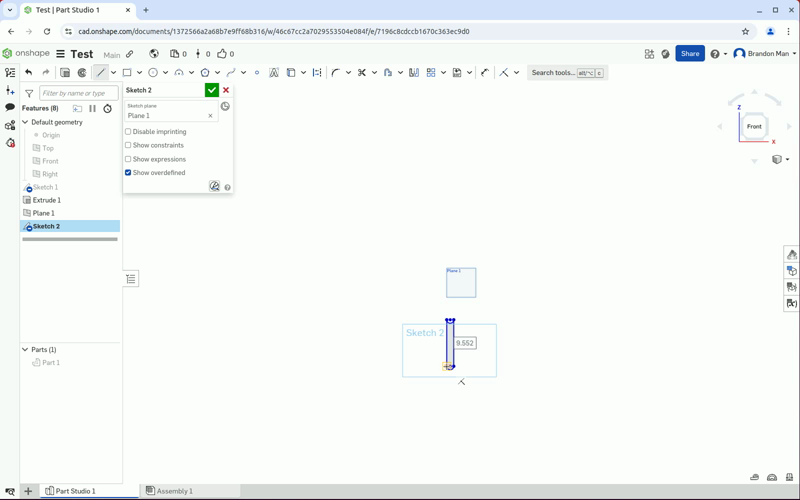
key(esc)
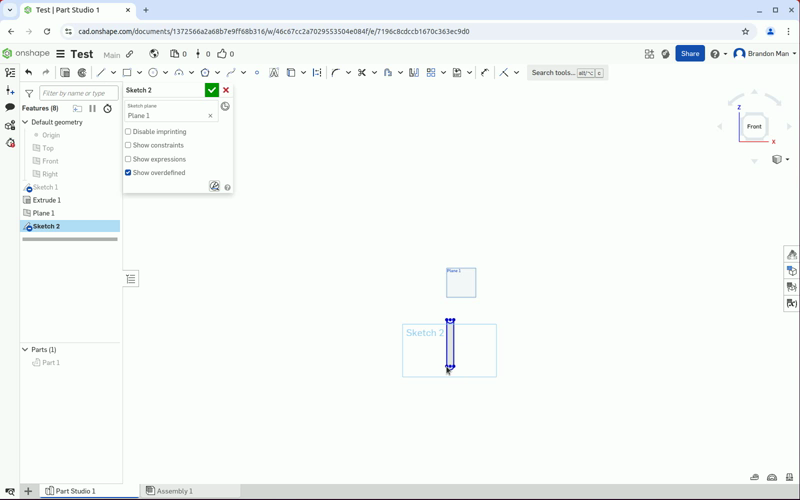
mouse_move(449, 342)
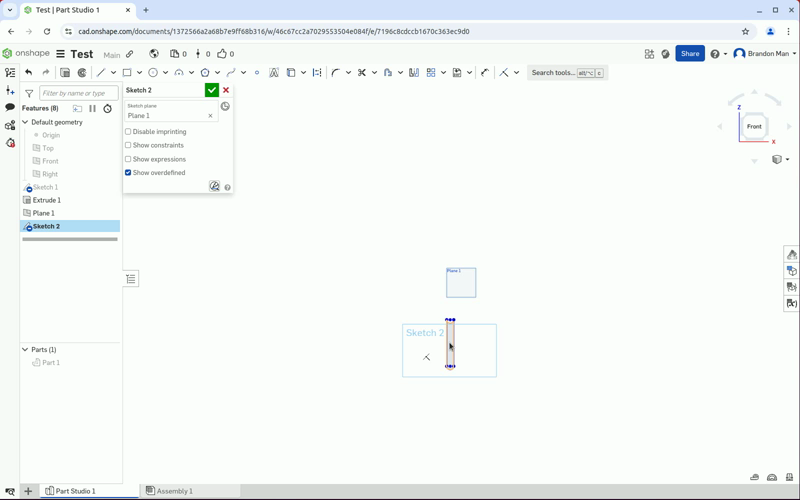
scroll(6)
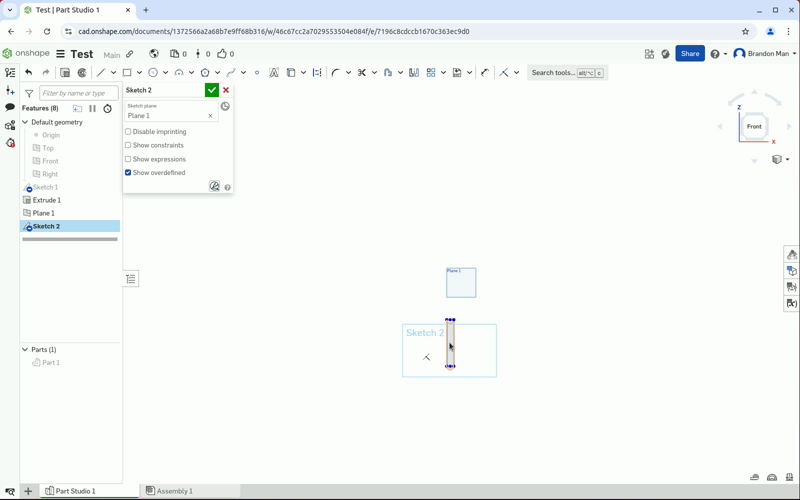
scroll(6)
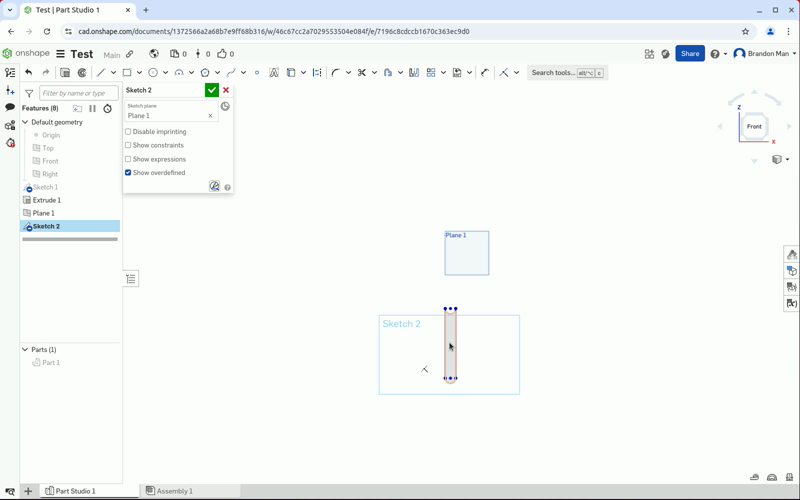
scroll(6)
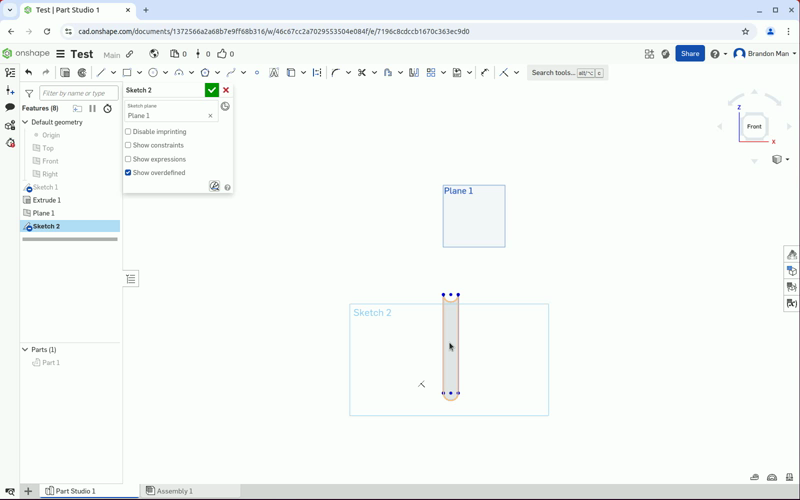
scroll(6)
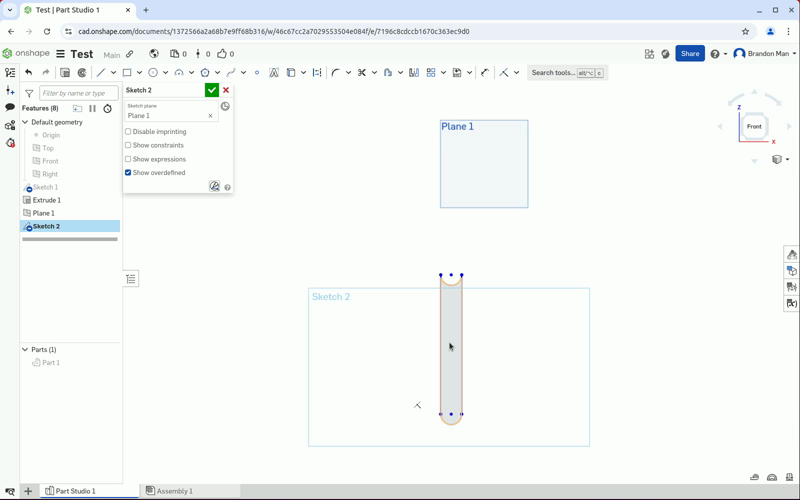
scroll(6)
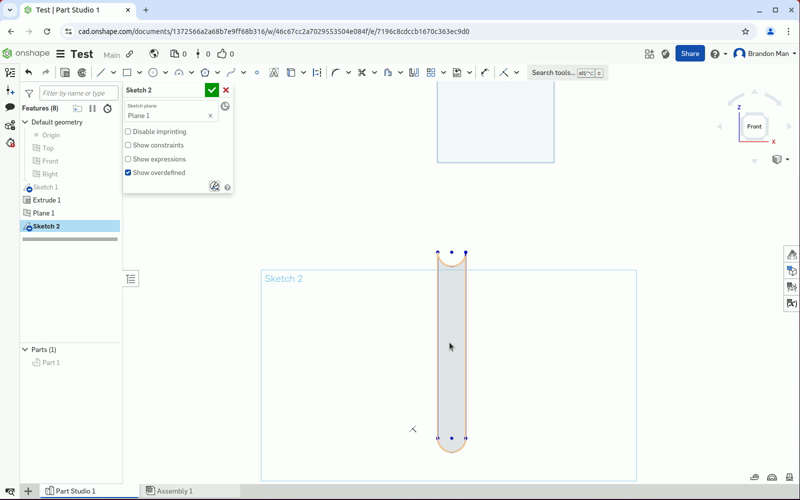
scroll(6)
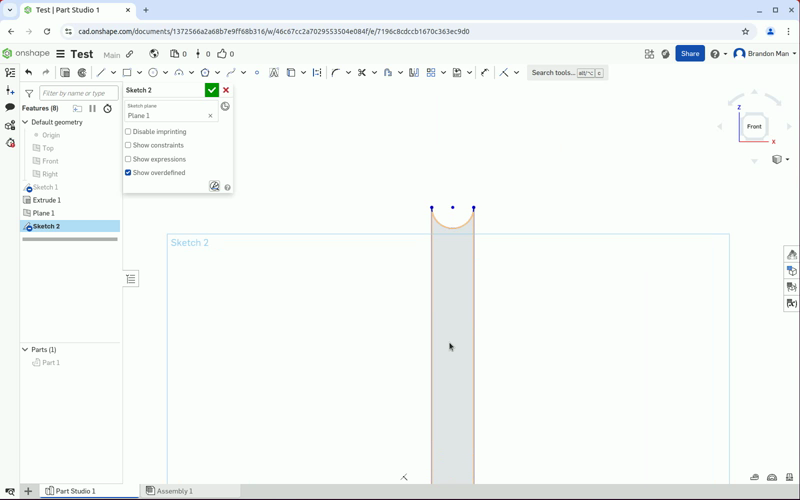
scroll(6)
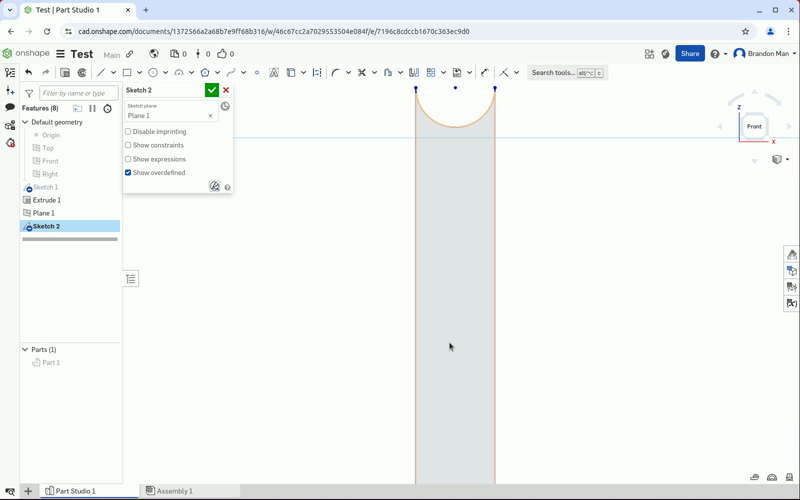
click(449, 342)
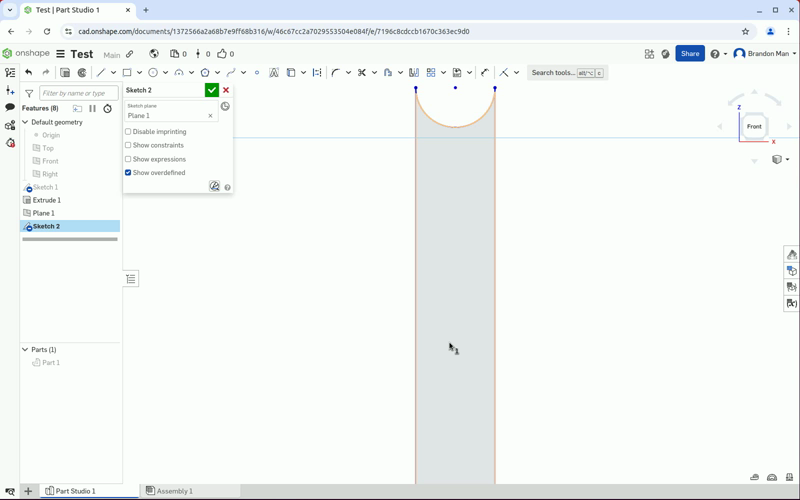
scroll(-6)
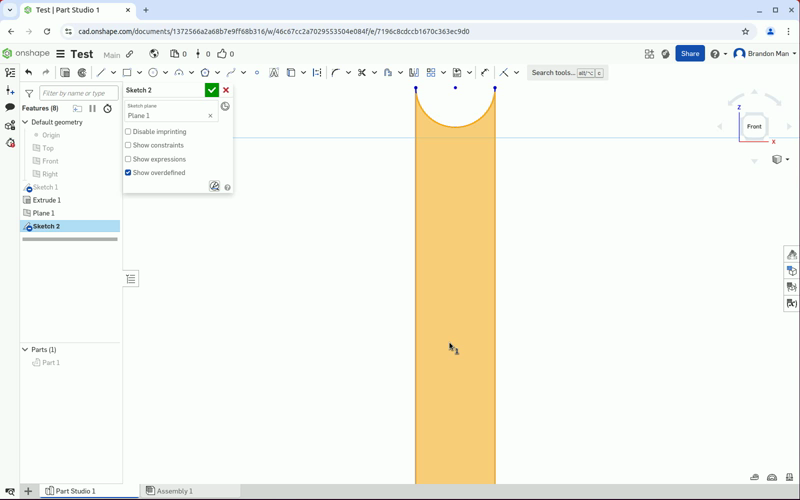
scroll(-6)
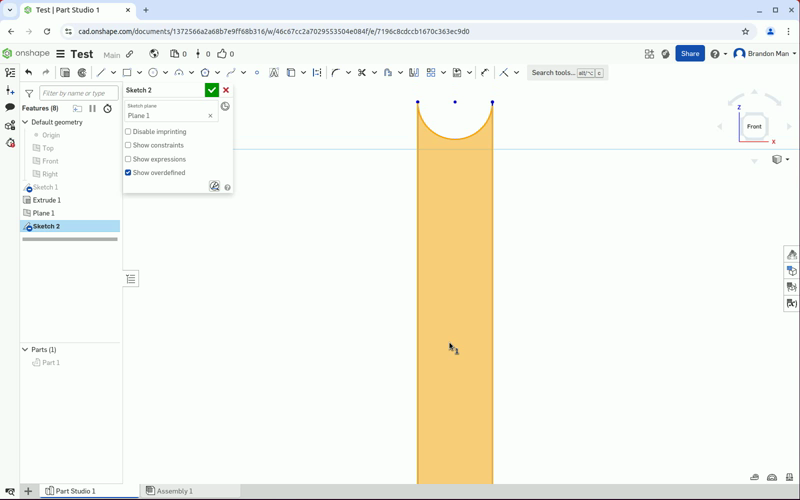
scroll(-6)
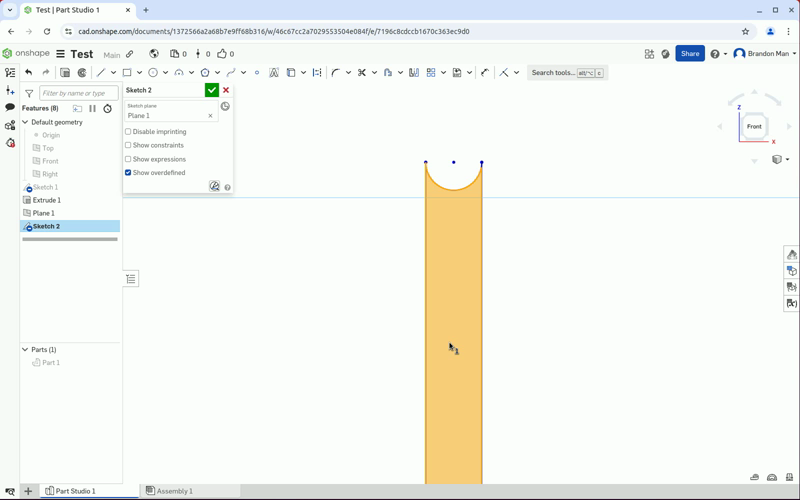
scroll(-6)
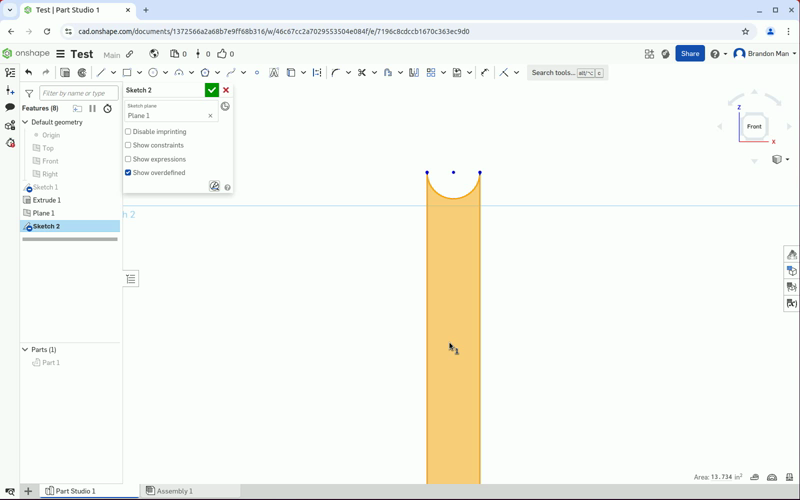
scroll(-6)
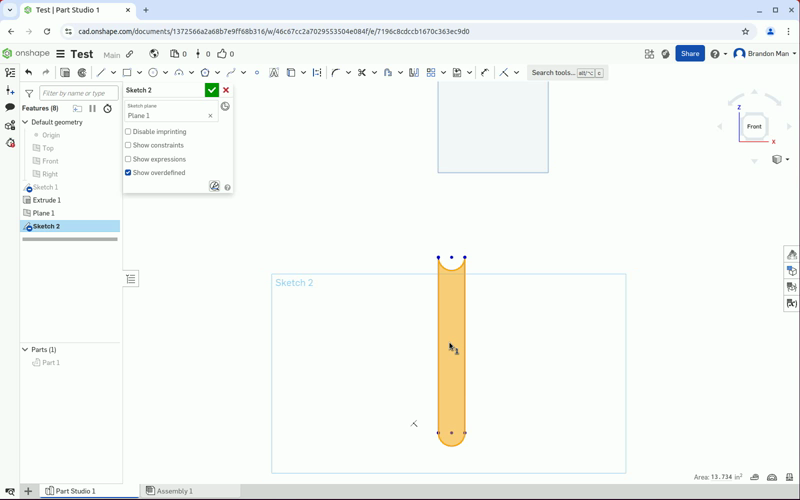
scroll(-6)
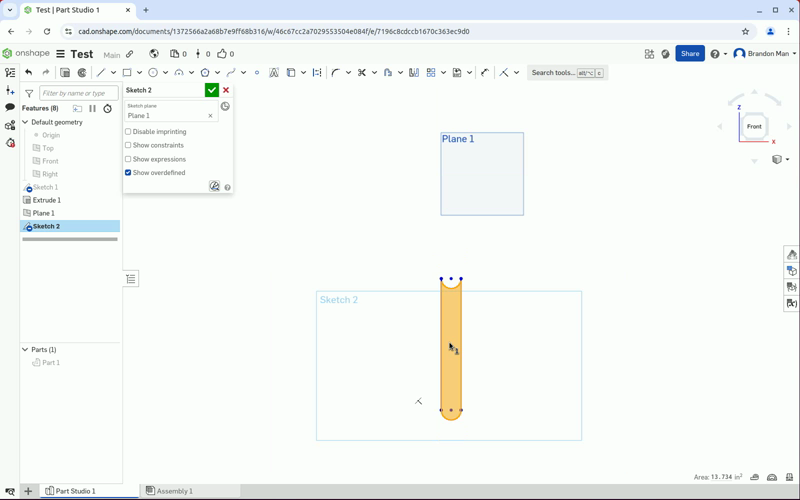
scroll(-6)
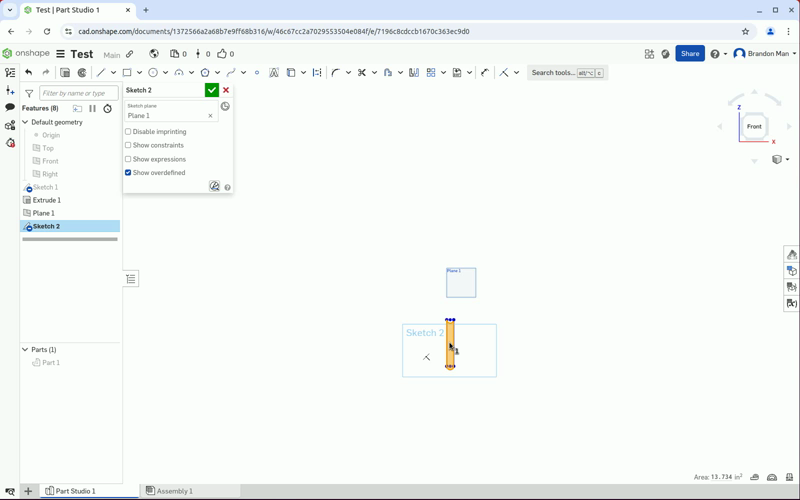
mouse_move(73, 352)
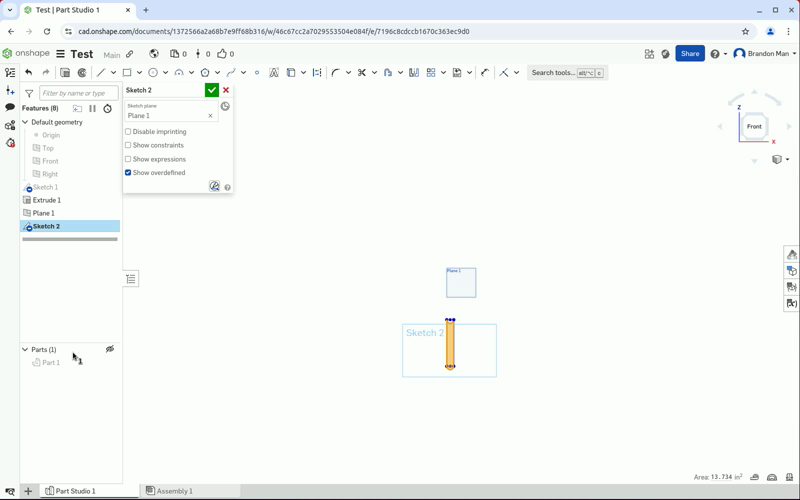
key(shift+y)
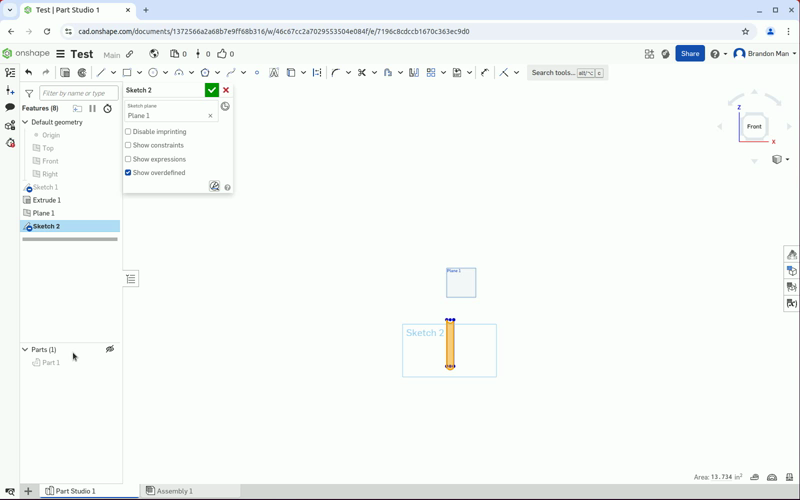
key(shift+e)
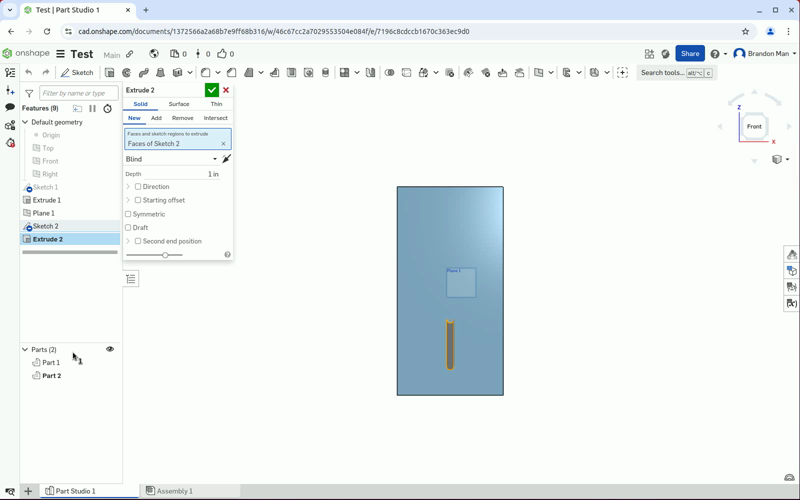
mouse_move(143, 106)
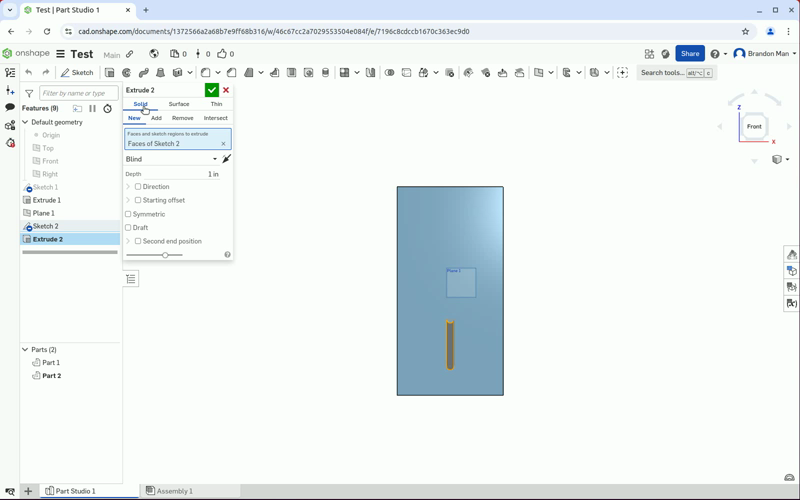
click(143, 106)
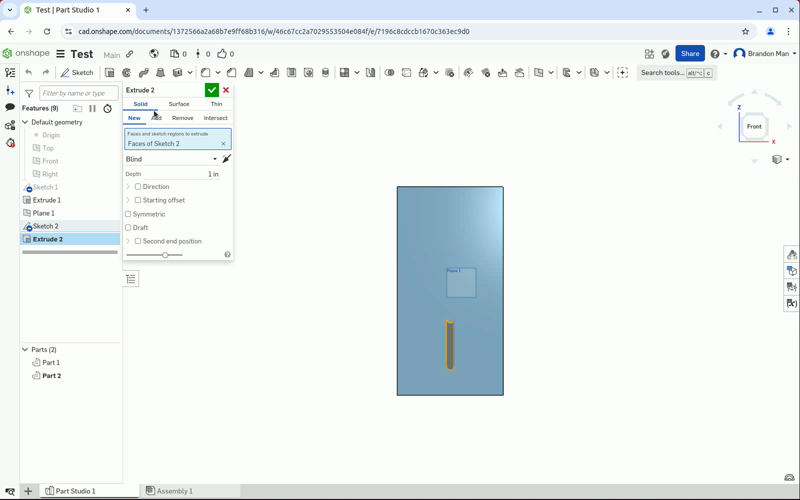
mouse_move(186, 120)
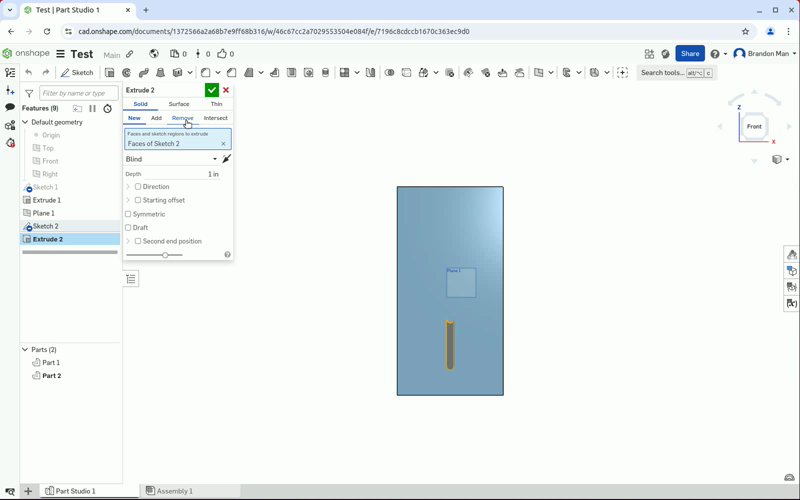
click(186, 120)
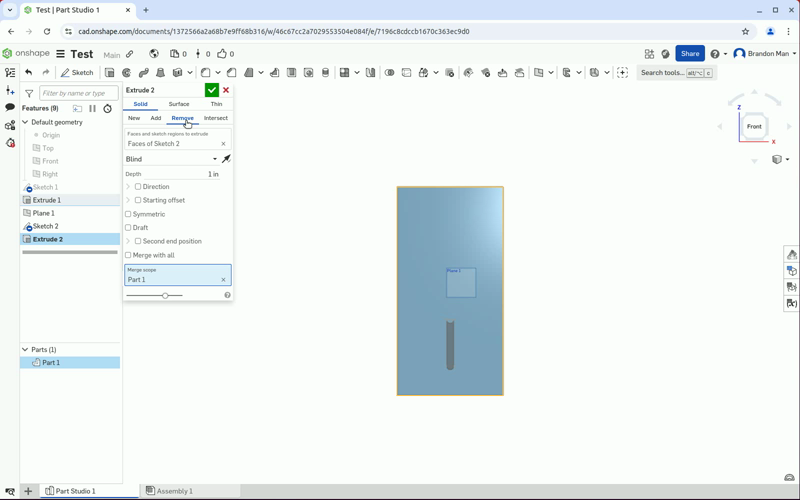
key(tab, 4)
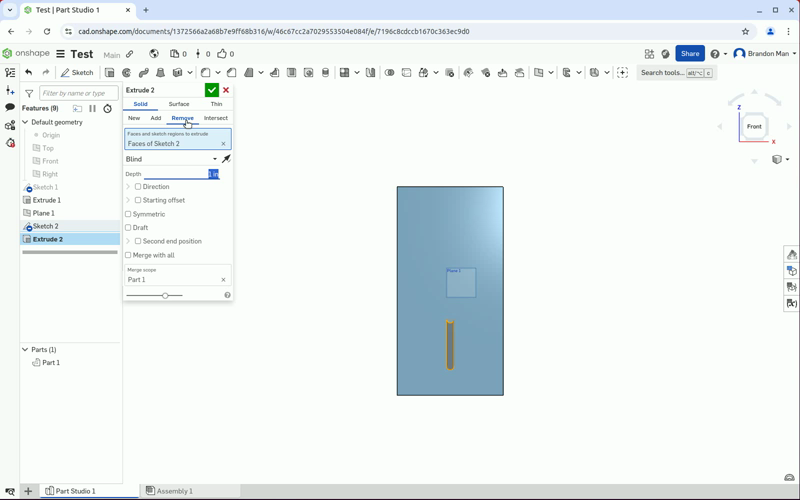
text(2.648)
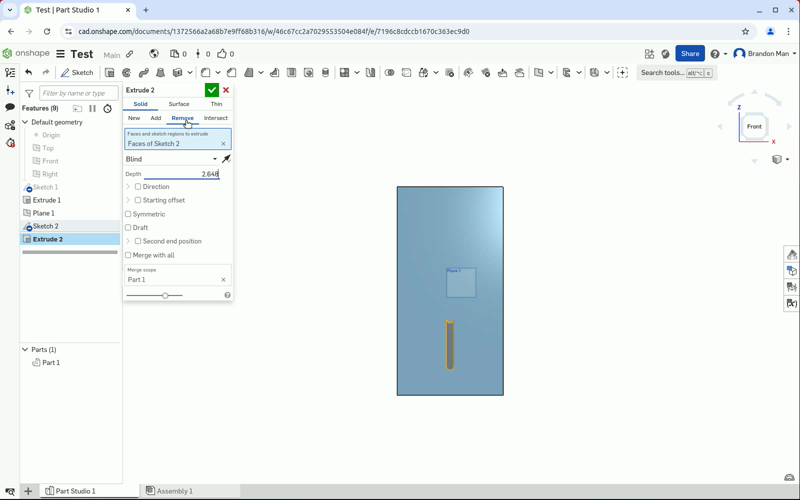
key(tab, 6)
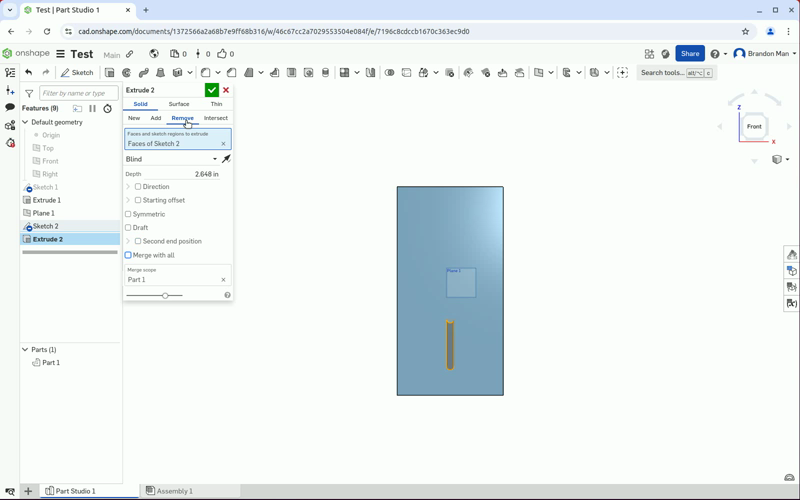
key(space)
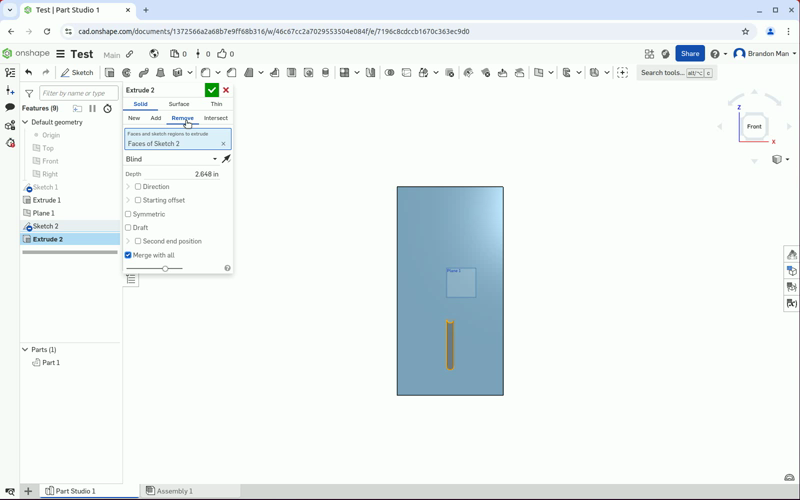
key(enter)
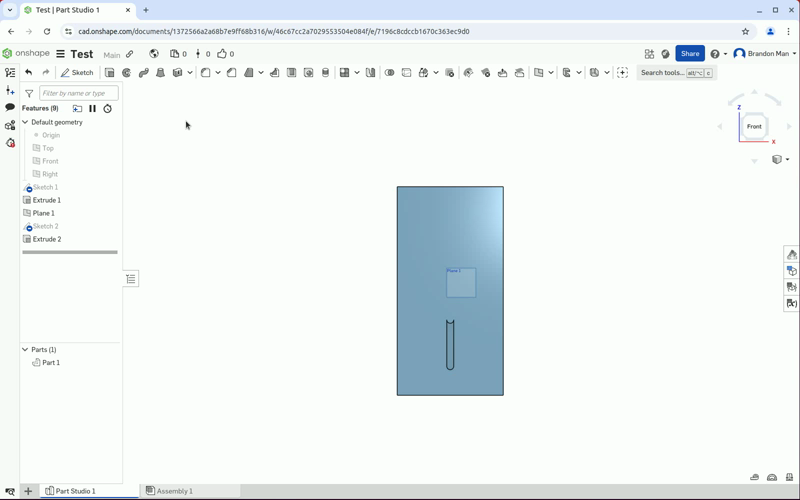
key(shift+h)
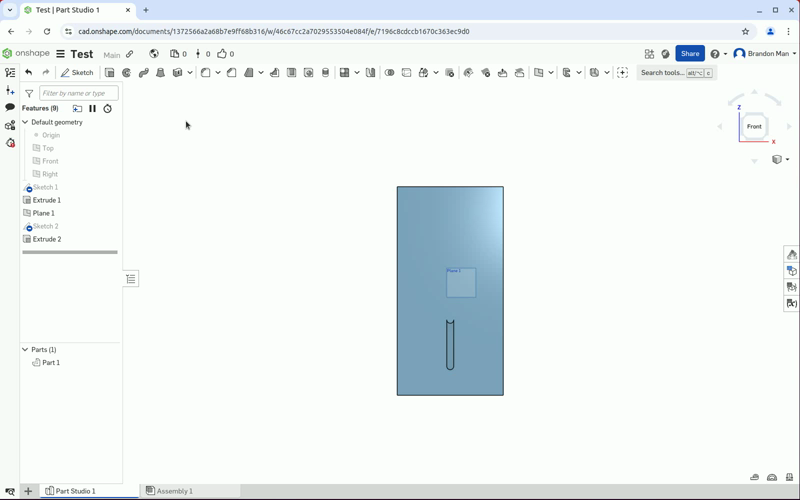
key(shift+h)
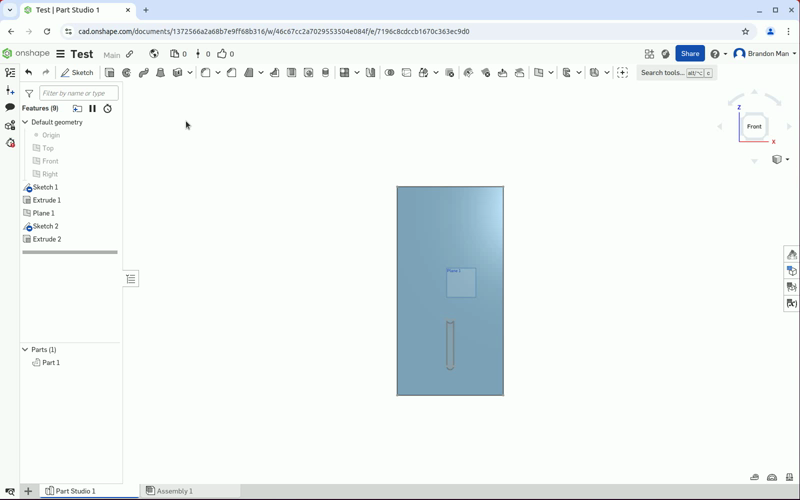
key(shift+7)
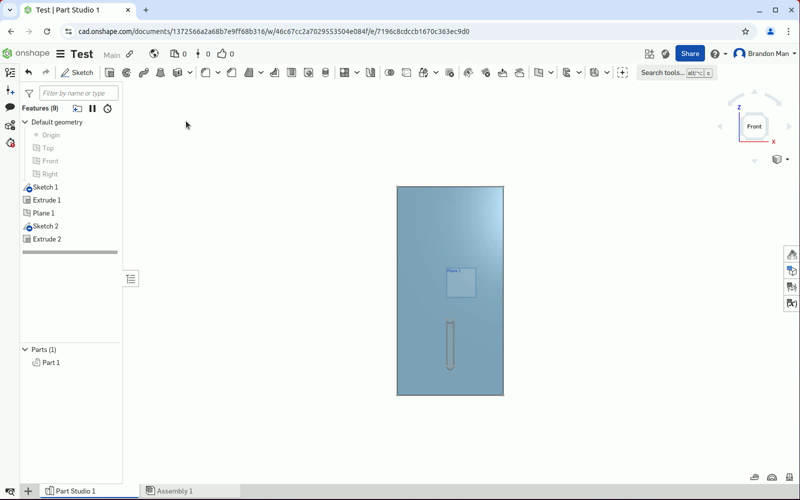
key(left, 2)
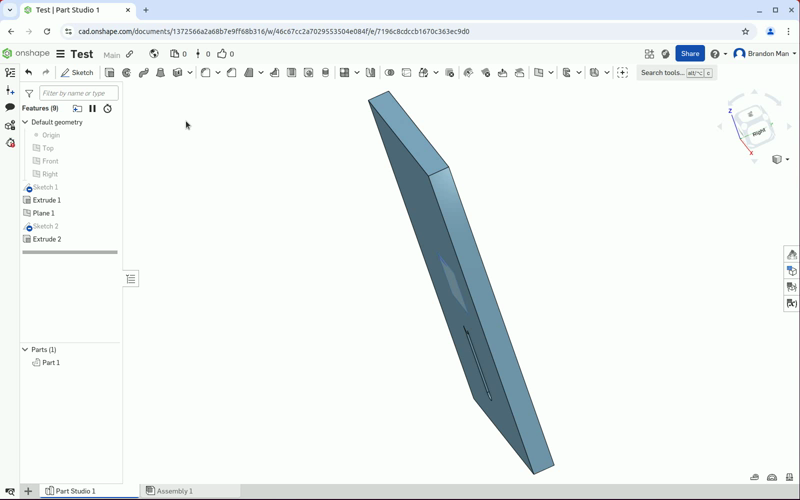
key(down, 2)
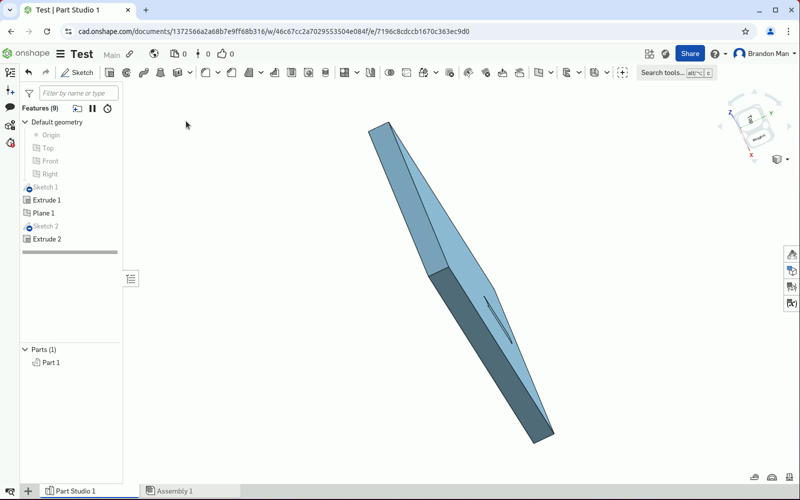
key(up, 2)
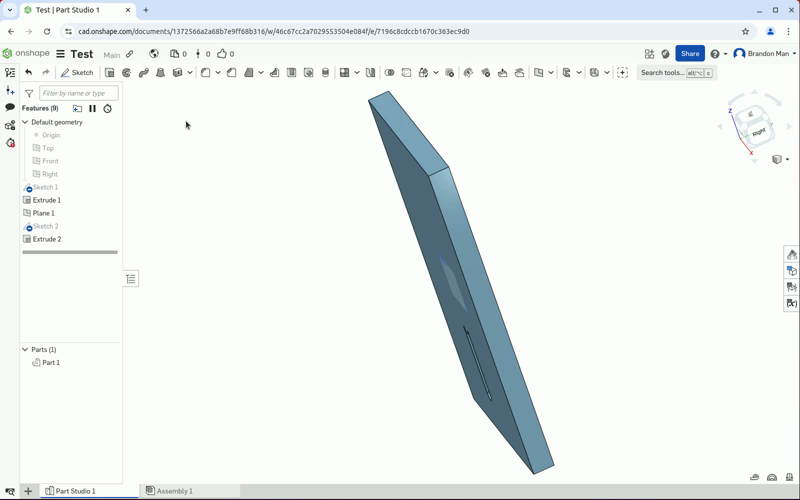
key(right, 2)
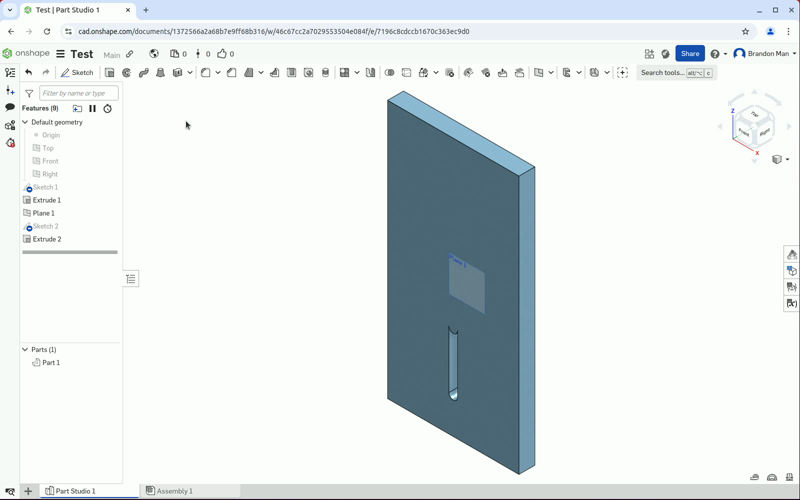
mouse_move(73, 189)
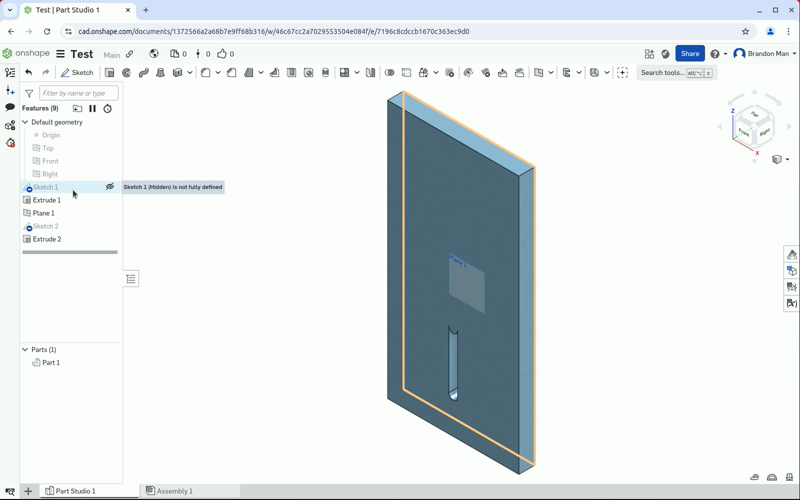
click(73, 189)